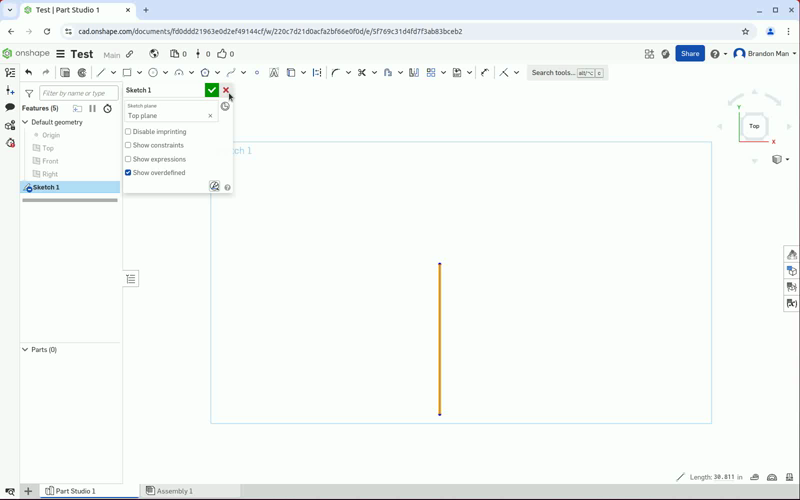
key(shift+h)
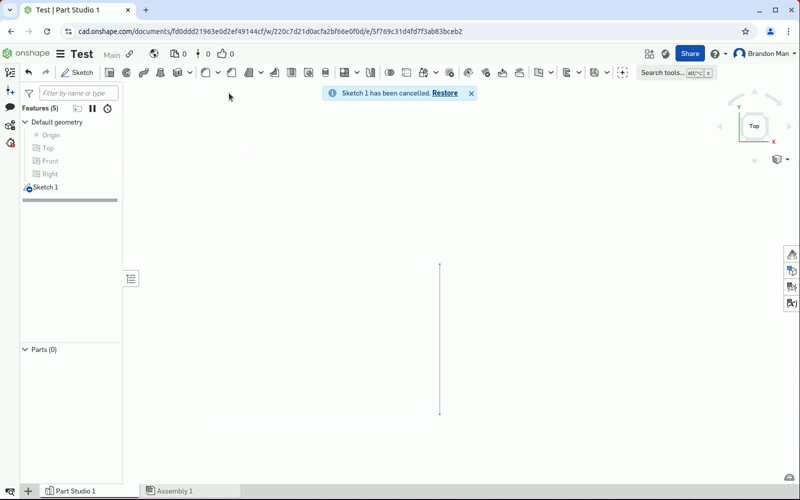
key(shift+s)
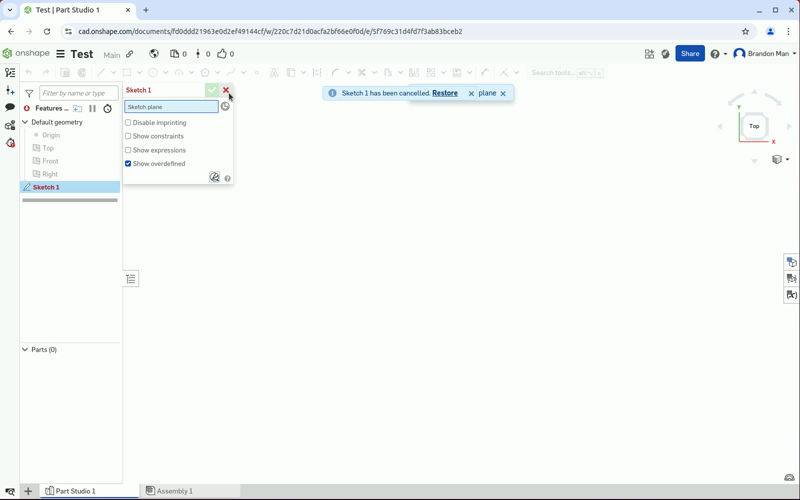
mouse_move(73, 150)
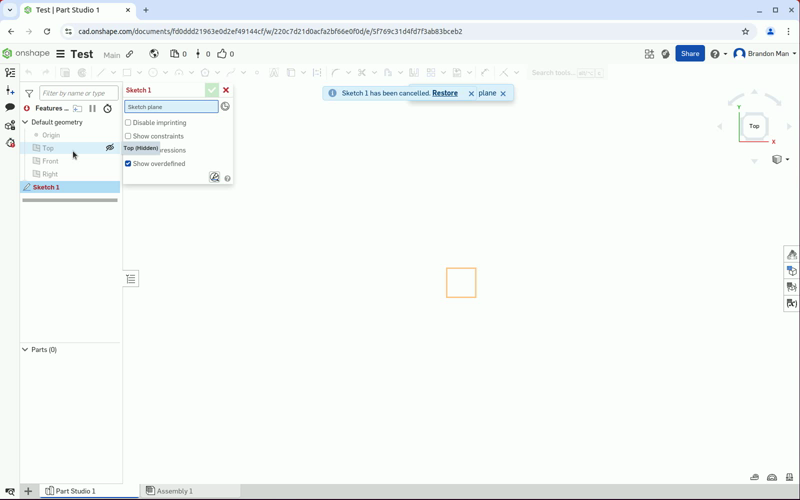
click(73, 150)
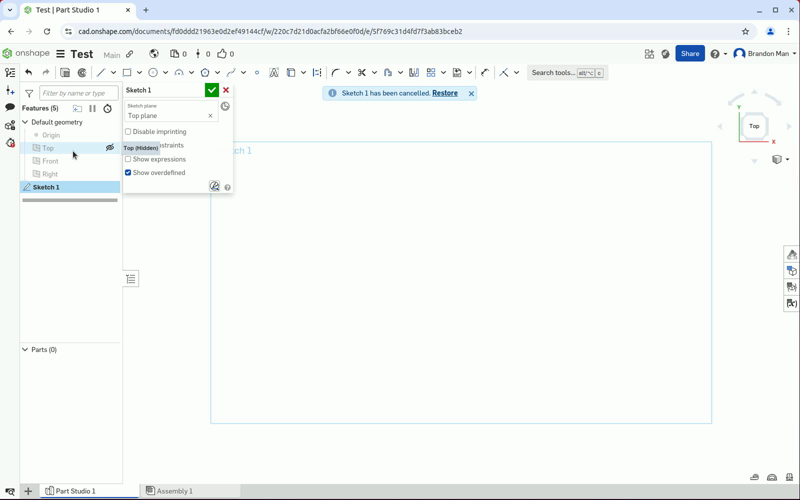
mouse_move(73, 352)
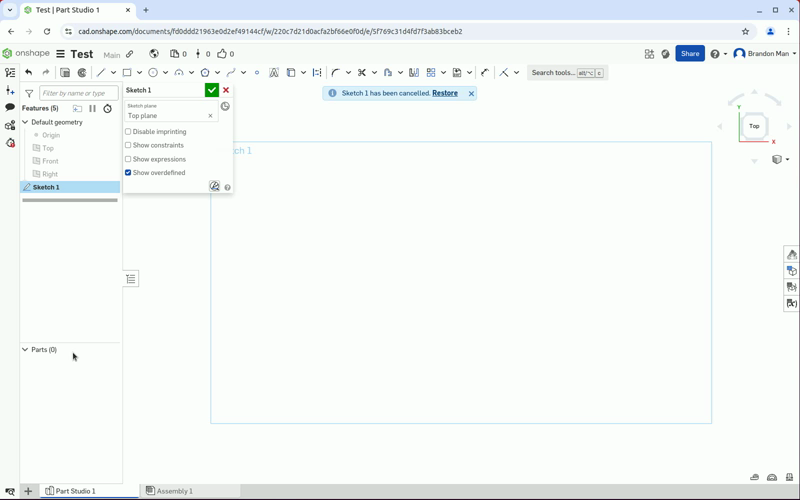
key(y)
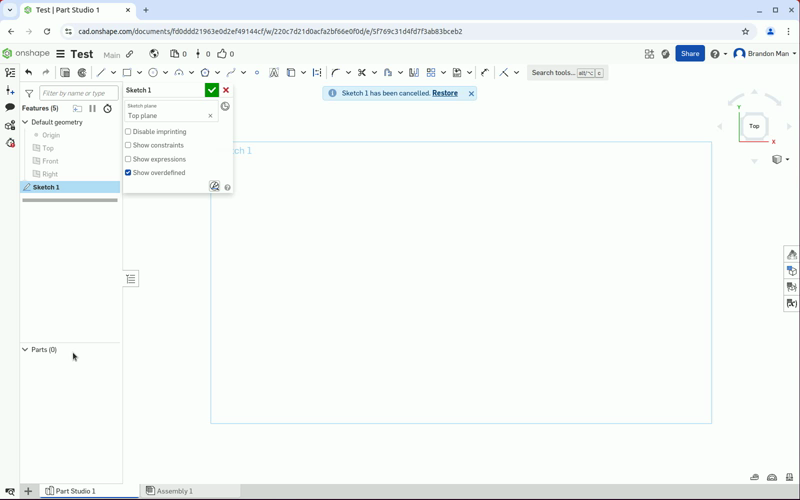
key(l)
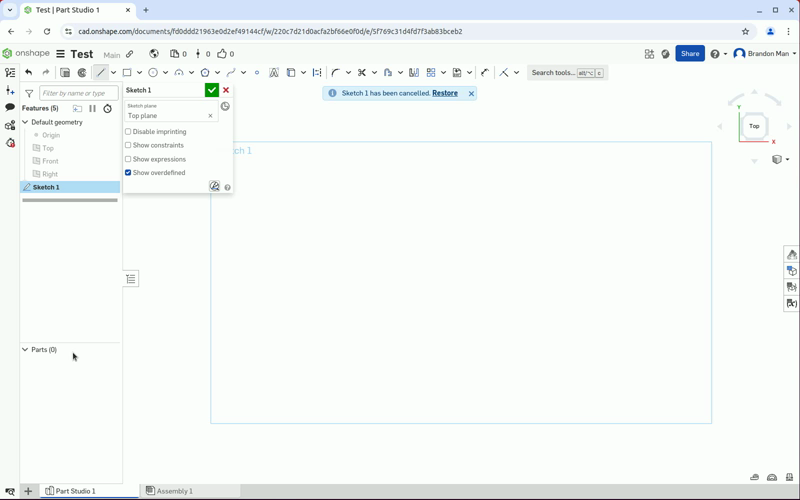
key_down(shift)
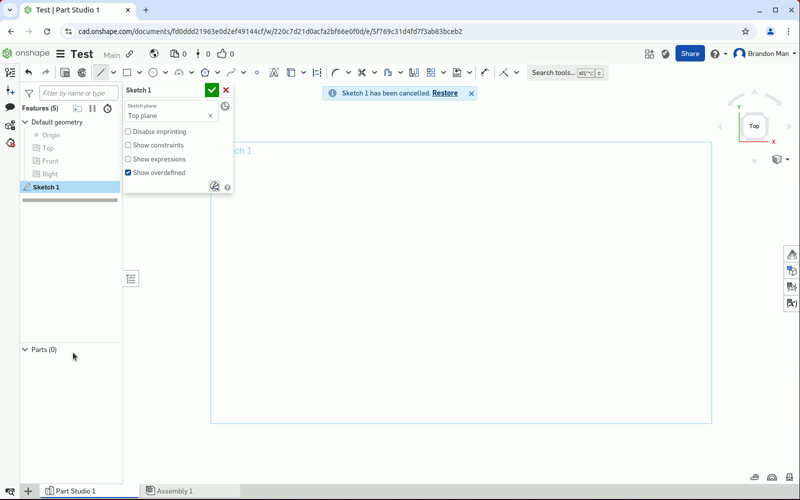
mouse_move(443, 300)
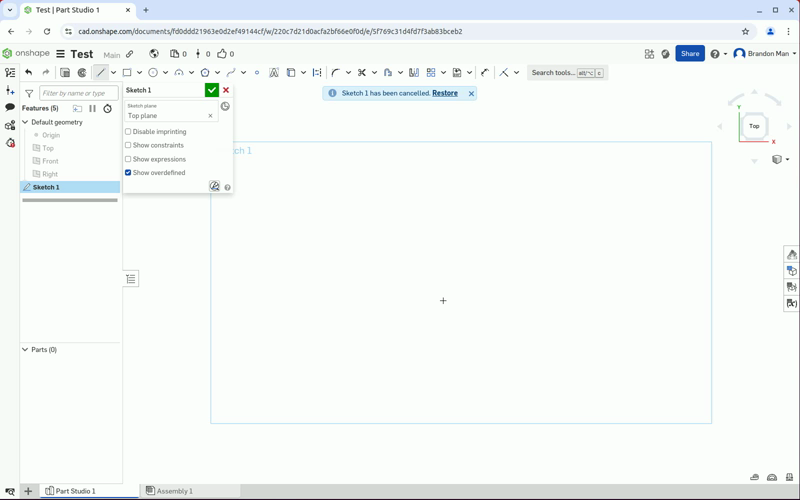
click(443, 300)
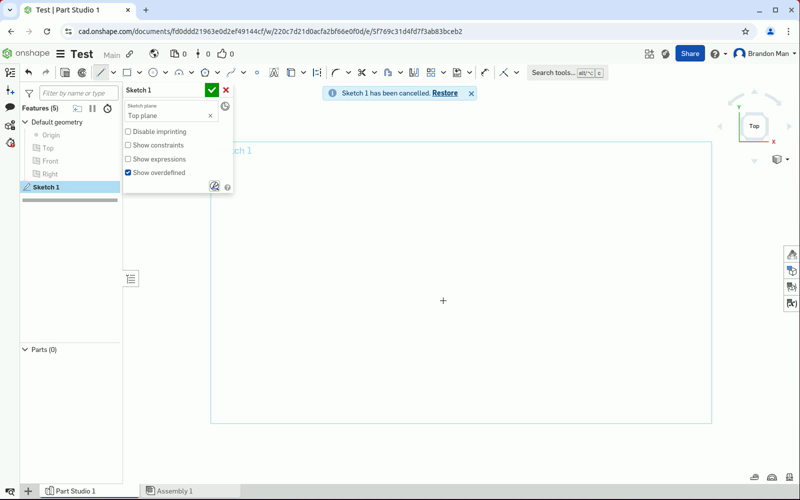
key_up(shift)
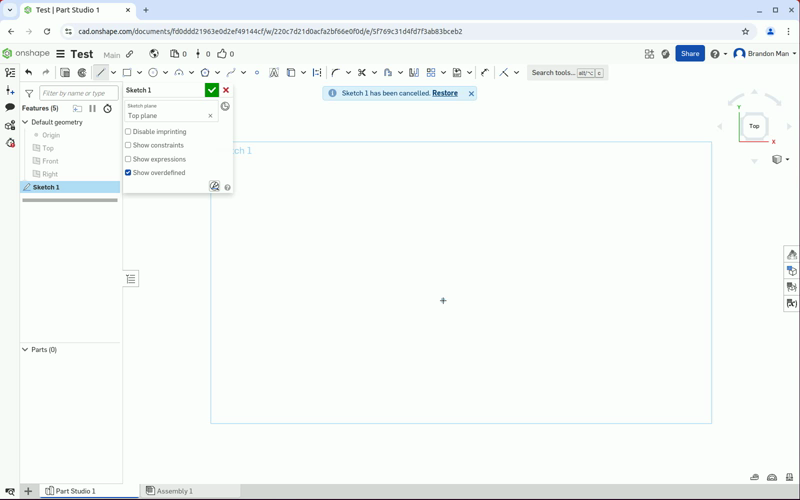
key_down(shift)
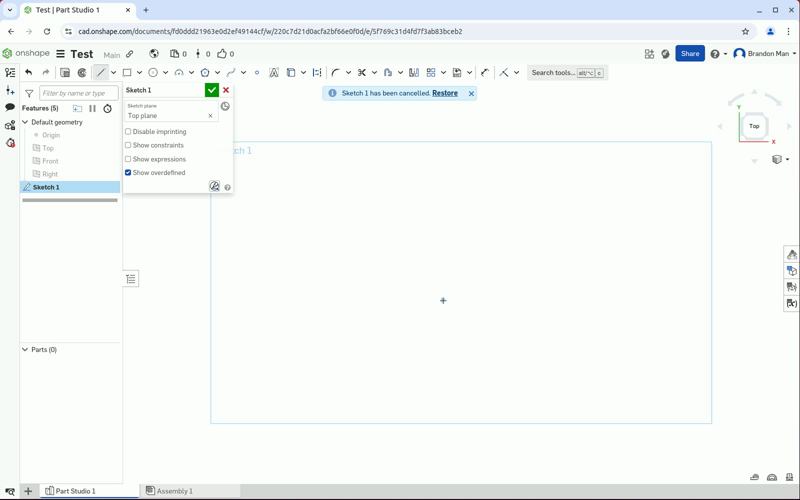
mouse_move(473, 300)
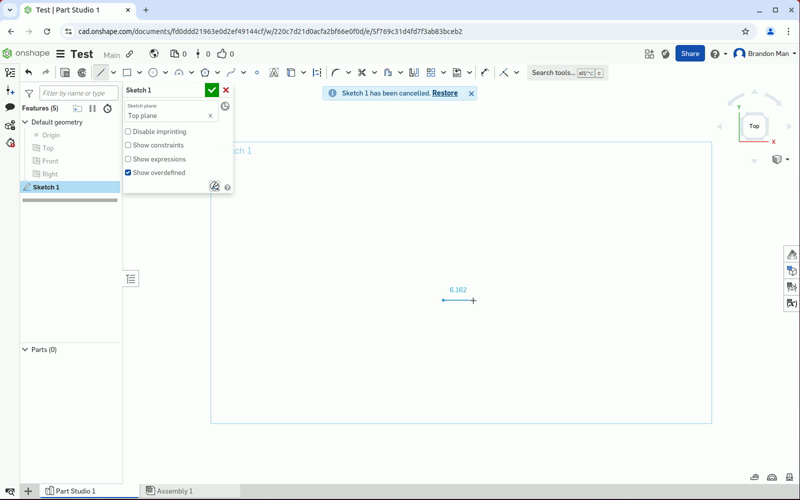
mouse_move(480, 300)
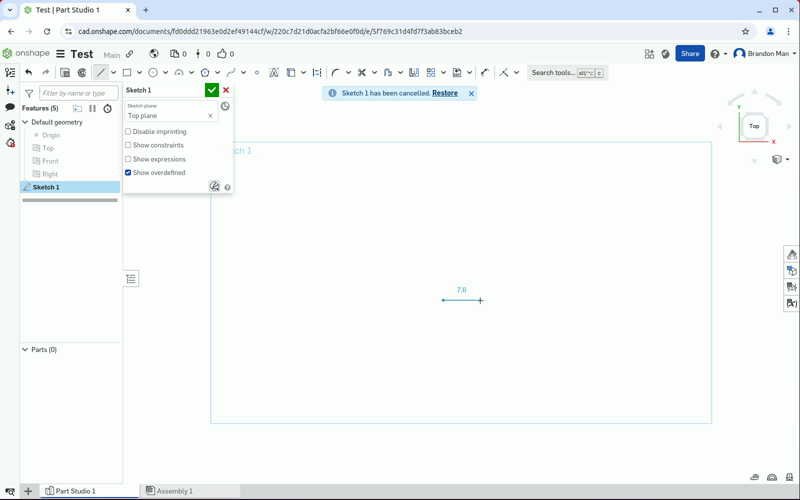
click(480, 300)
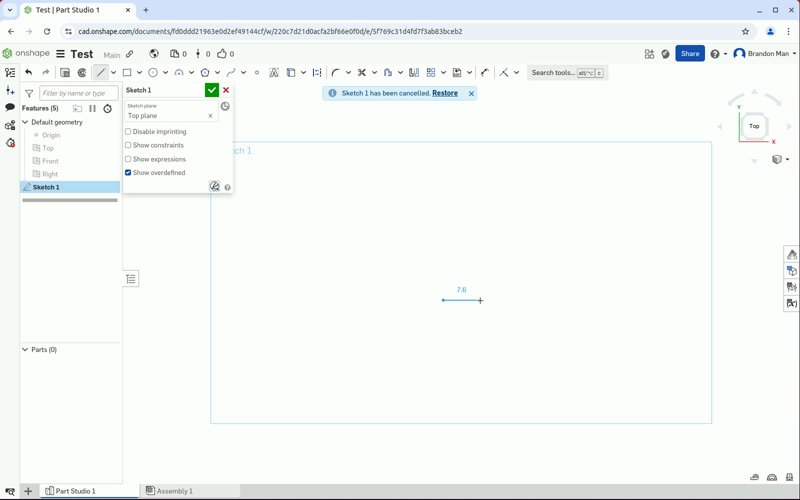
key_up(shift)
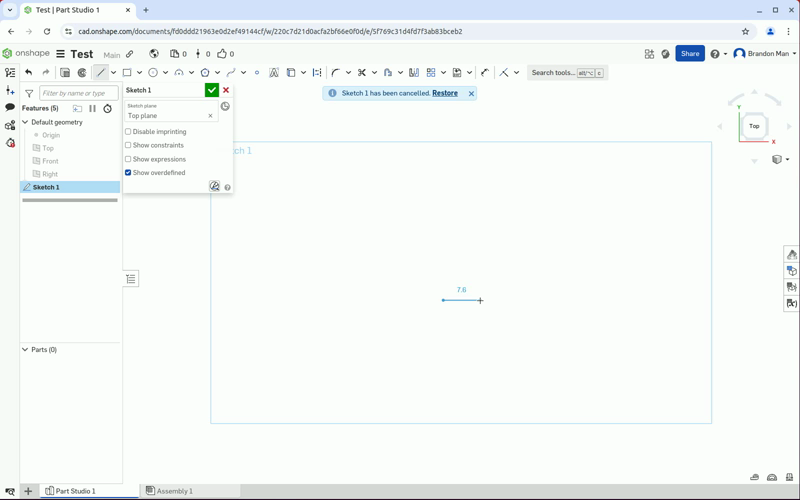
key_down(shift)
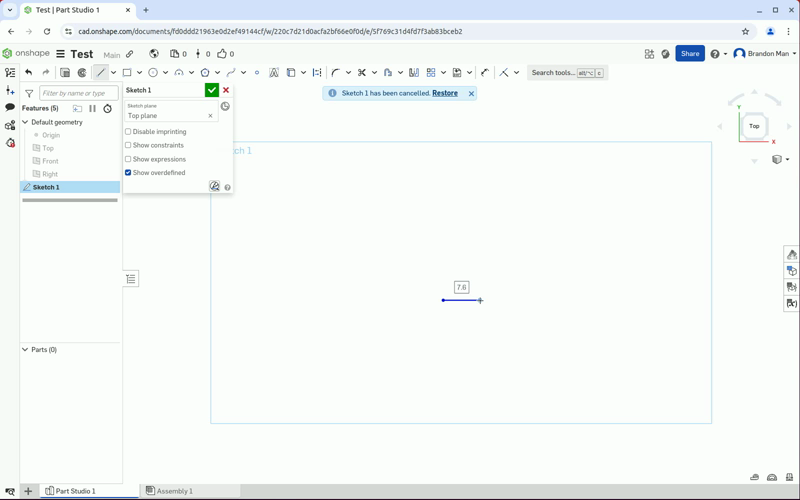
mouse_move(510, 300)
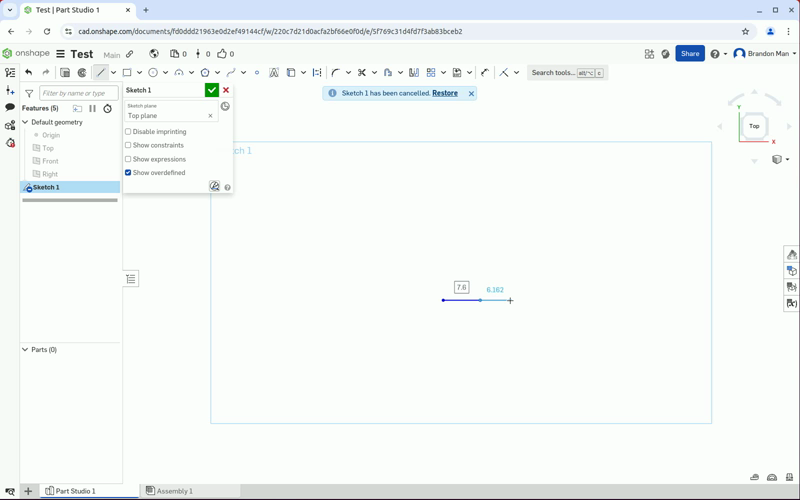
mouse_move(480, 263)
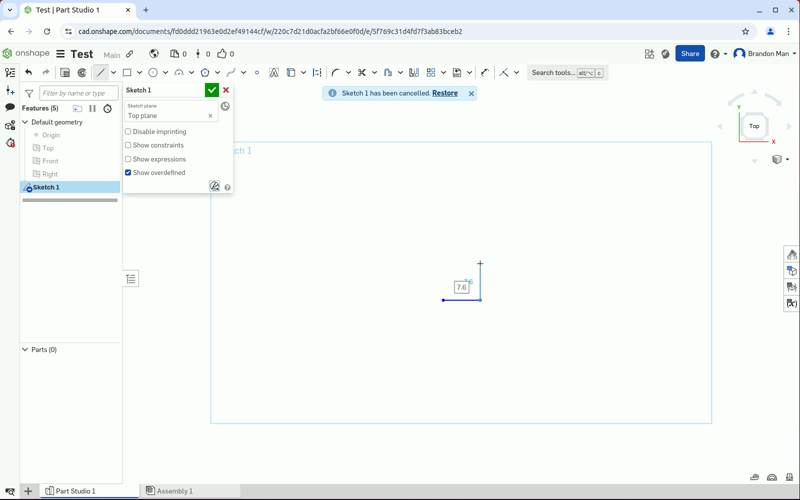
click(480, 263)
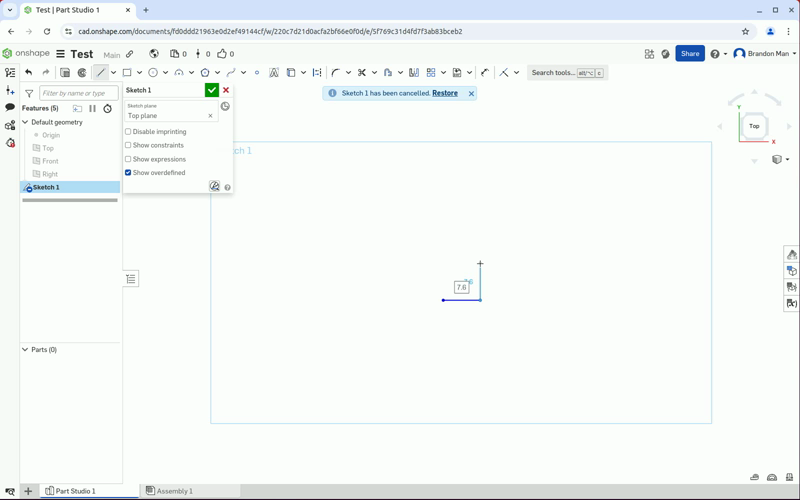
key_up(shift)
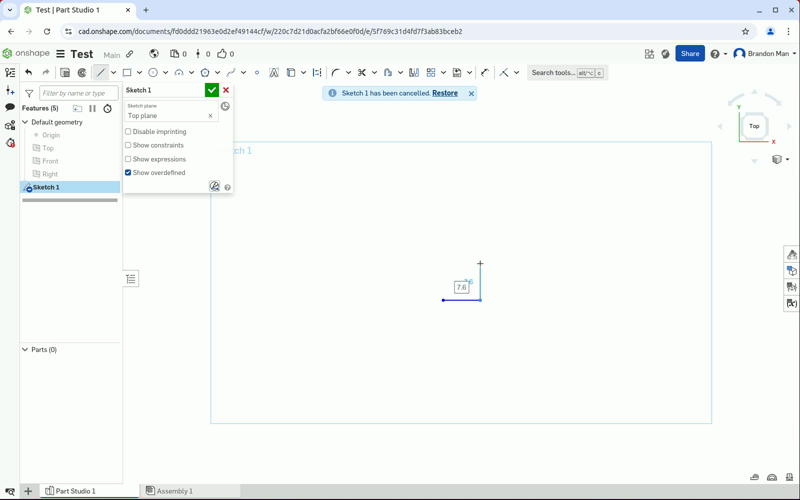
key_down(shift)
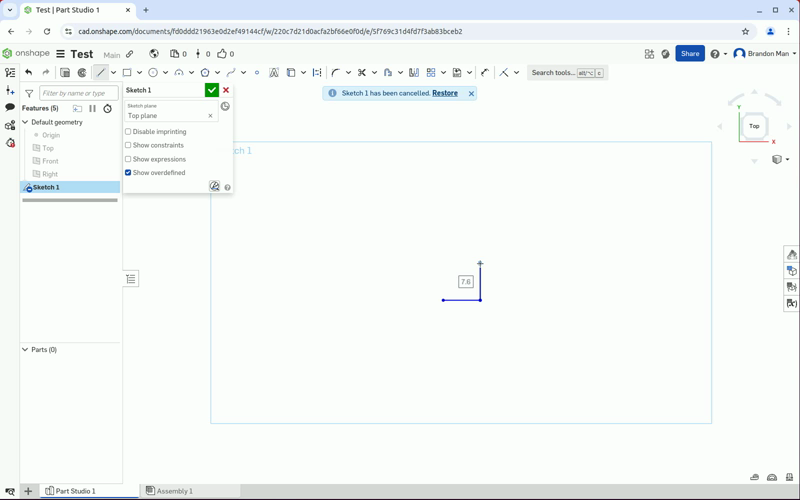
mouse_move(510, 263)
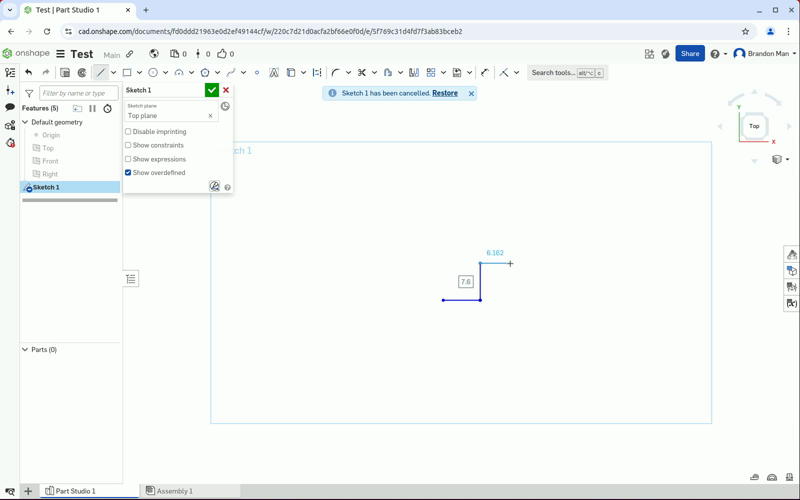
mouse_move(443, 263)
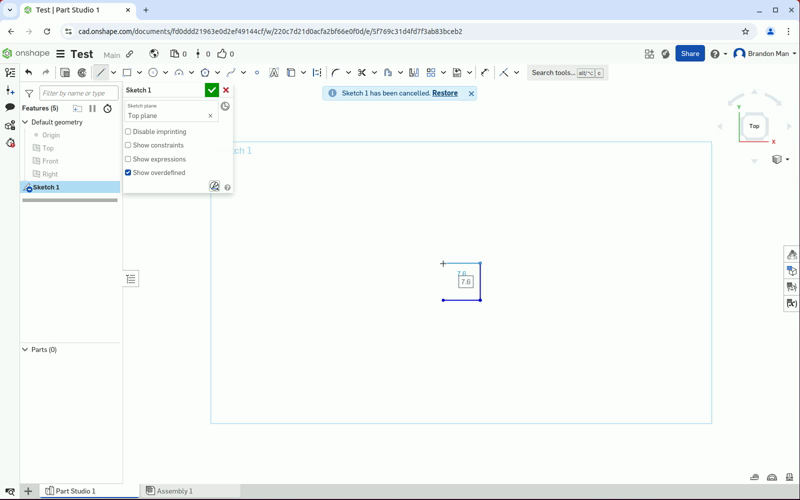
click(443, 263)
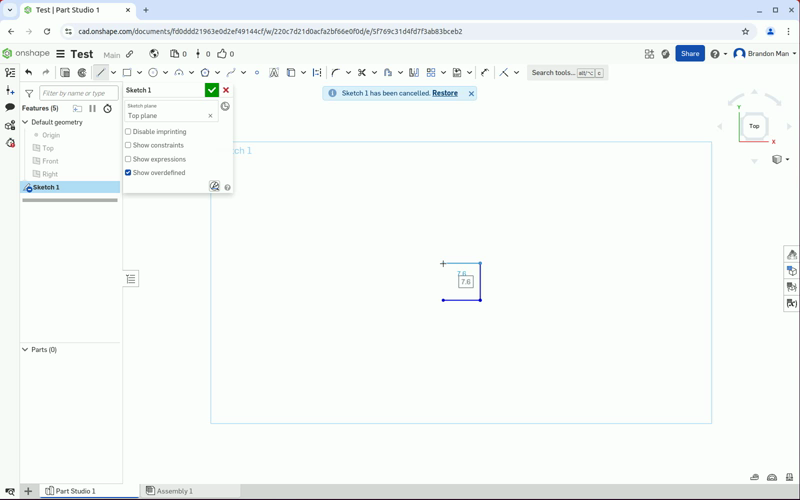
key_up(shift)
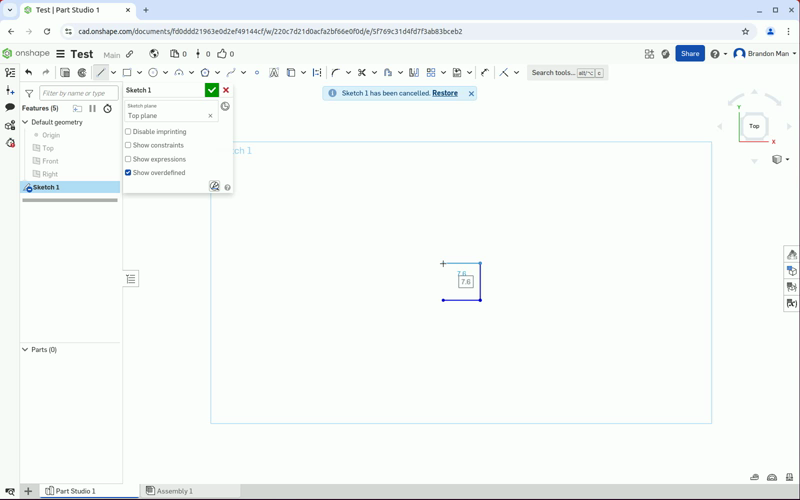
mouse_move(473, 263)
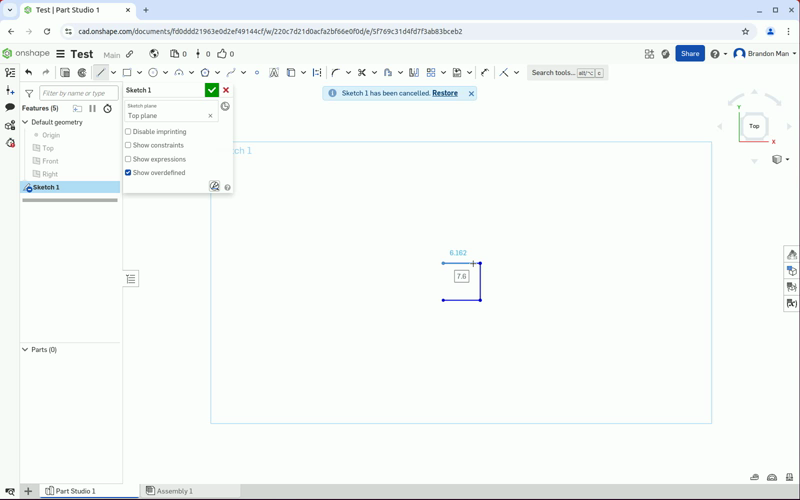
key_down(shift)
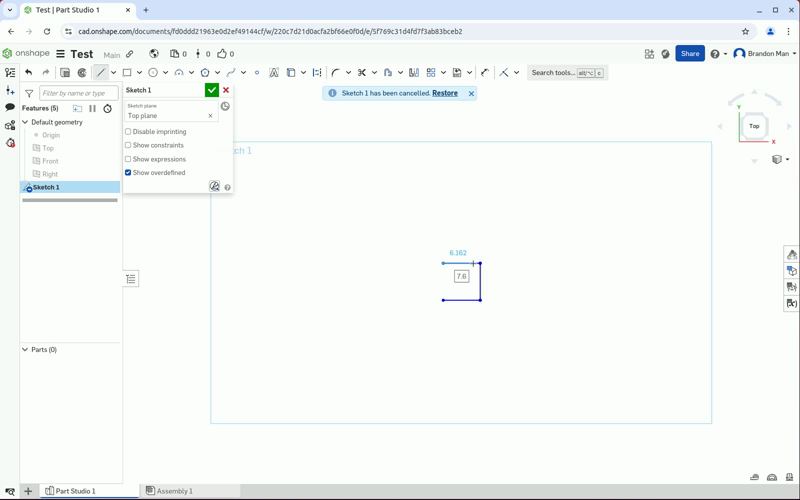
mouse_move(443, 300)
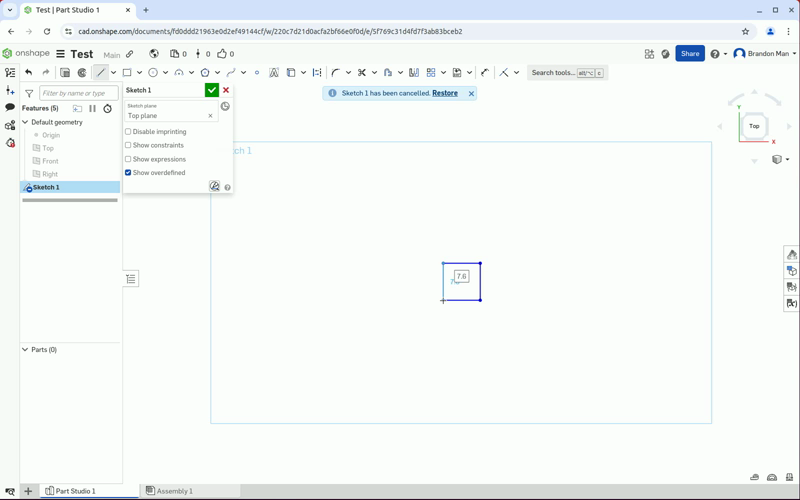
key_up(shift)
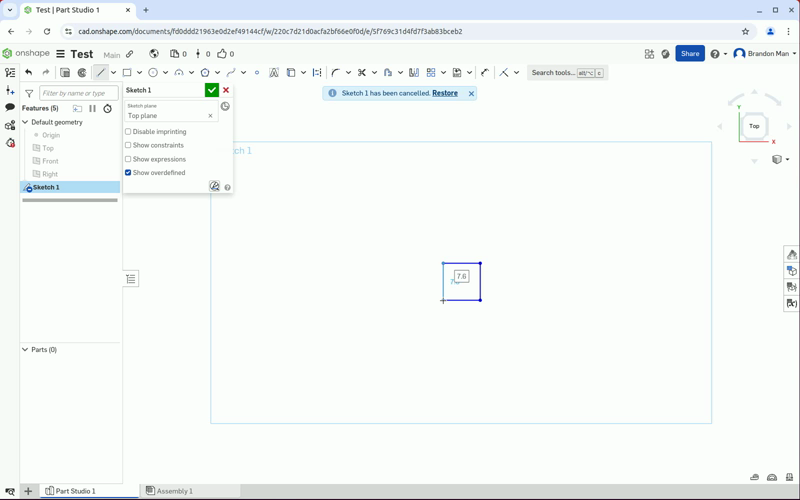
click(443, 300)
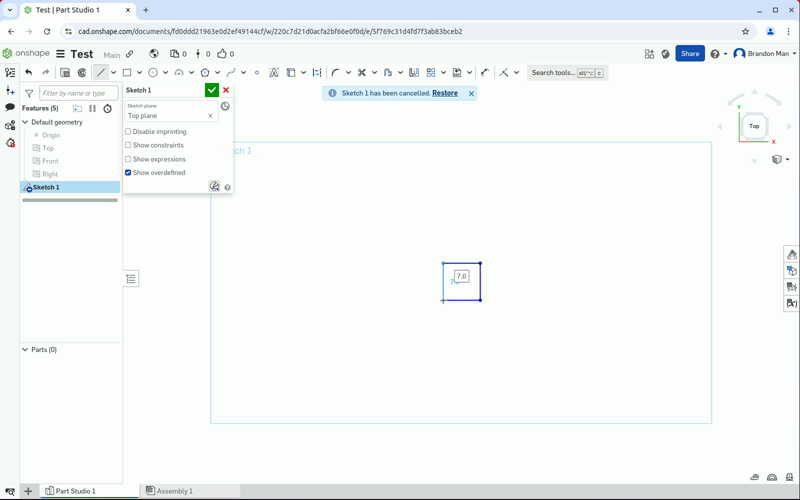
key(esc)
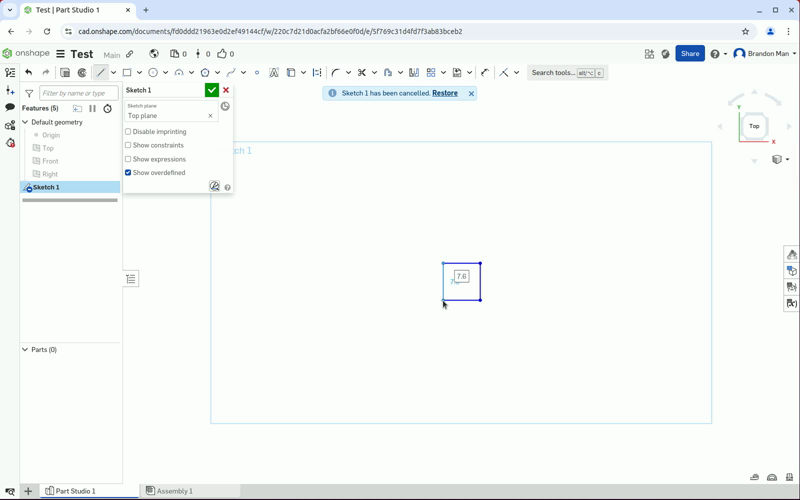
mouse_move(468, 293)
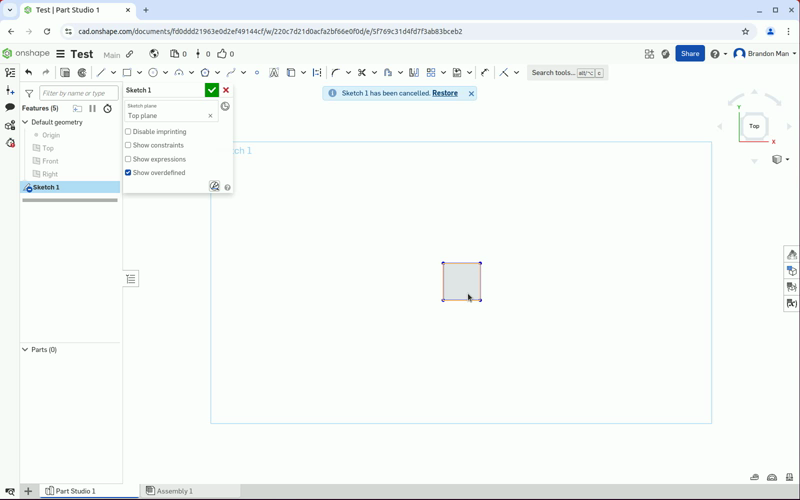
scroll(6)
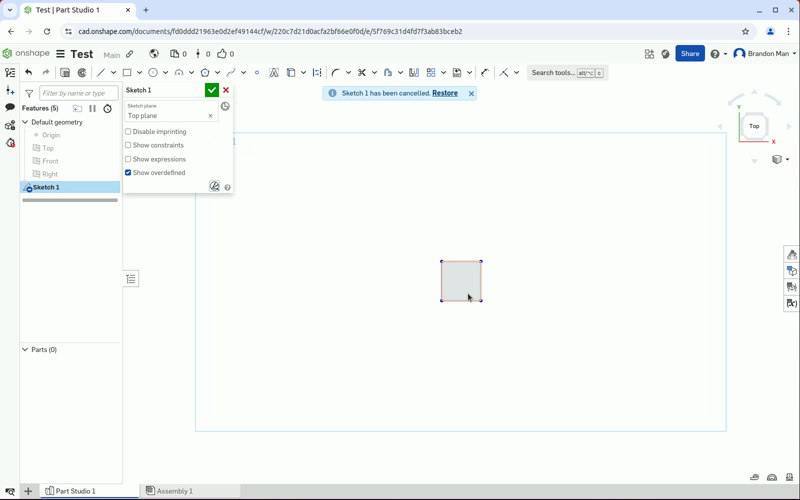
scroll(6)
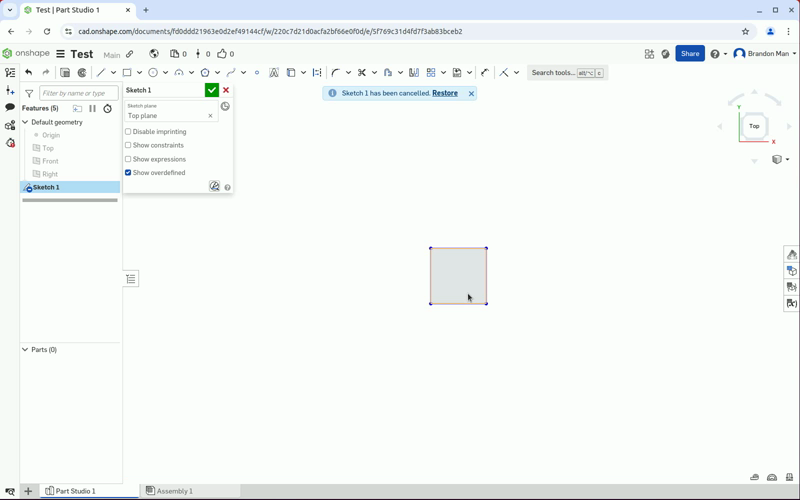
scroll(6)
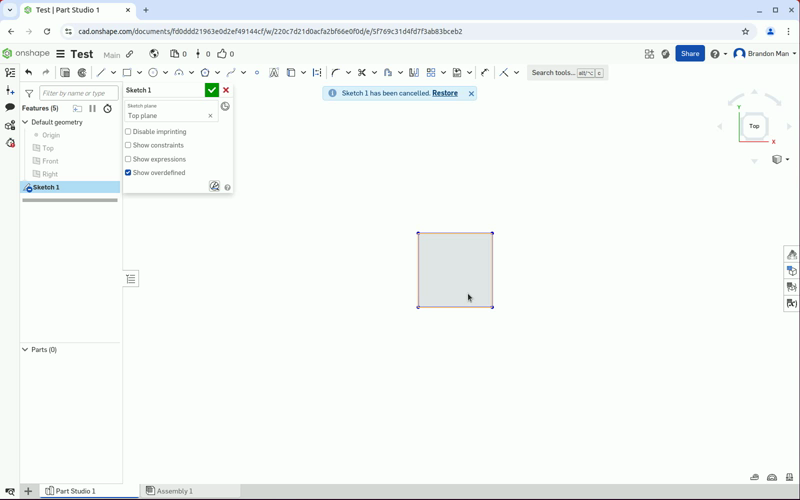
scroll(6)
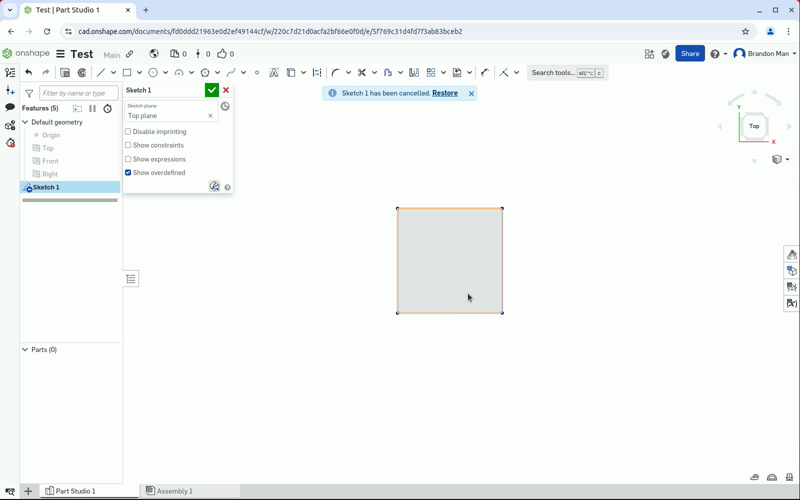
scroll(6)
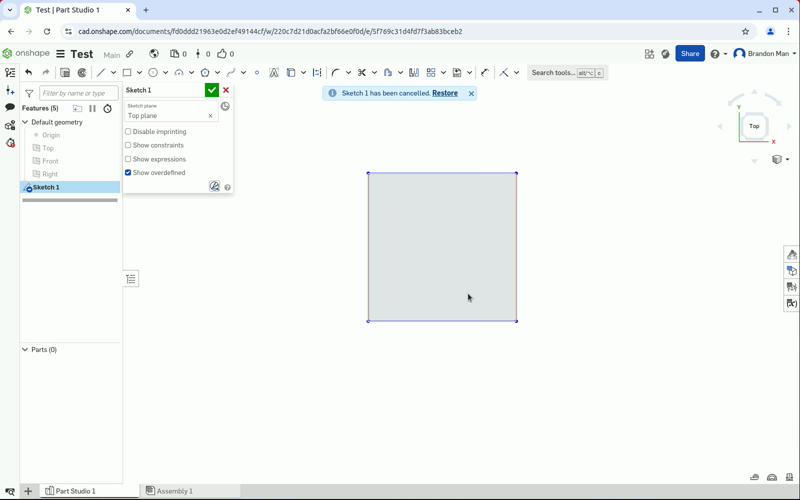
scroll(6)
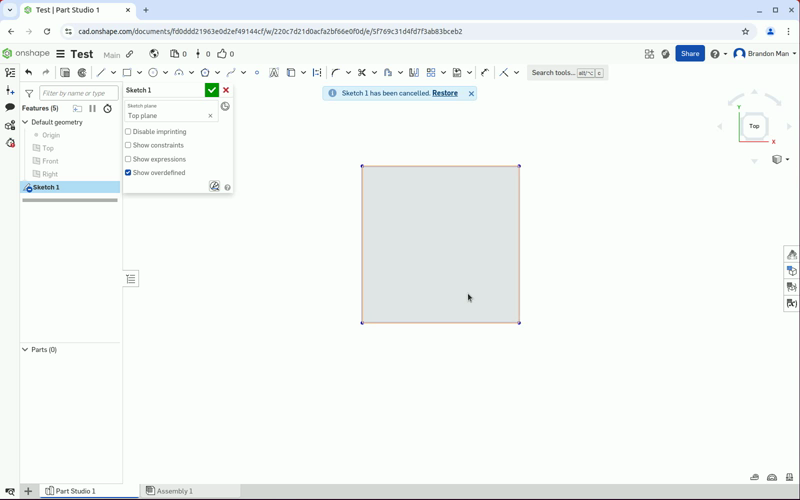
scroll(6)
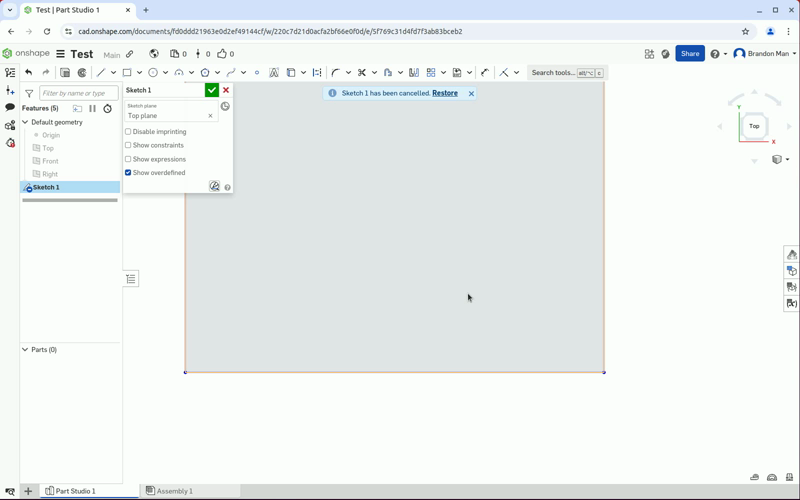
click(468, 293)
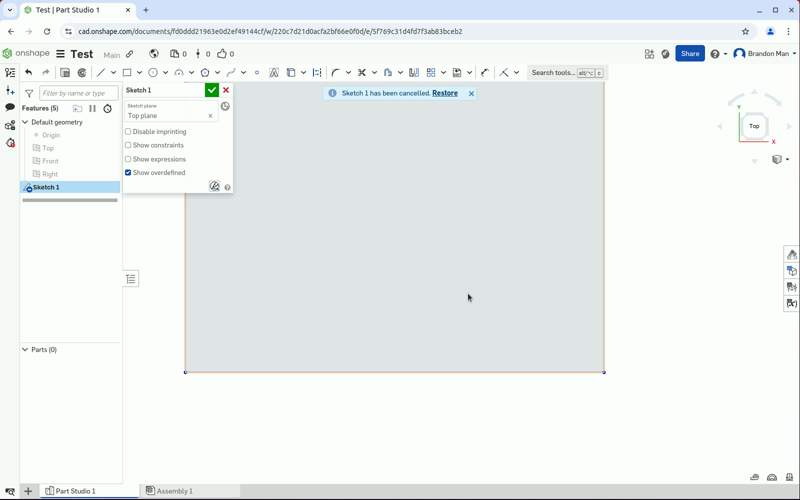
scroll(-6)
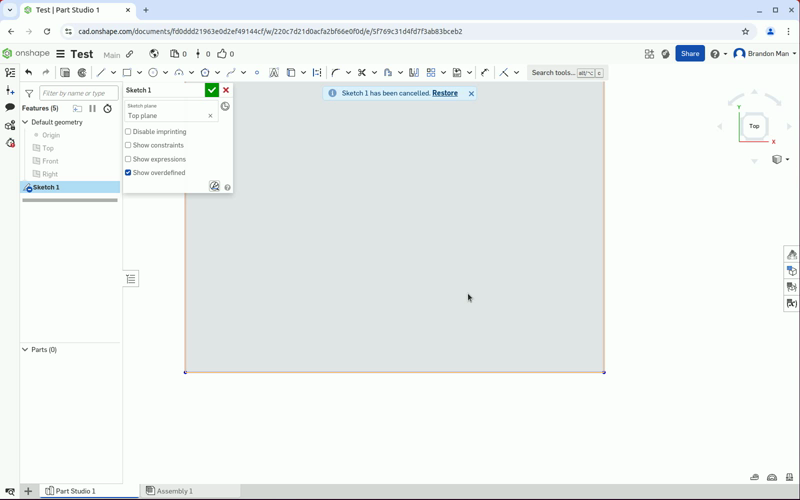
scroll(-6)
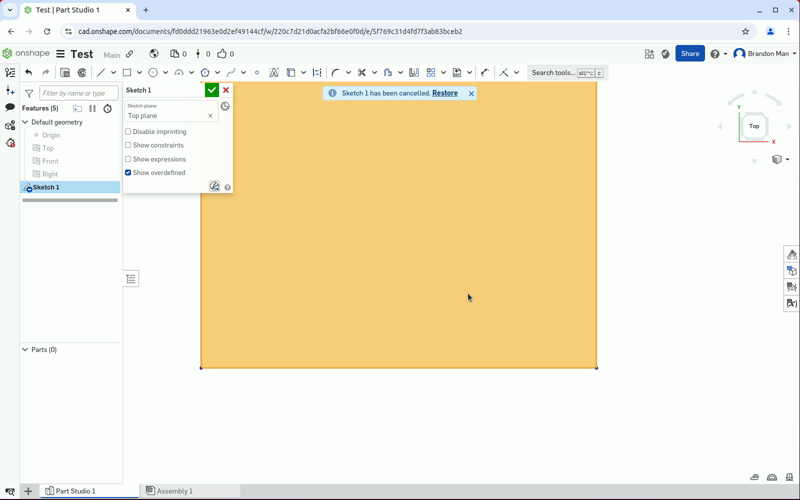
scroll(-6)
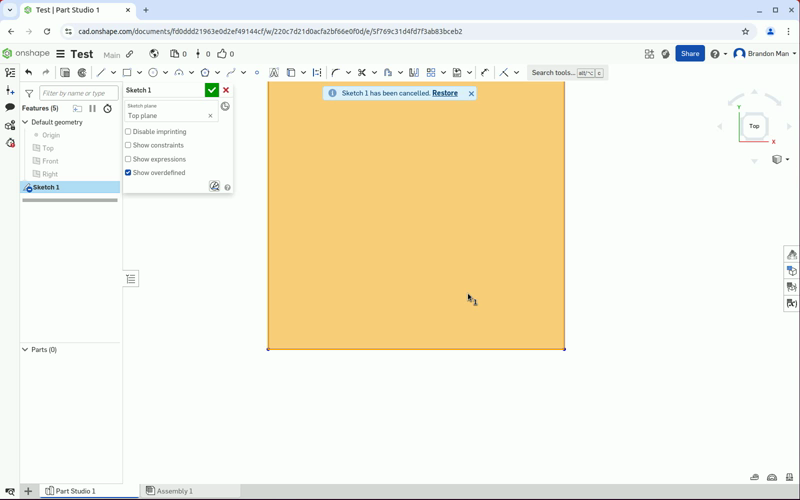
scroll(-6)
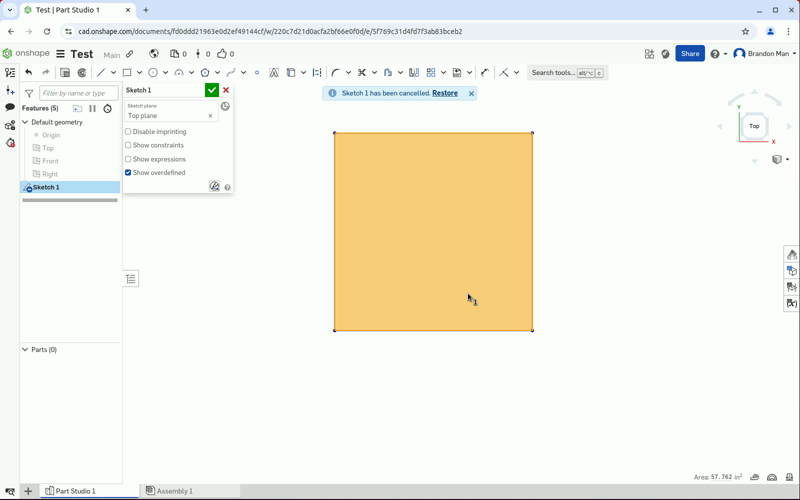
scroll(-6)
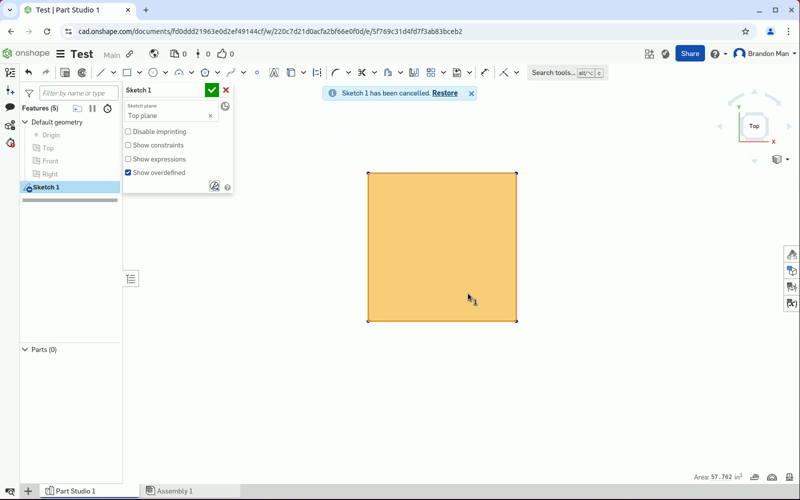
scroll(-6)
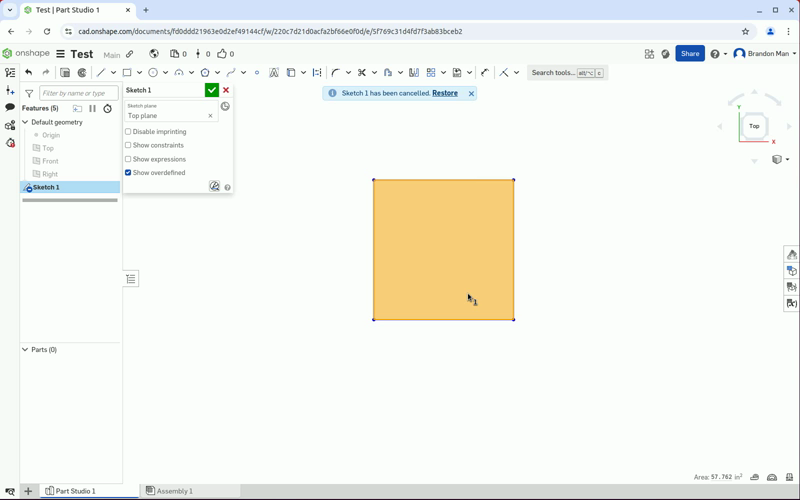
scroll(-6)
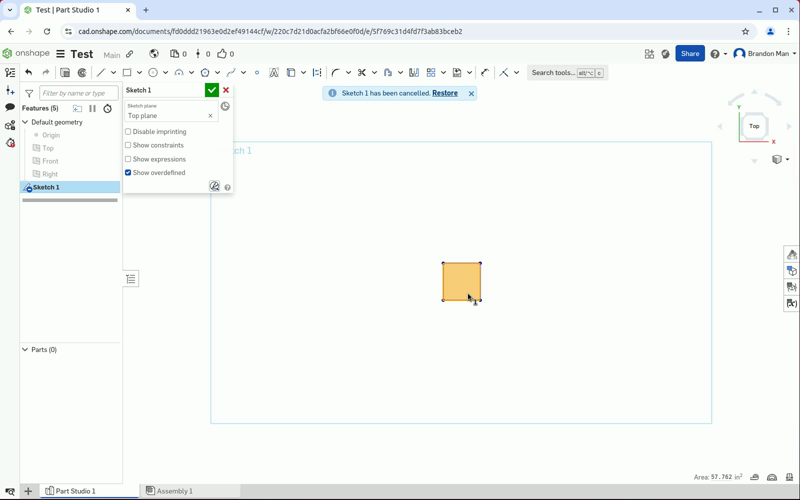
mouse_move(73, 352)
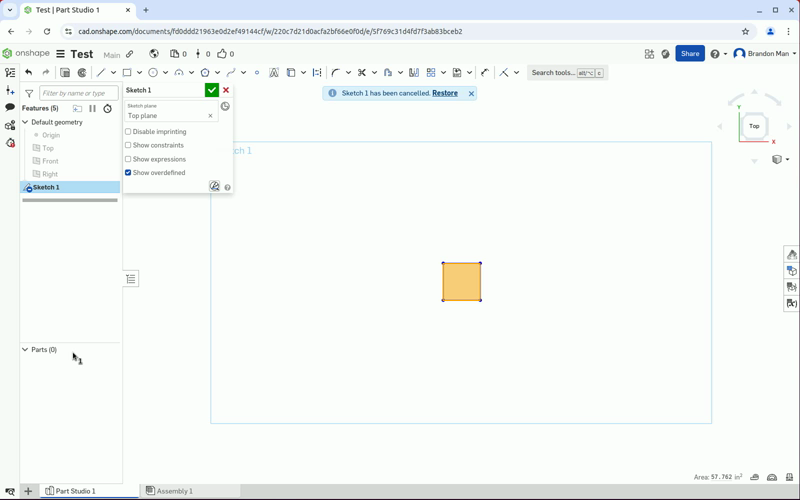
key(shift+y)
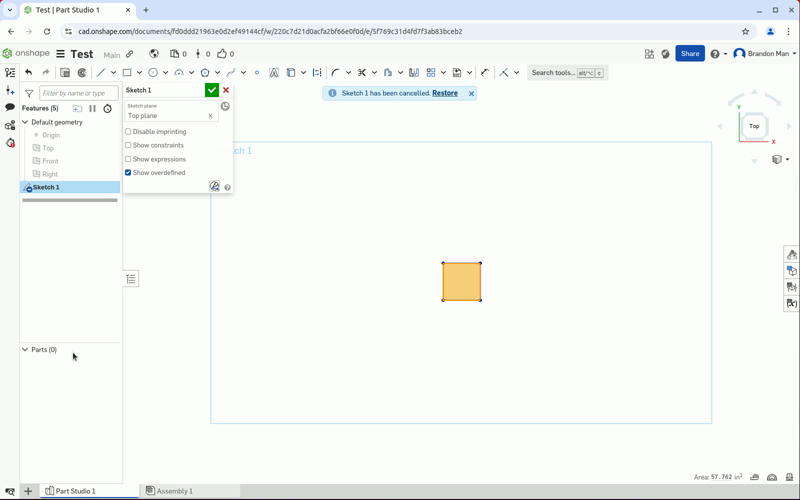
key(shift+e)
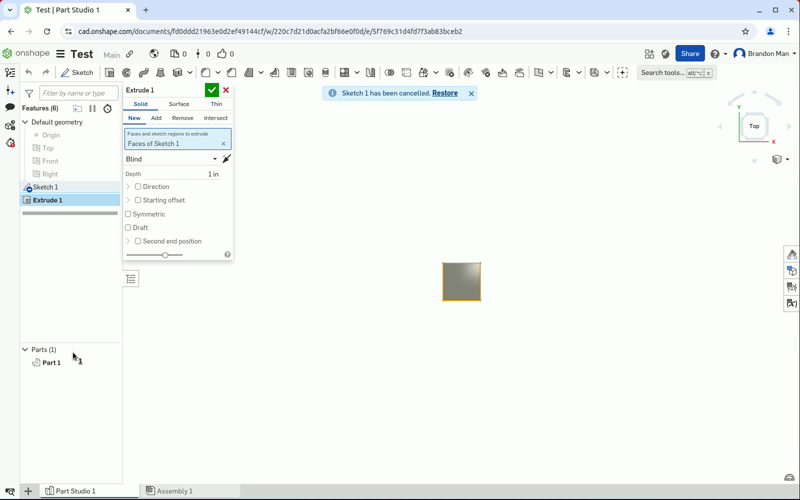
mouse_move(143, 106)
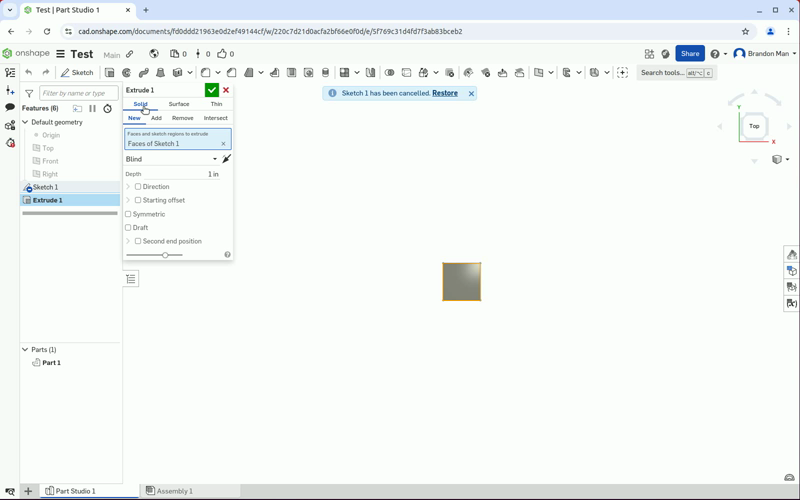
click(143, 106)
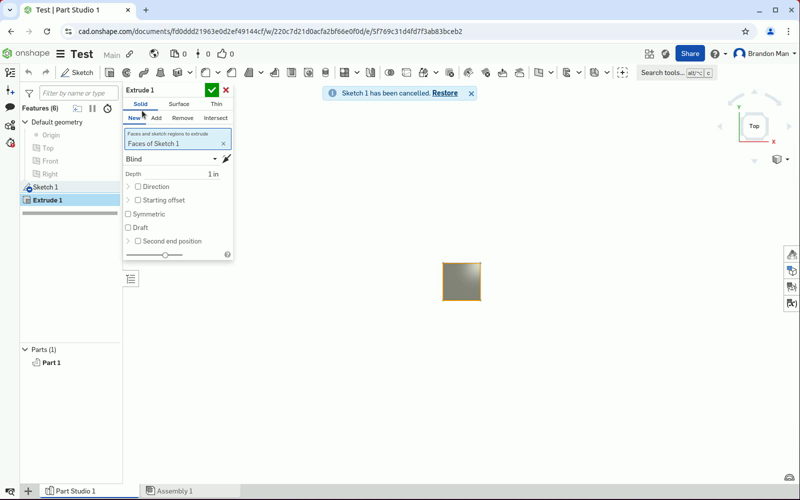
mouse_move(137, 120)
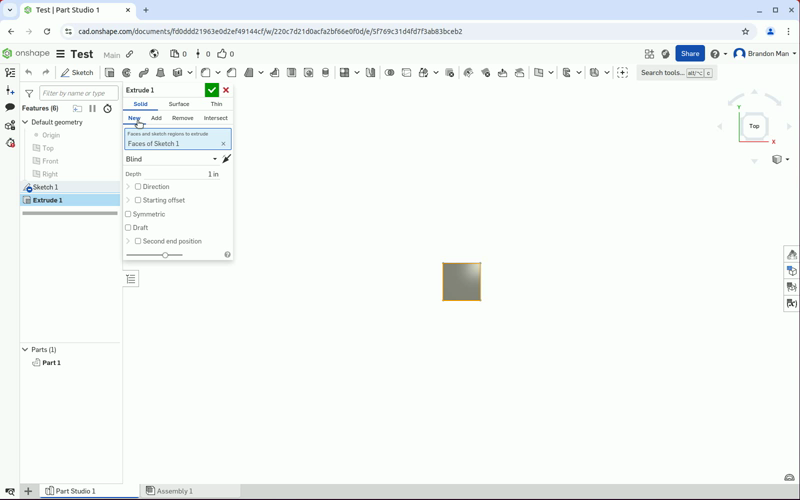
click(137, 120)
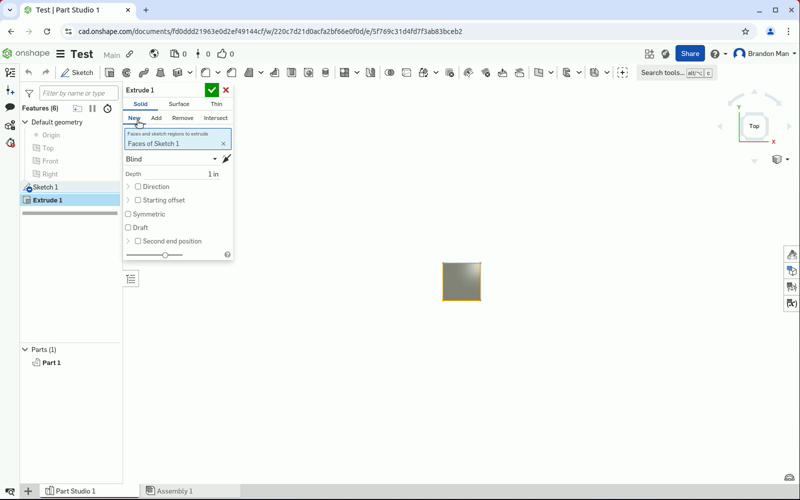
key(tab, 4)
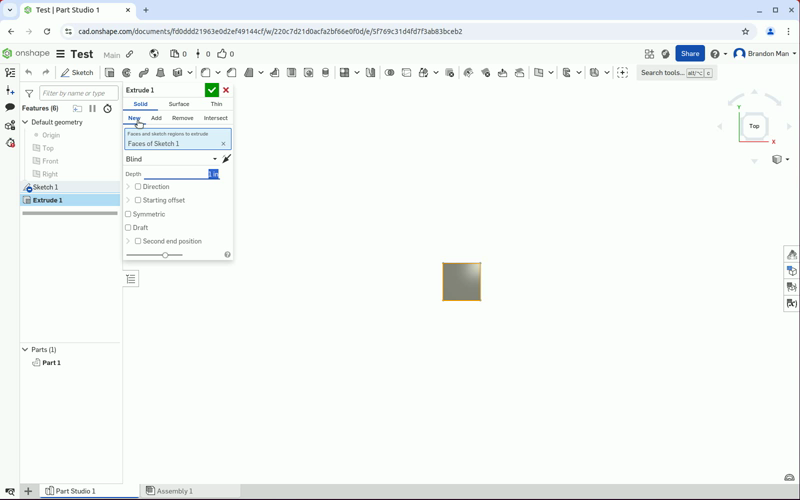
text(4.574)
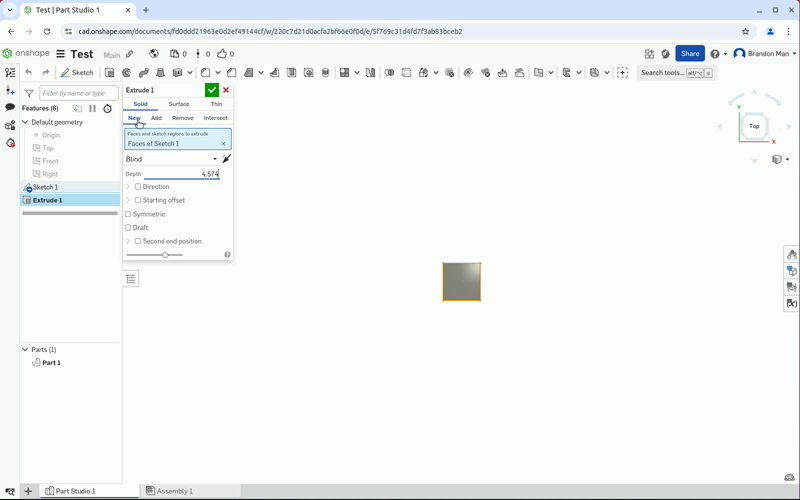
key(enter)
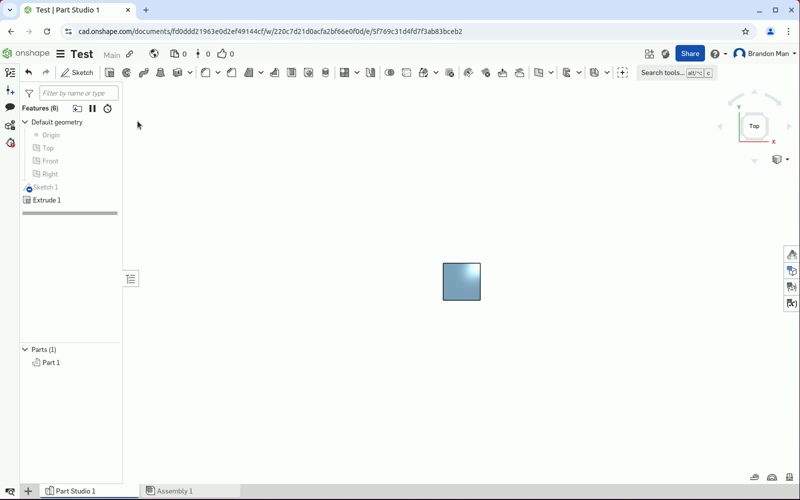
key(shift+h)
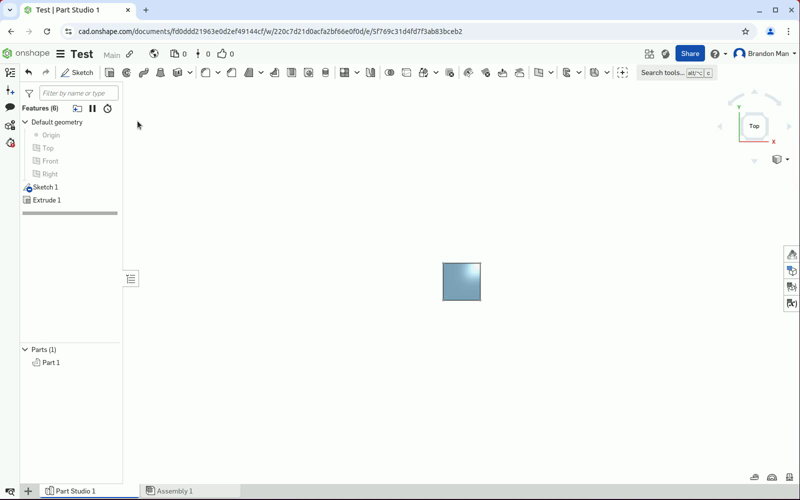
key(shift+h)
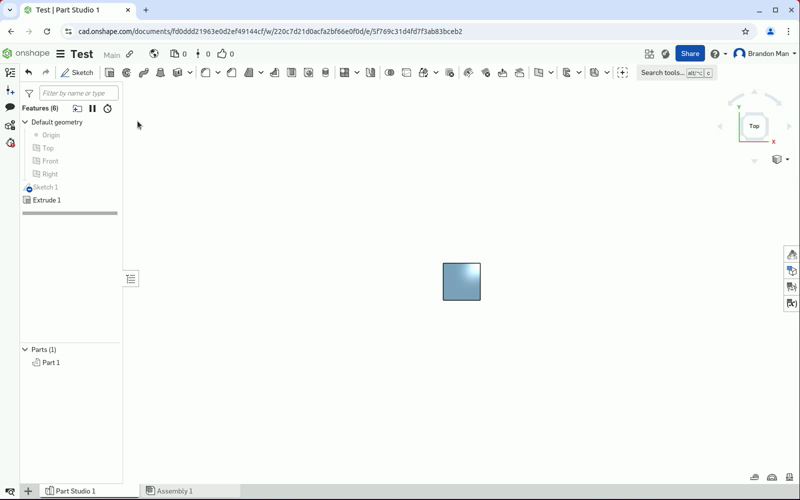
mouse_move(73, 189)
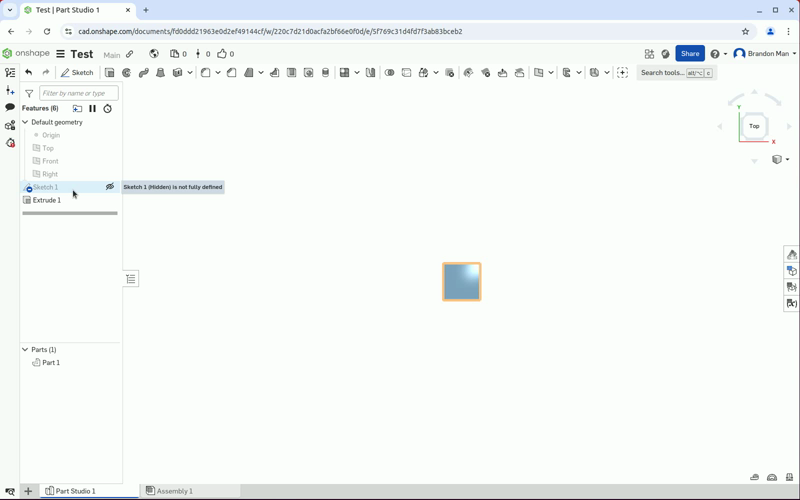
click(73, 189)
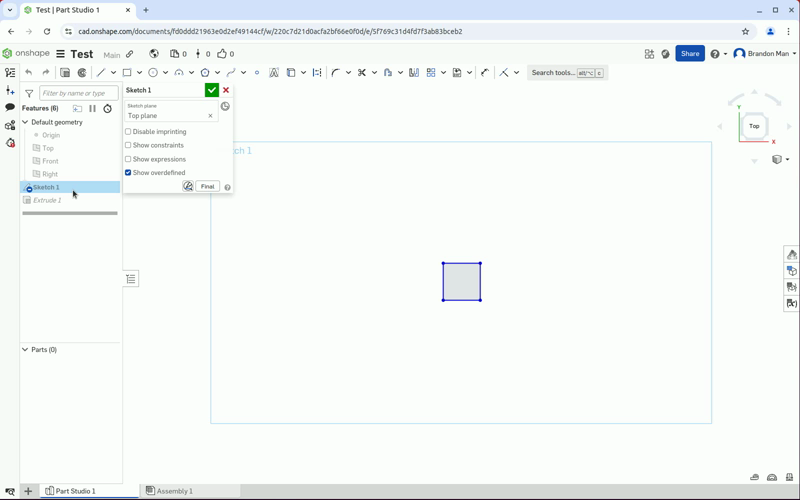
mouse_move(229, 92)
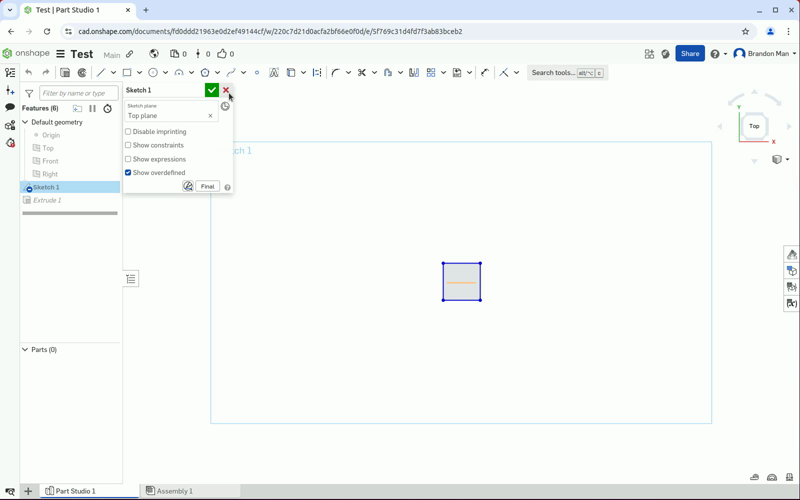
click(229, 92)
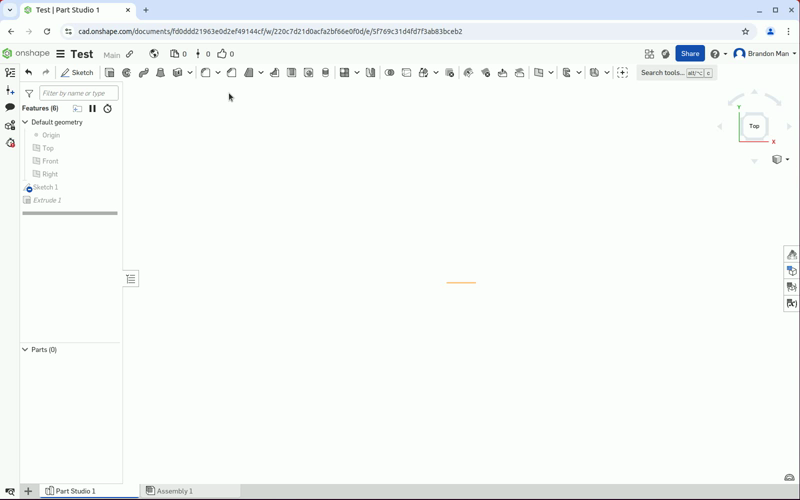
mouse_move(541, 75)
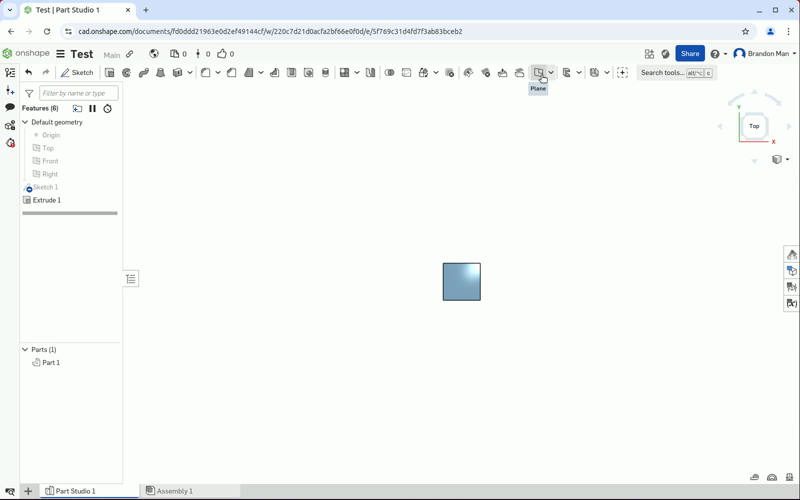
click(541, 75)
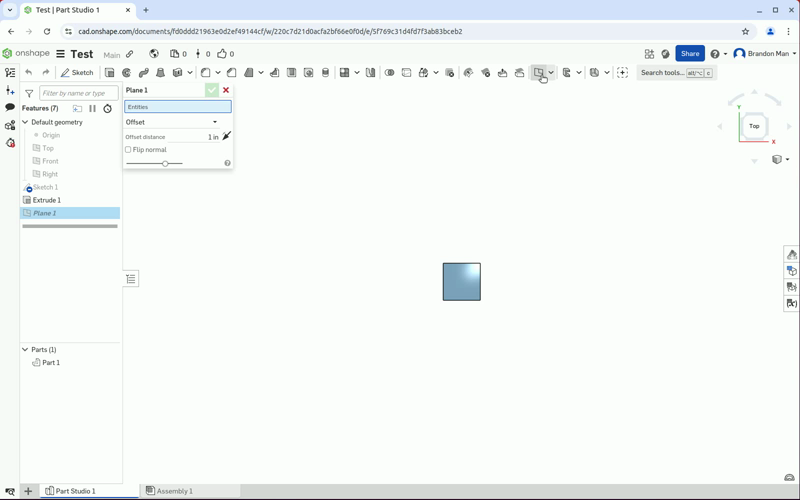
mouse_move(73, 150)
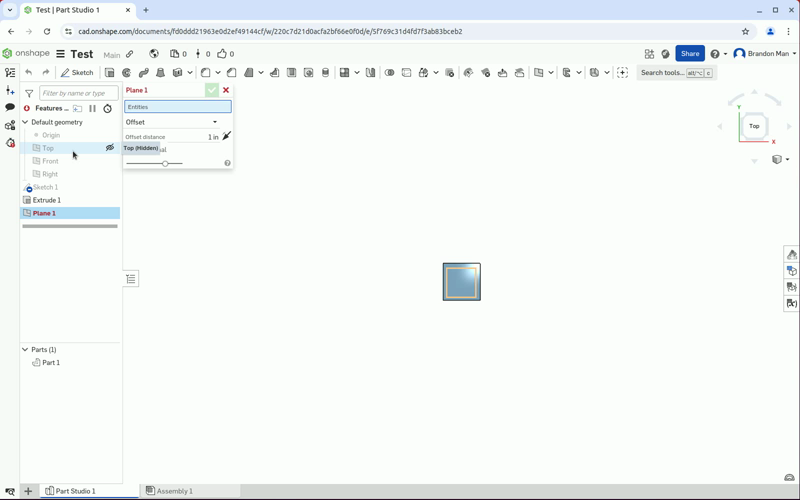
click(73, 150)
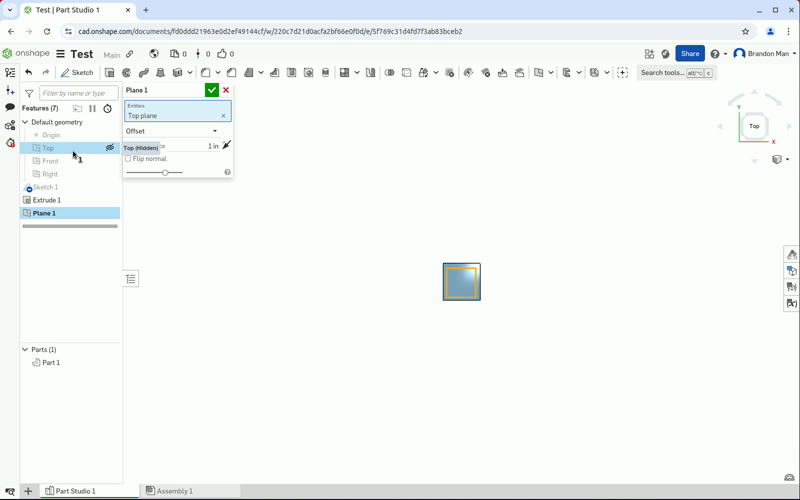
key(tab, 2)
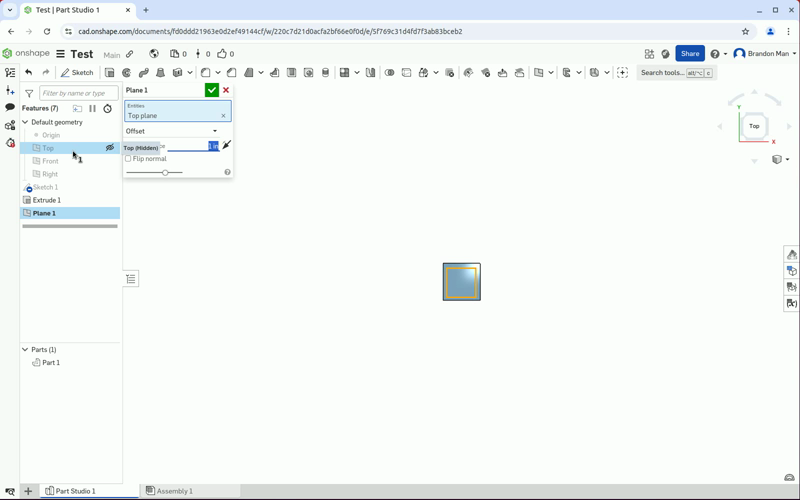
text(4.56)
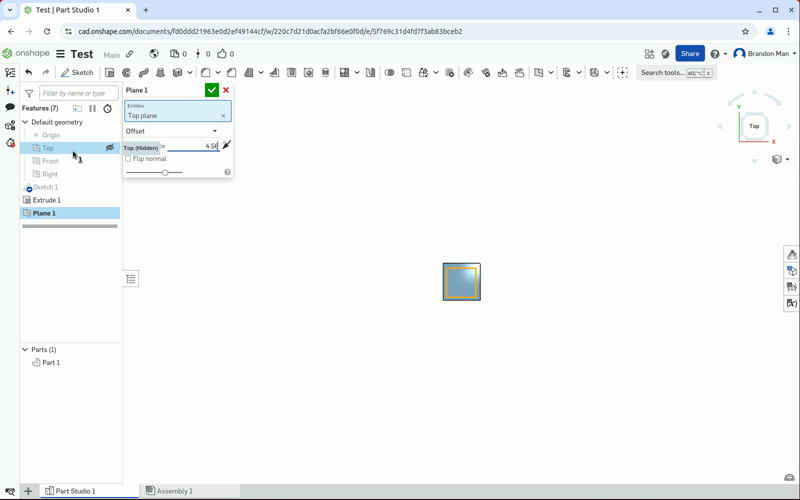
key(enter, 2)
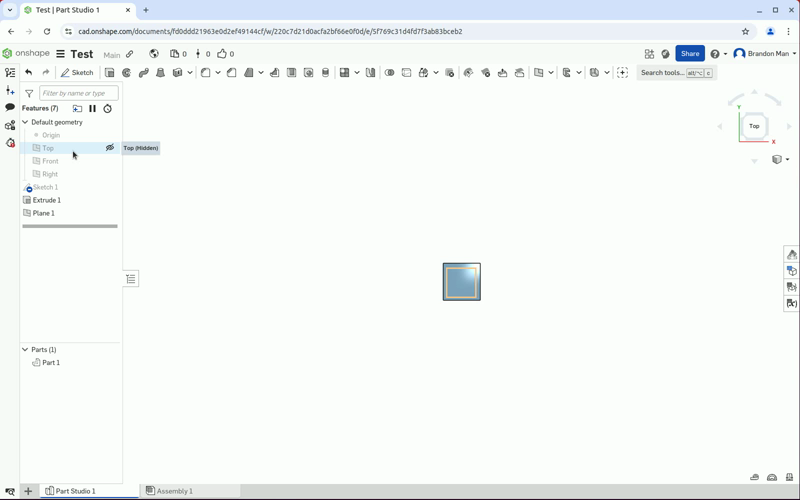
key(shift+s)
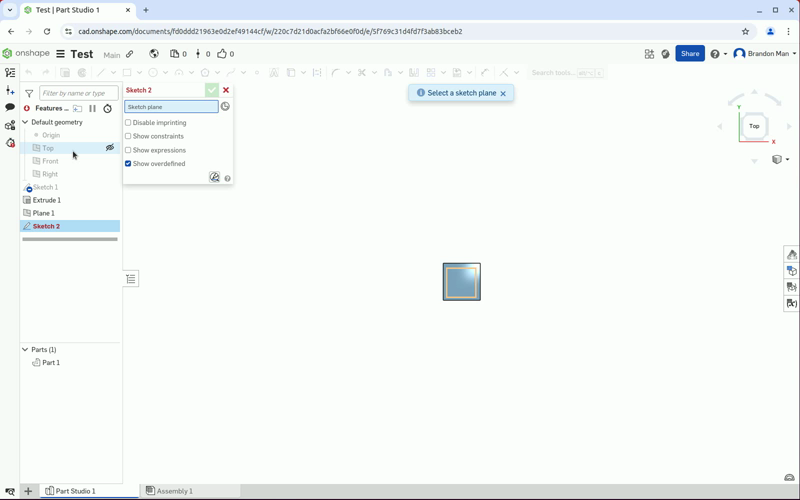
mouse_move(73, 215)
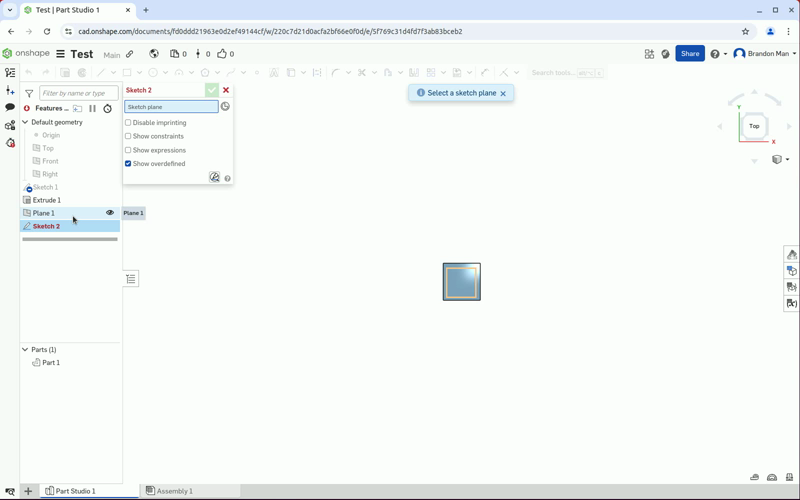
click(73, 215)
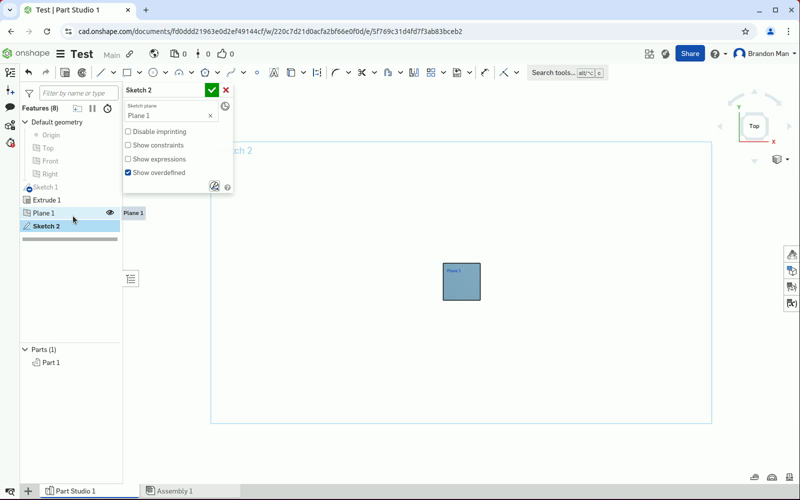
mouse_move(73, 352)
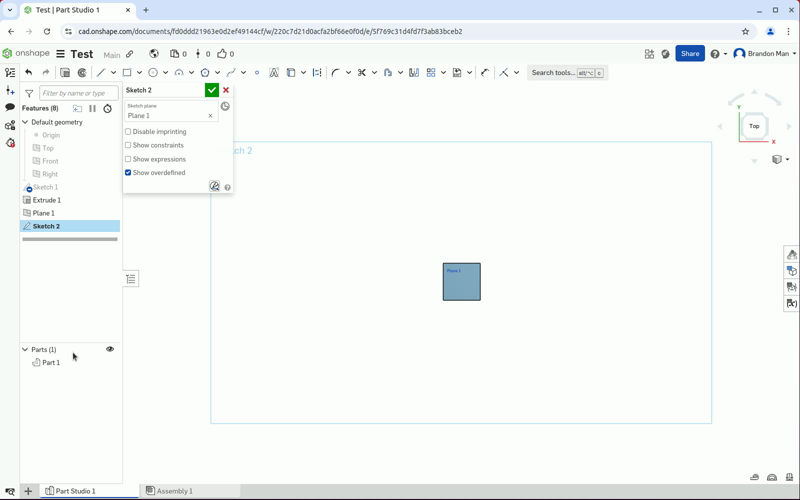
key(y)
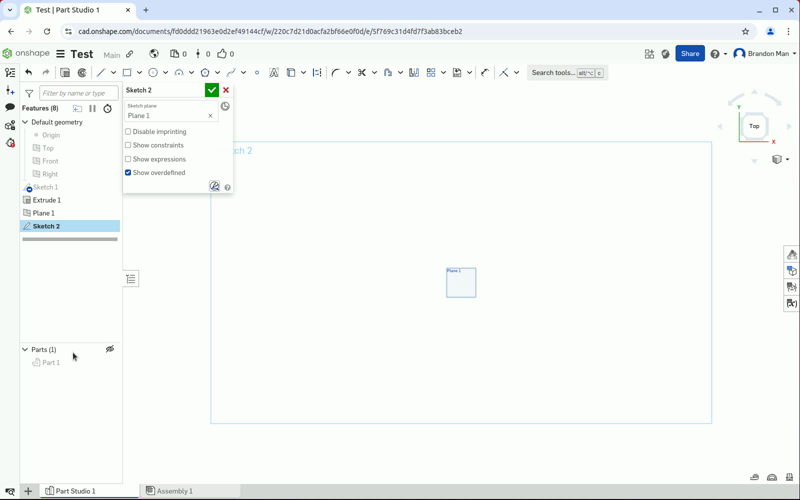
key(l)
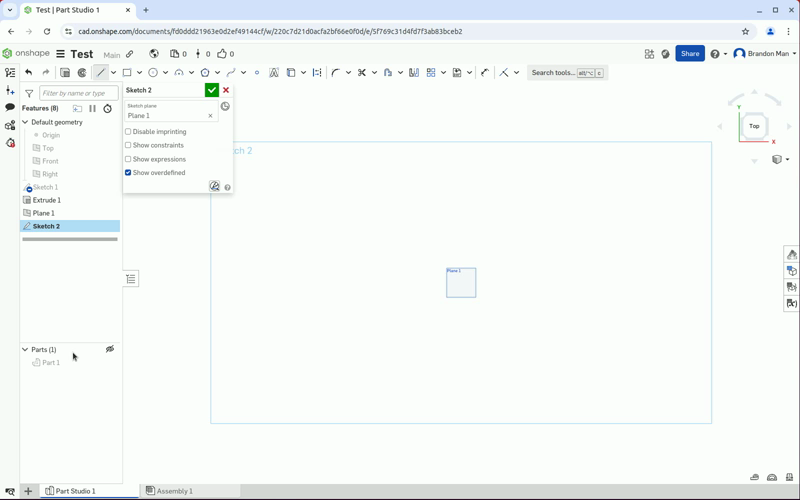
key_down(shift)
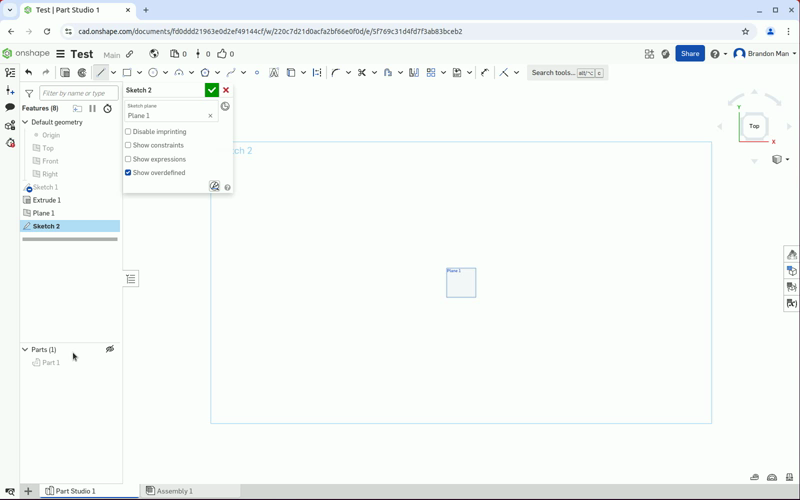
mouse_move(451, 292)
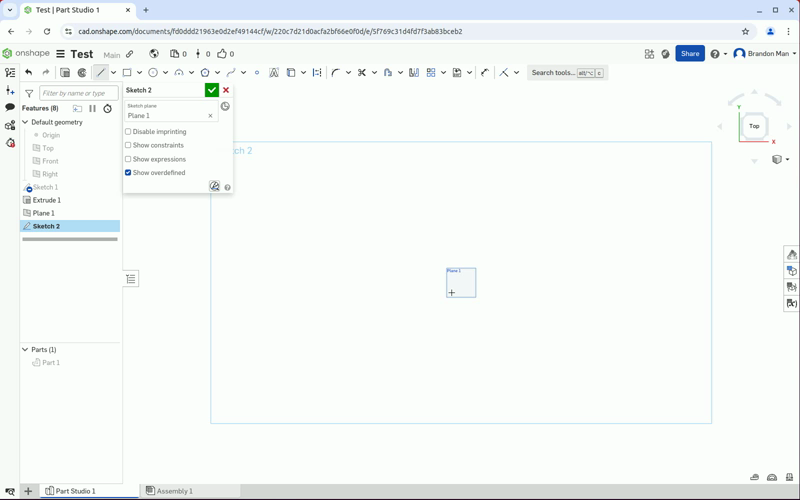
click(451, 292)
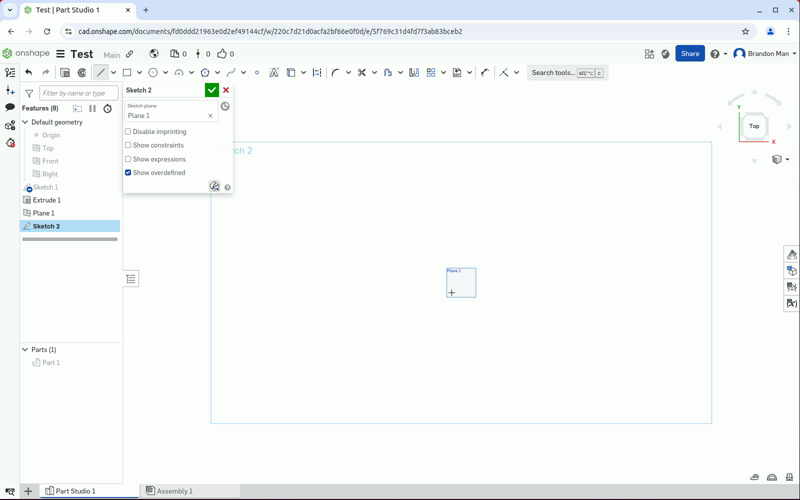
key_up(shift)
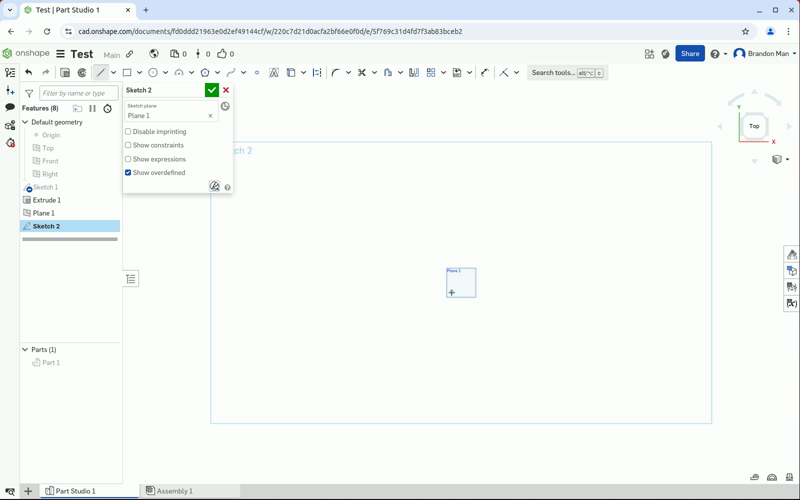
key_down(shift)
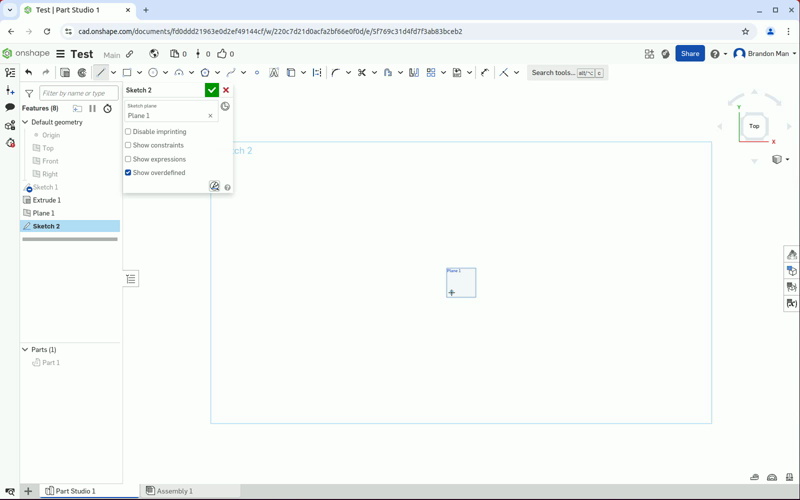
mouse_move(481, 292)
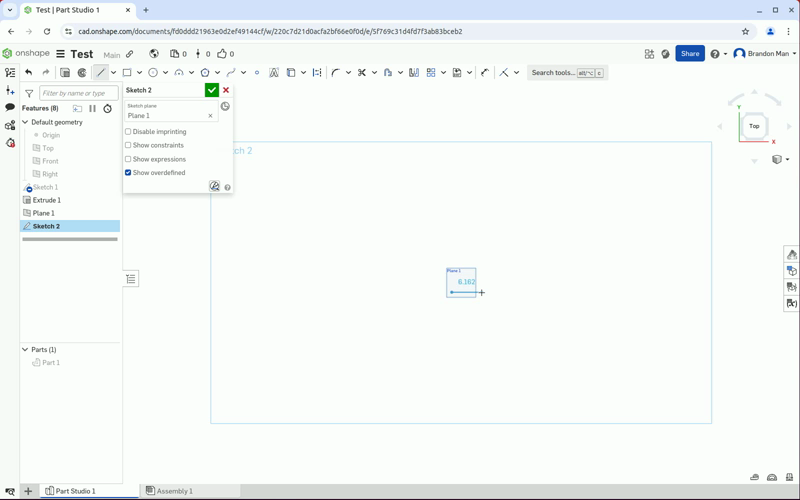
mouse_move(470, 292)
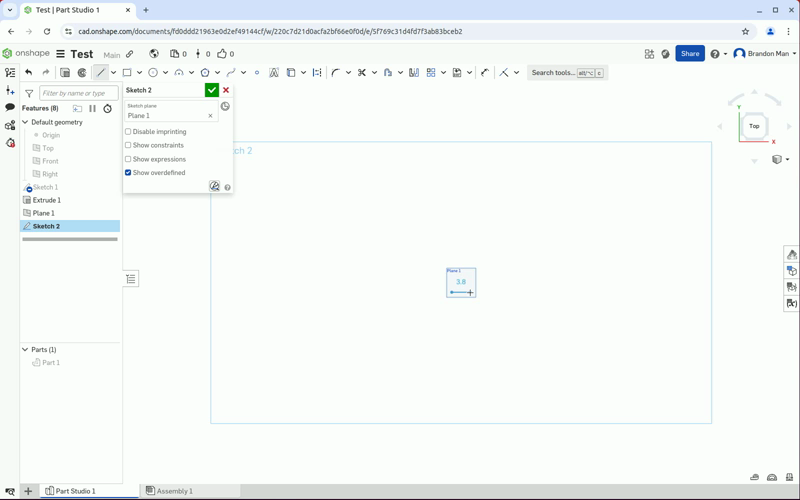
click(470, 292)
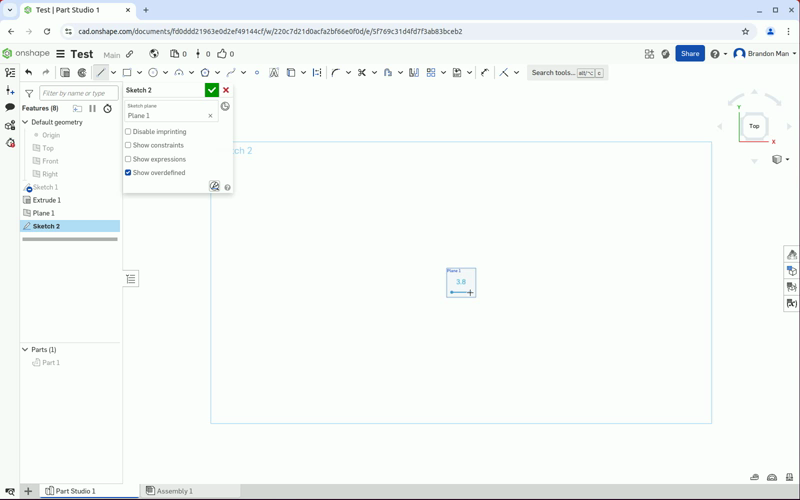
key_up(shift)
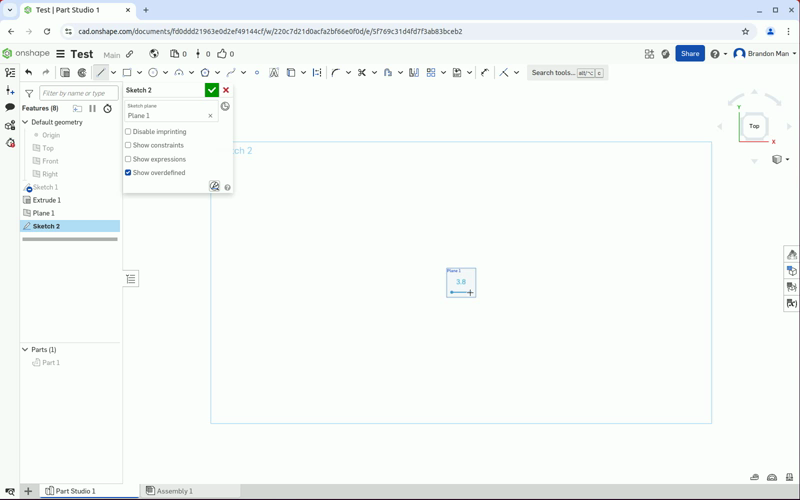
key_down(shift)
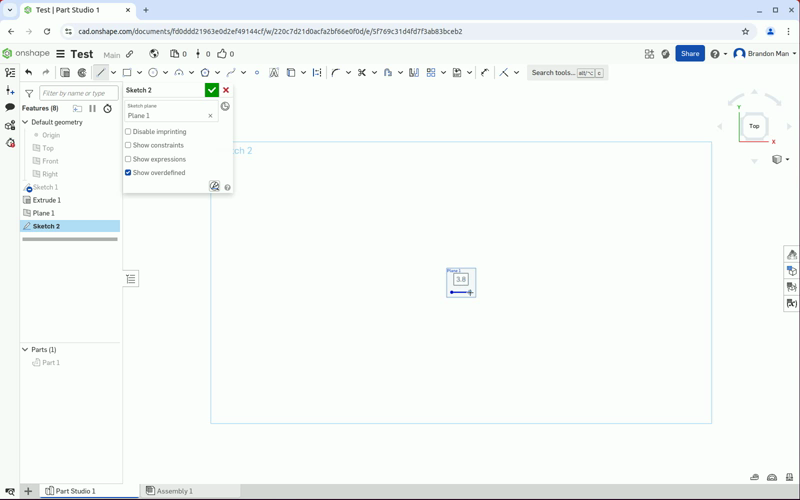
mouse_move(500, 292)
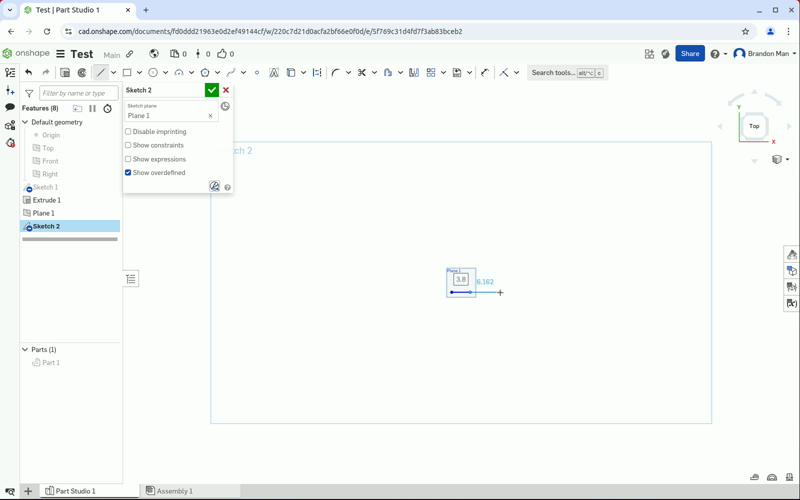
mouse_move(470, 273)
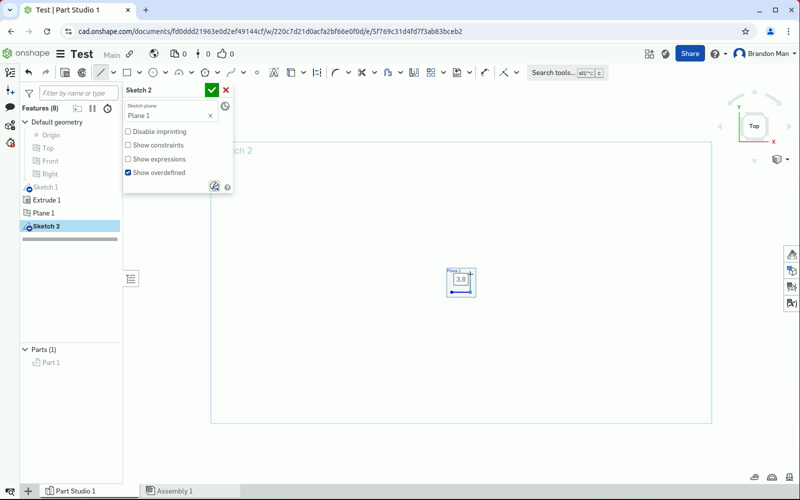
click(470, 273)
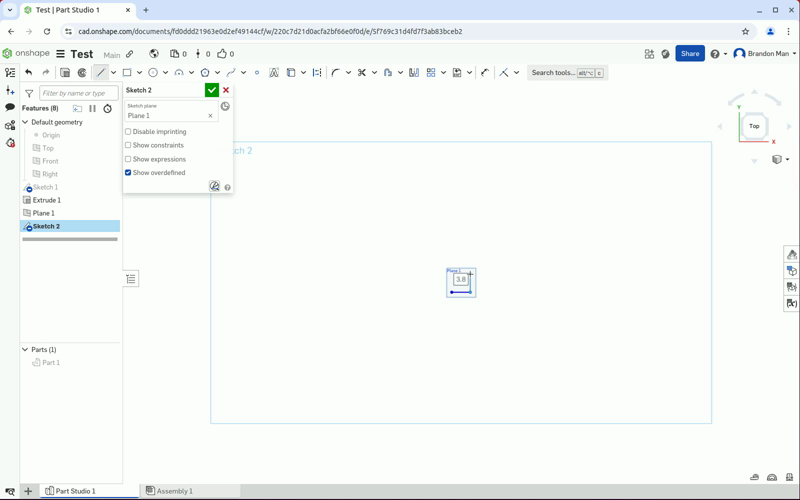
key_up(shift)
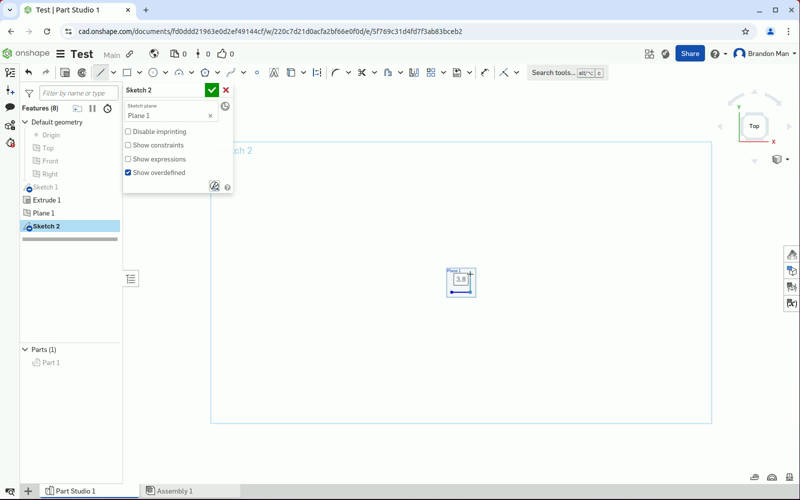
key_down(shift)
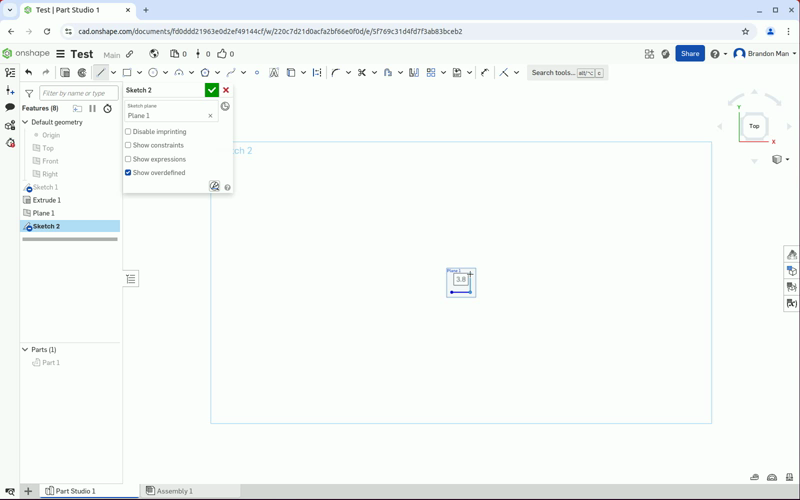
mouse_move(500, 273)
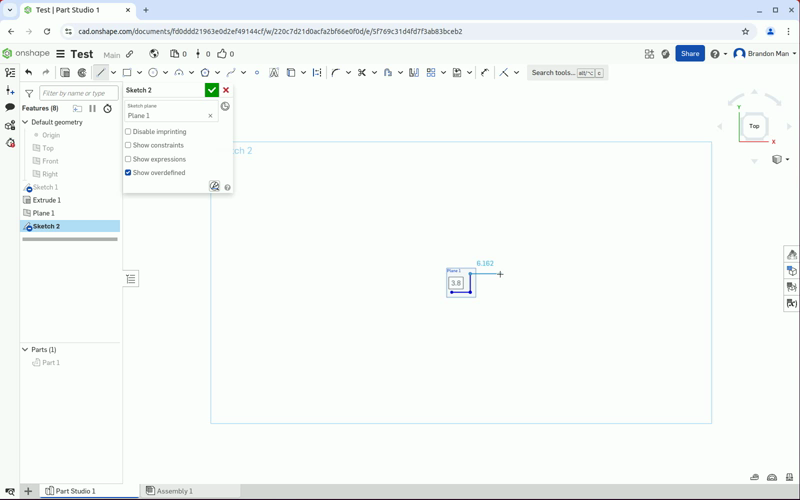
mouse_move(451, 273)
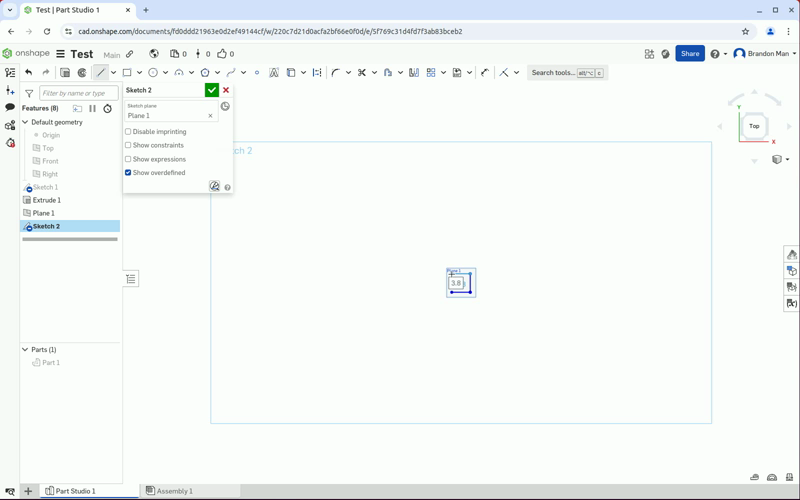
click(451, 273)
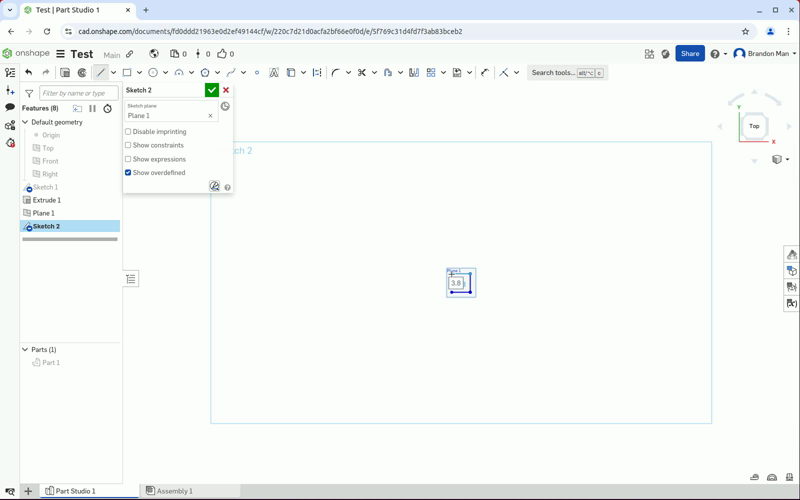
key_up(shift)
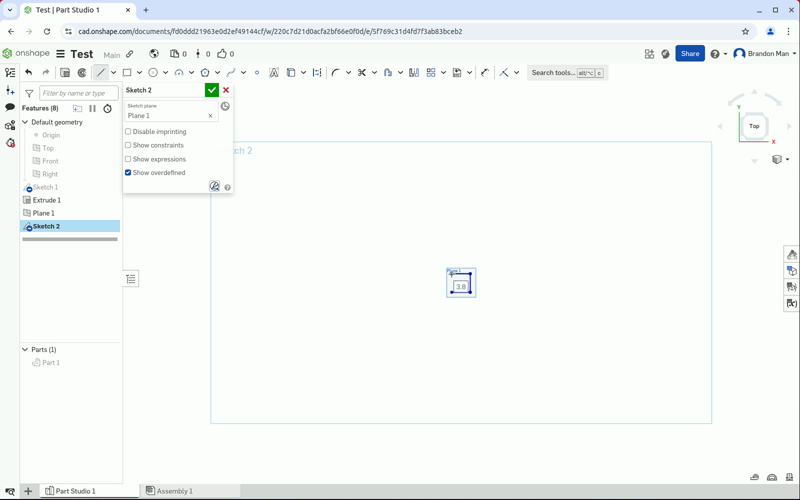
mouse_move(481, 273)
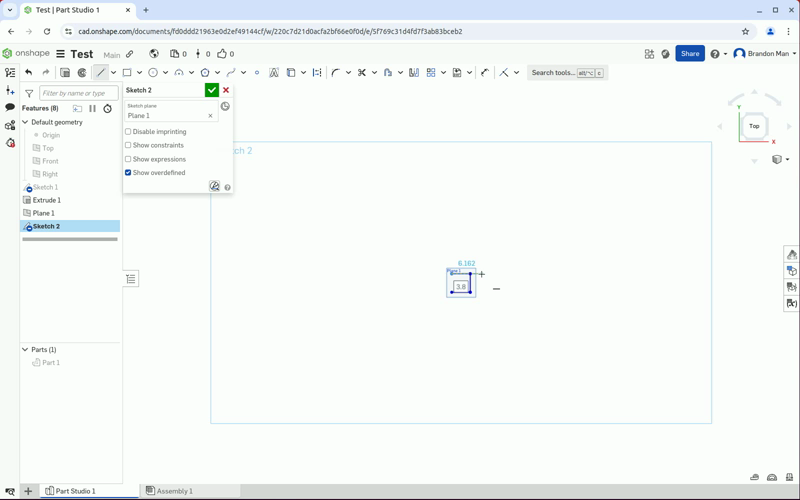
key_down(shift)
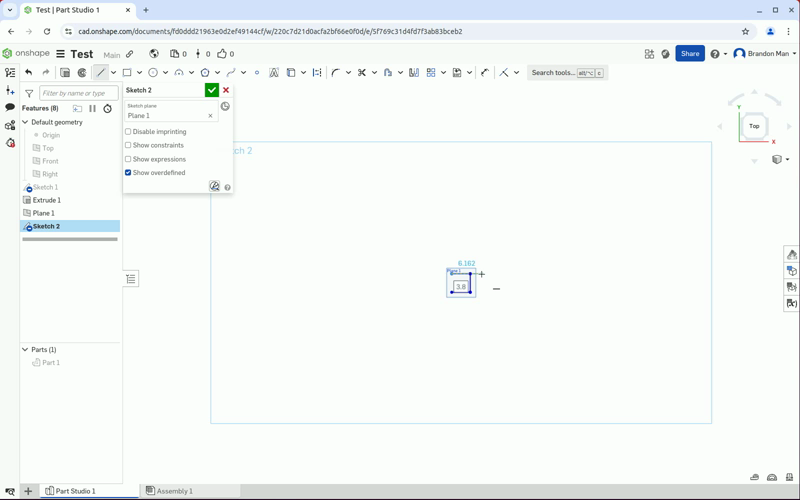
mouse_move(451, 292)
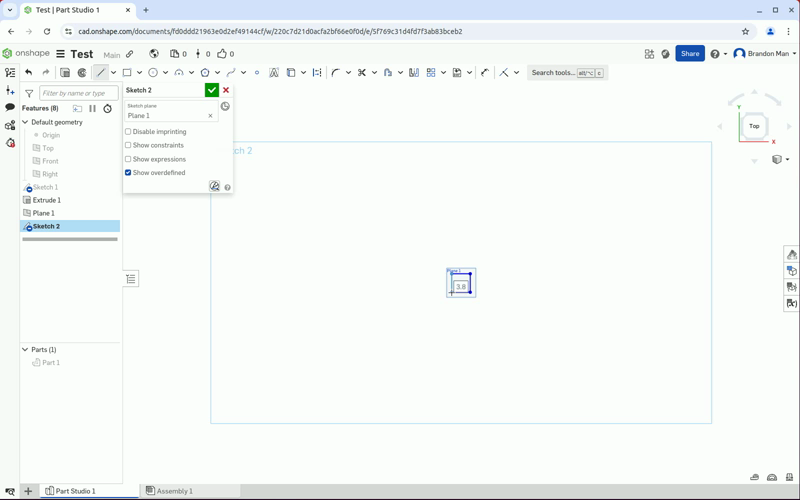
key_up(shift)
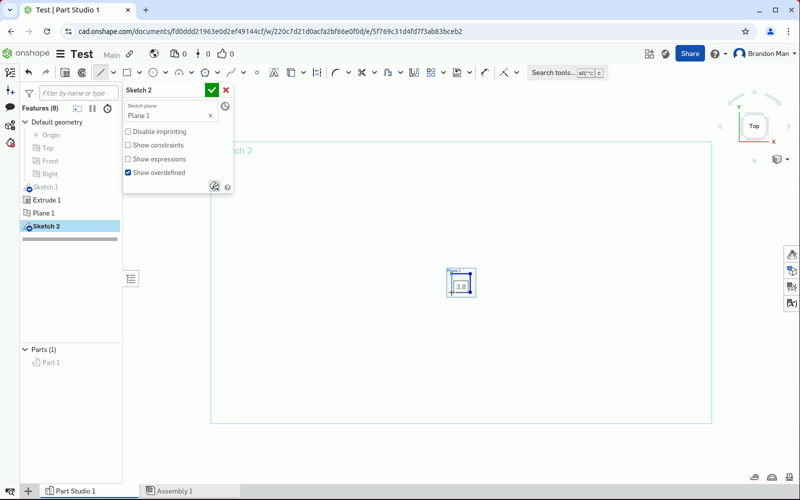
click(451, 292)
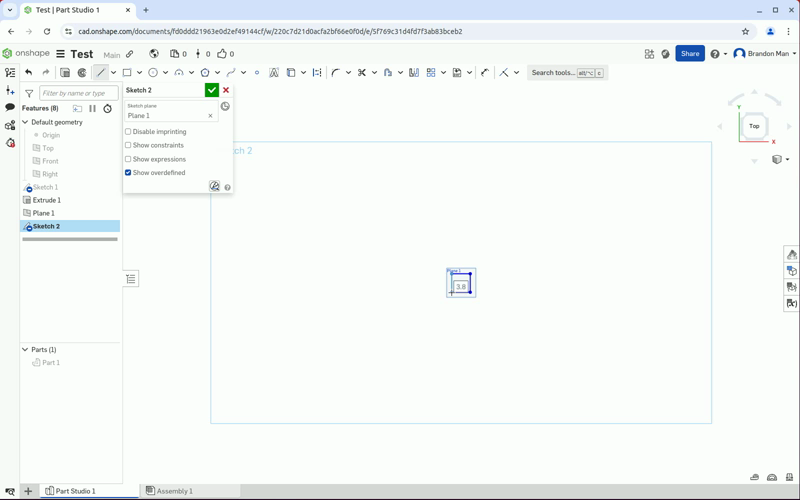
key(esc)
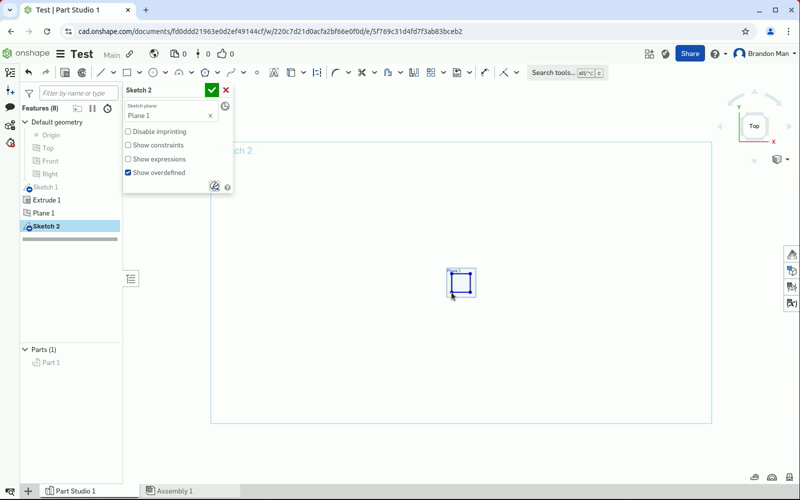
mouse_move(468, 283)
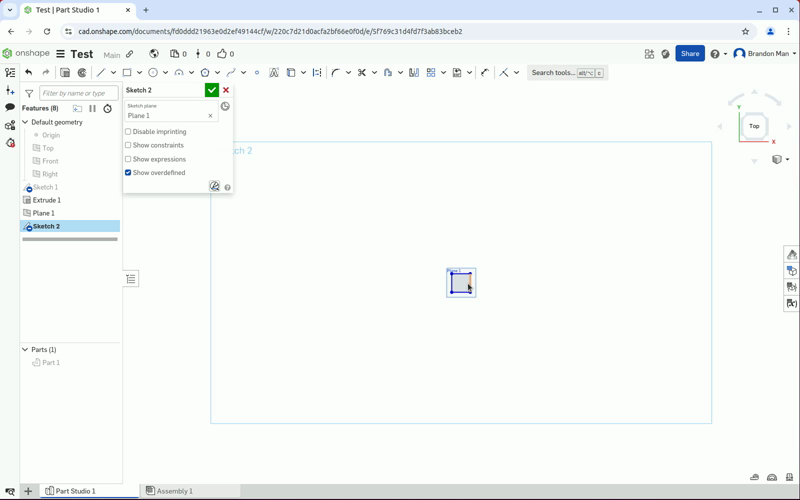
scroll(6)
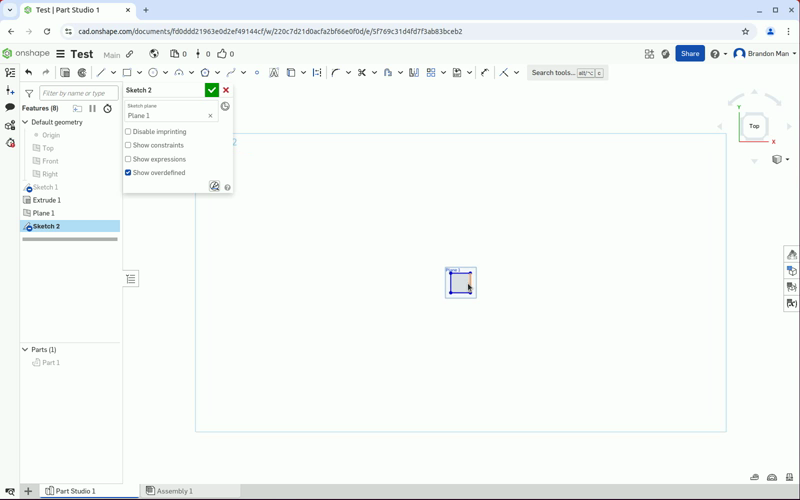
scroll(6)
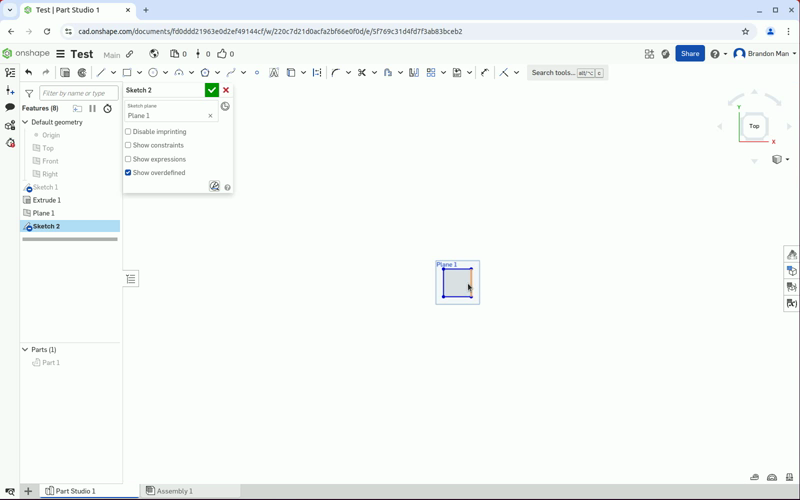
scroll(6)
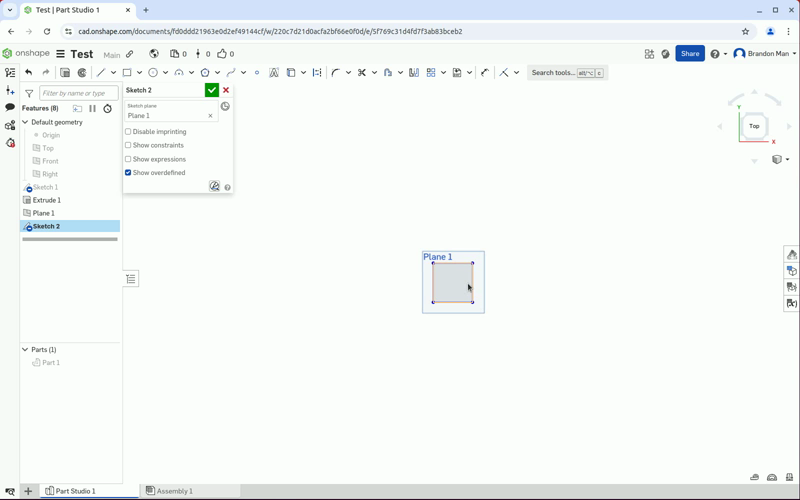
scroll(6)
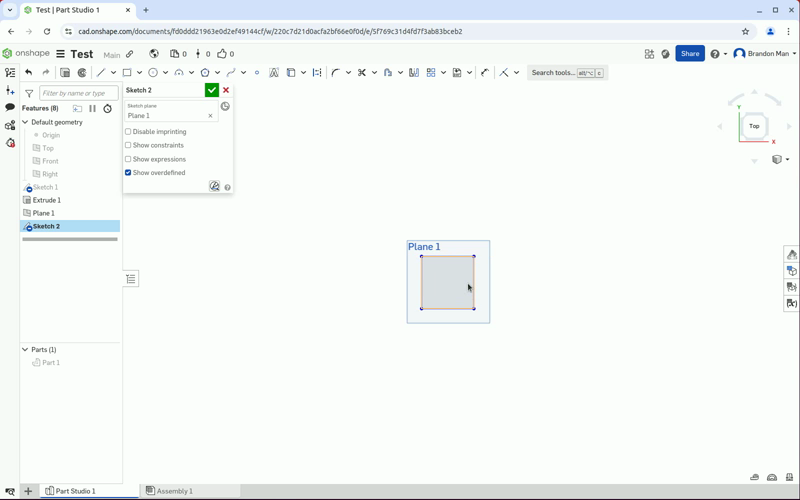
scroll(6)
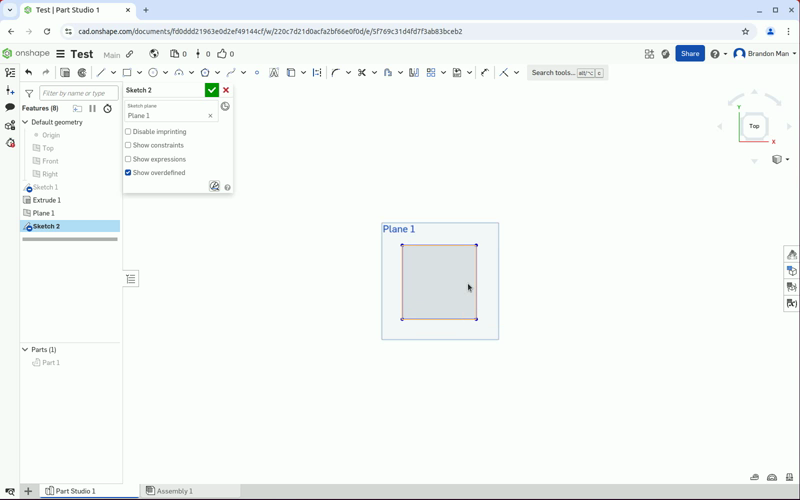
scroll(6)
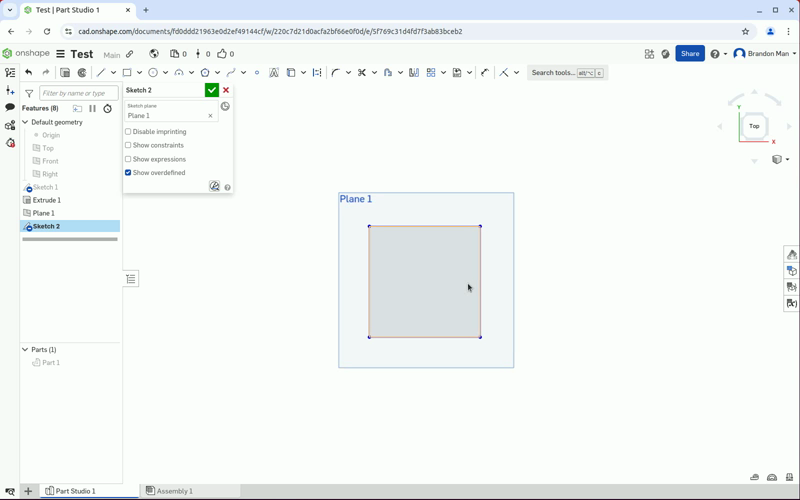
scroll(6)
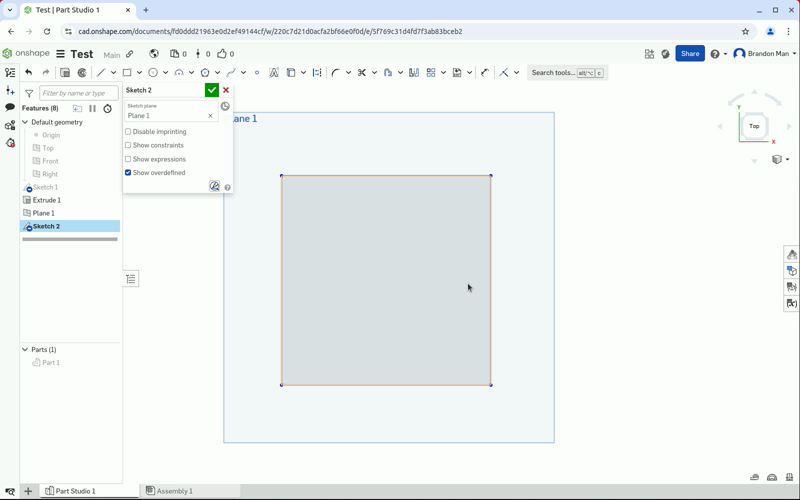
click(468, 283)
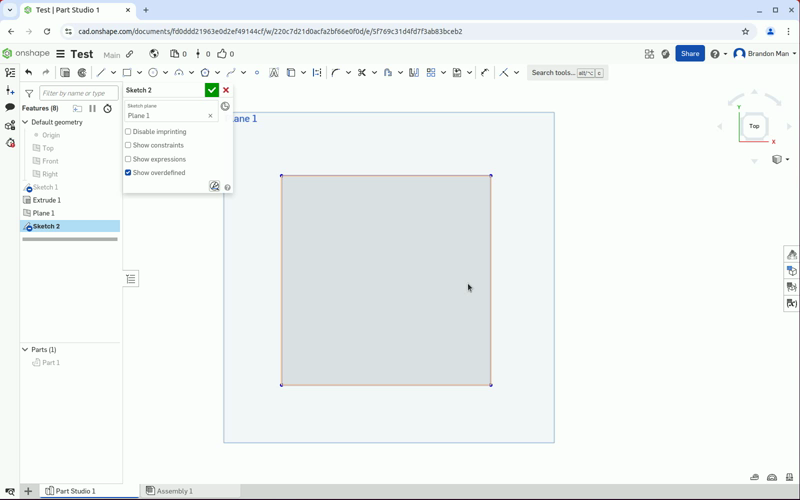
scroll(-6)
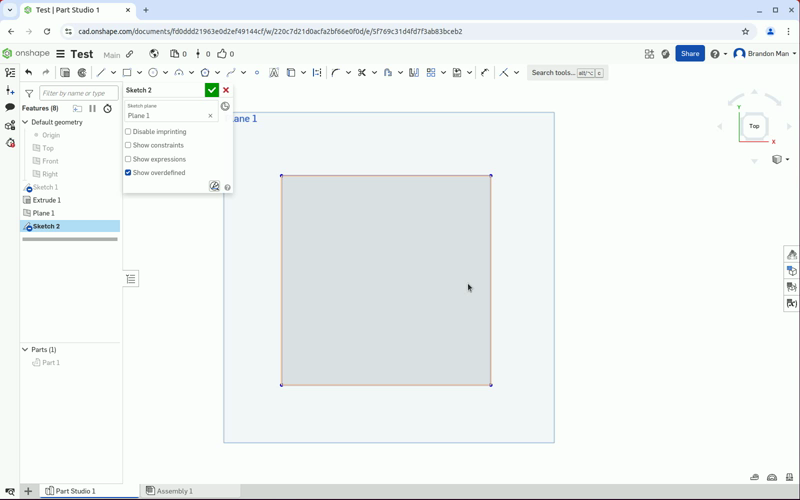
scroll(-6)
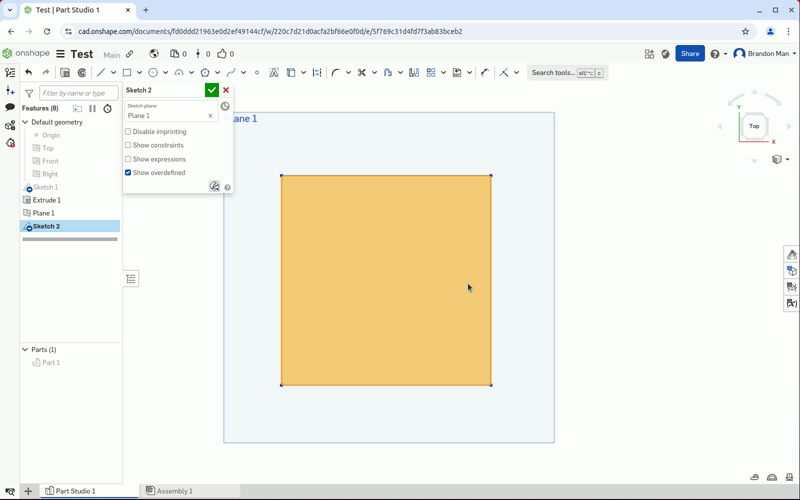
scroll(-6)
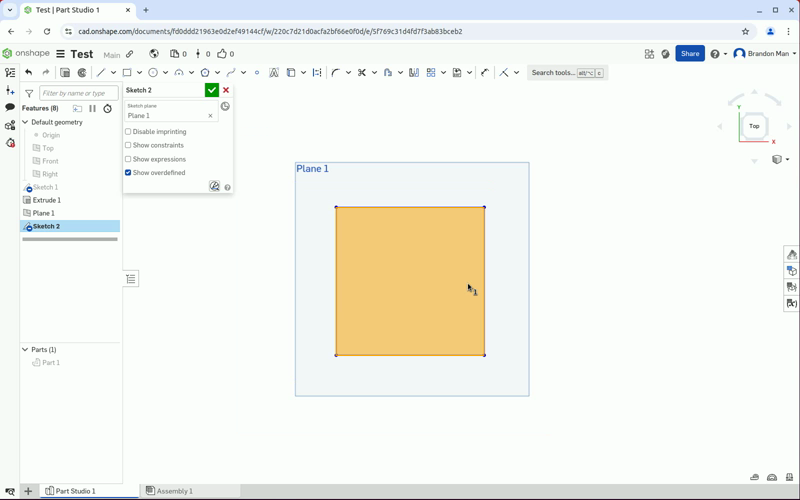
scroll(-6)
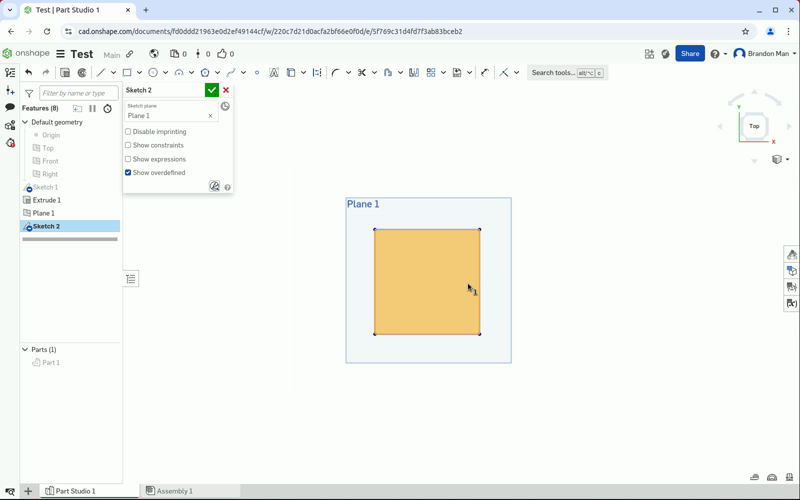
scroll(-6)
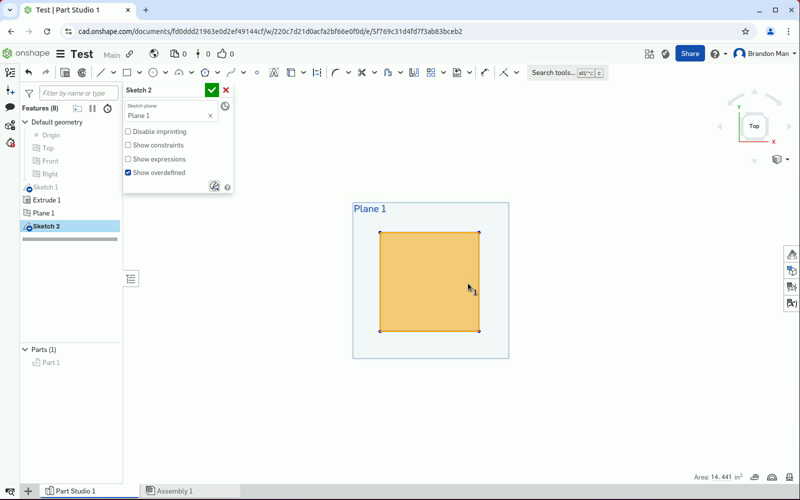
scroll(-6)
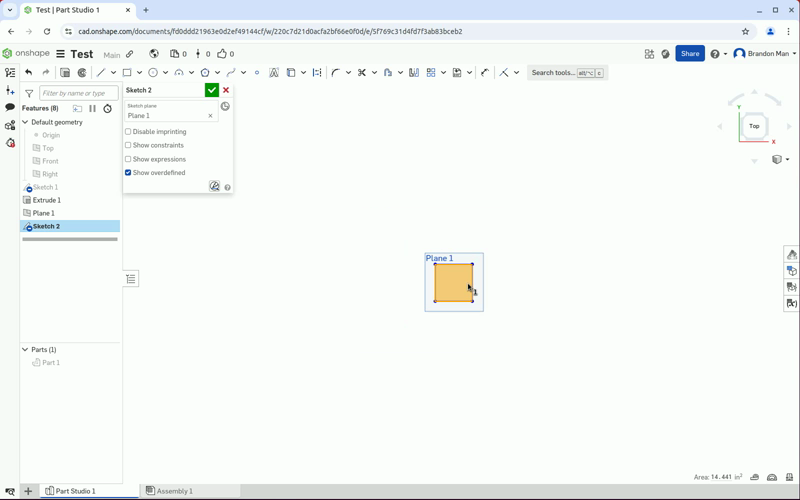
scroll(-6)
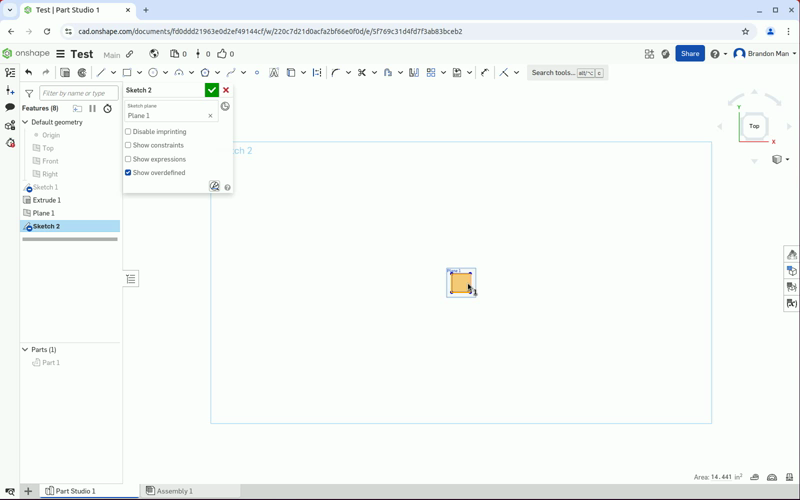
mouse_move(73, 352)
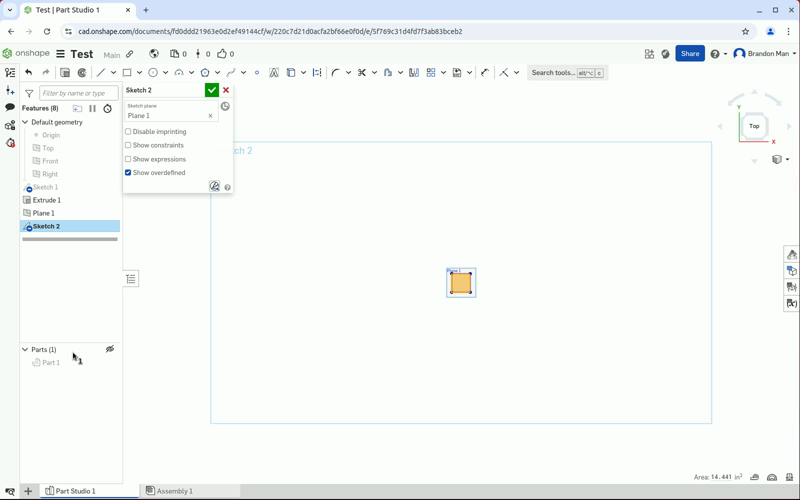
key(shift+y)
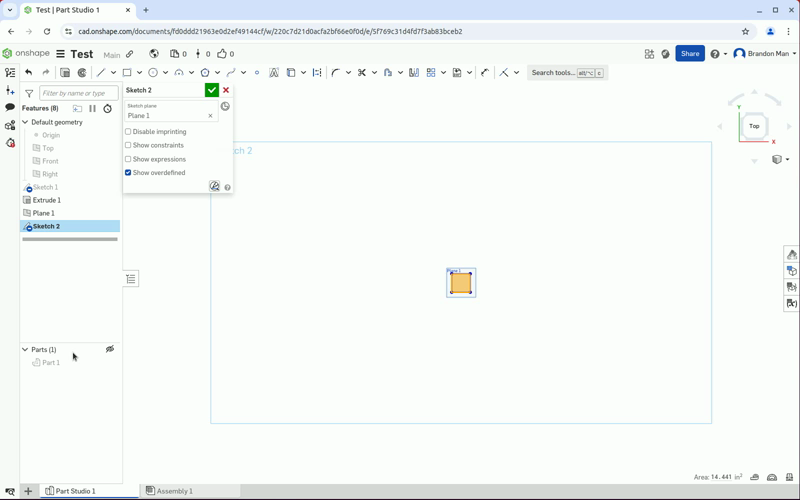
key(shift+e)
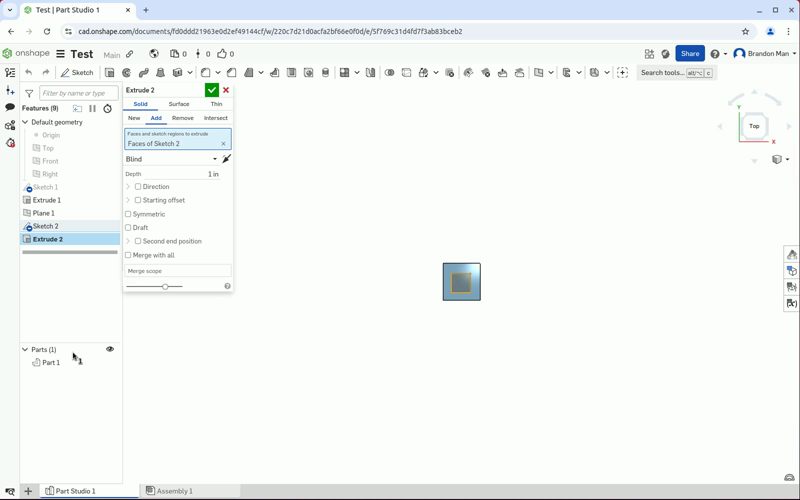
mouse_move(143, 106)
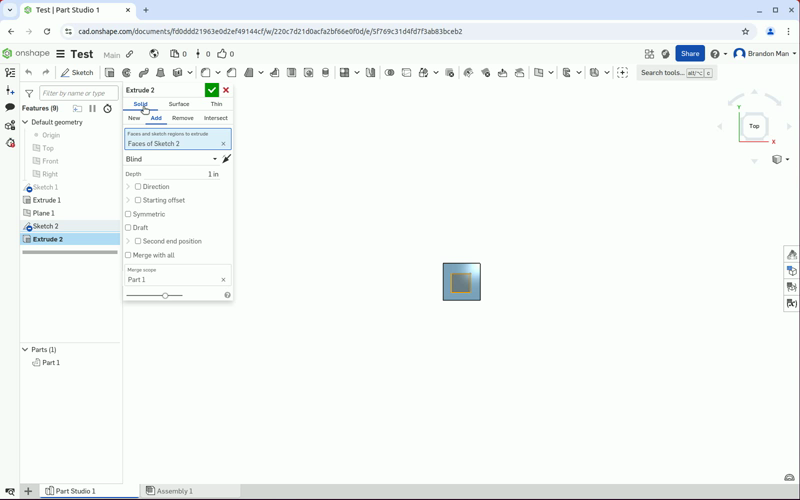
click(143, 106)
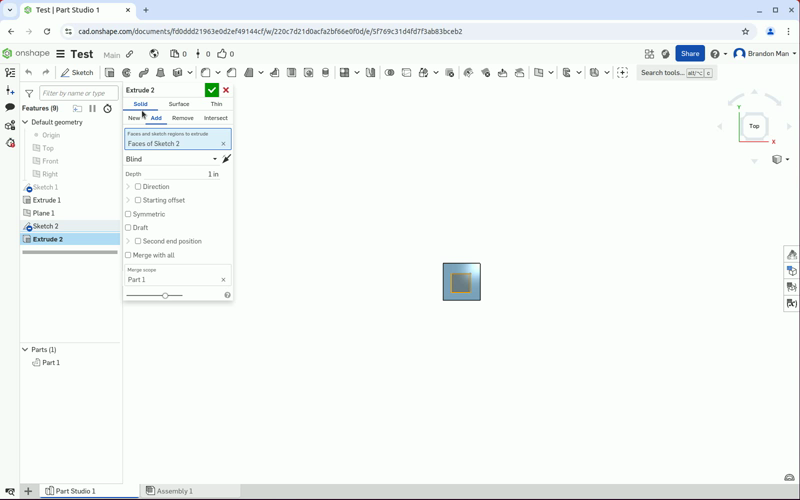
mouse_move(137, 120)
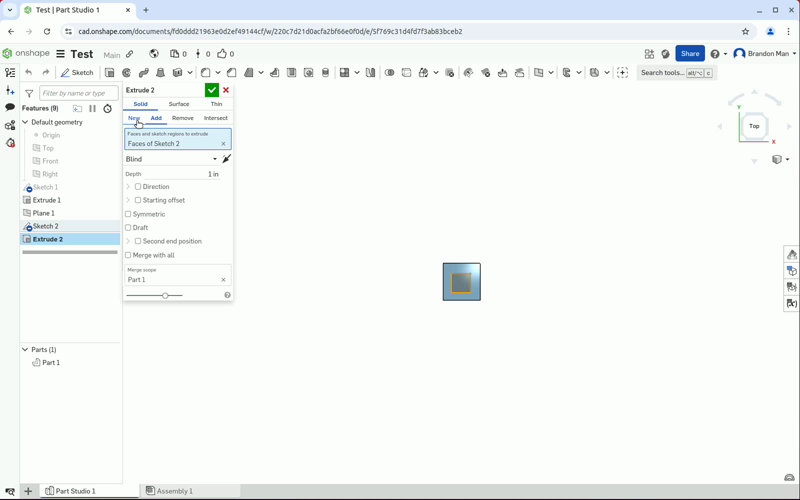
click(137, 120)
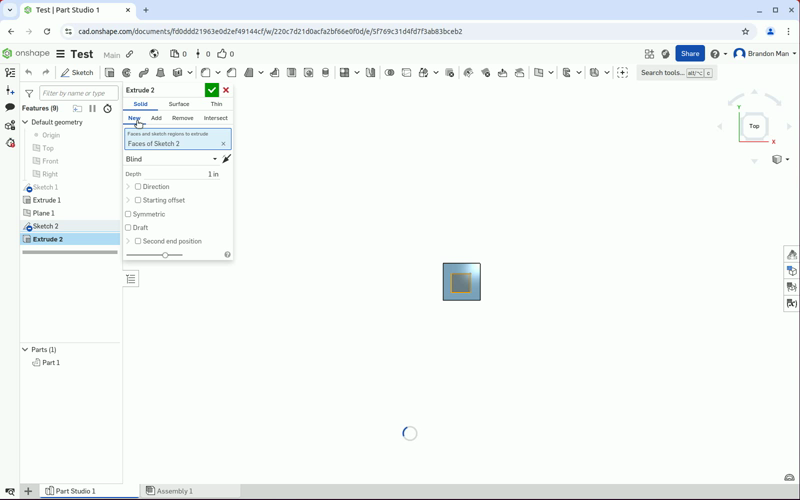
key(tab, 4)
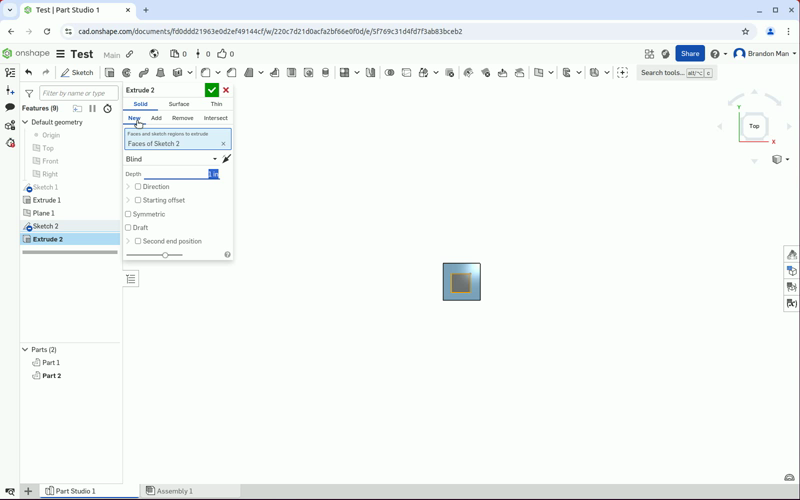
text(18.535)
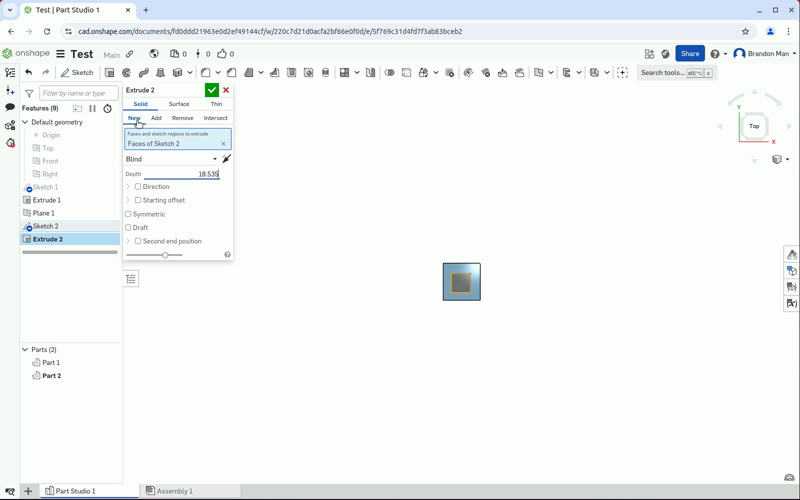
key(enter)
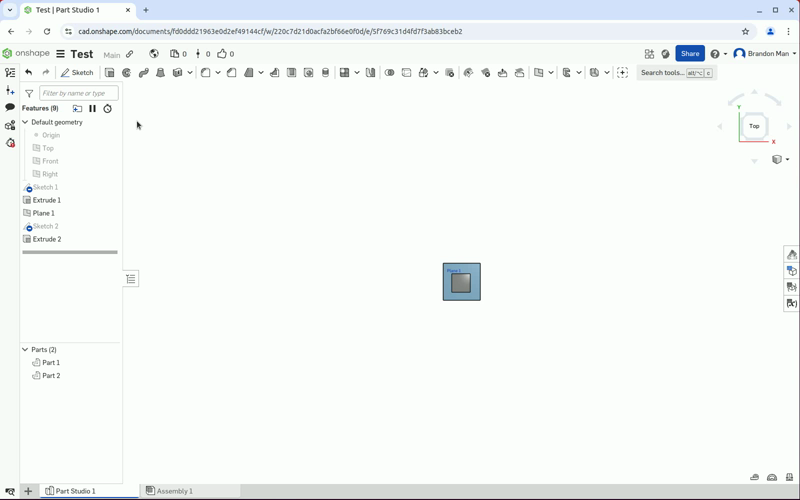
key(shift+h)
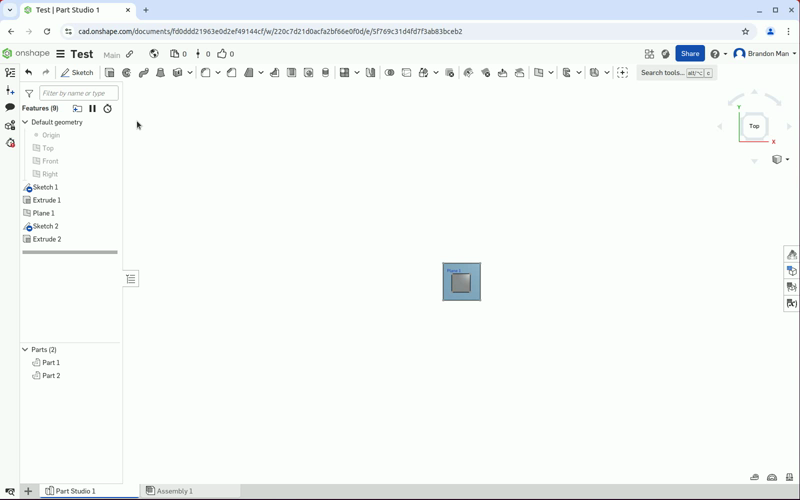
key(shift+h)
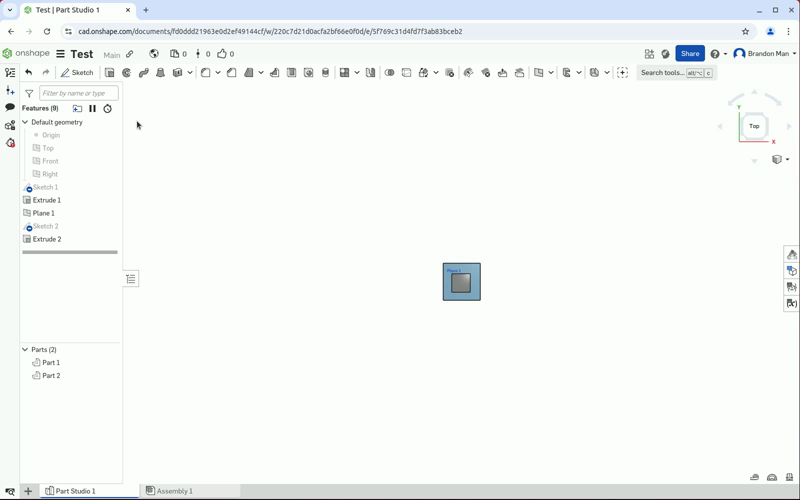
mouse_move(73, 189)
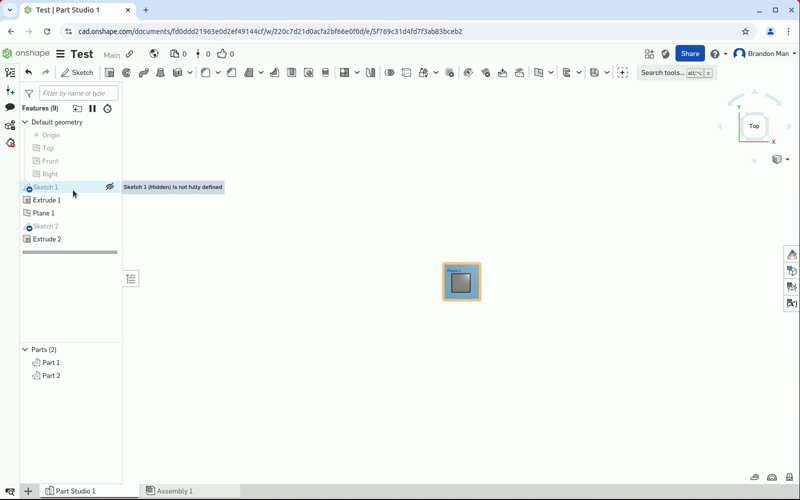
click(73, 189)
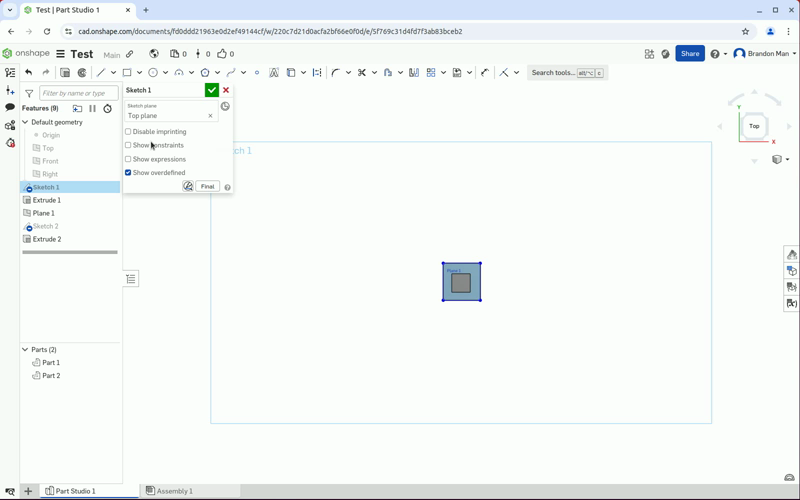
mouse_move(229, 92)
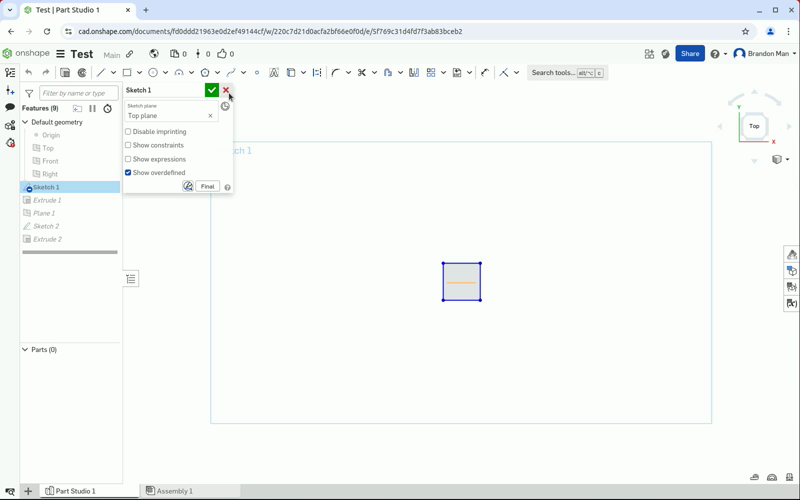
click(229, 92)
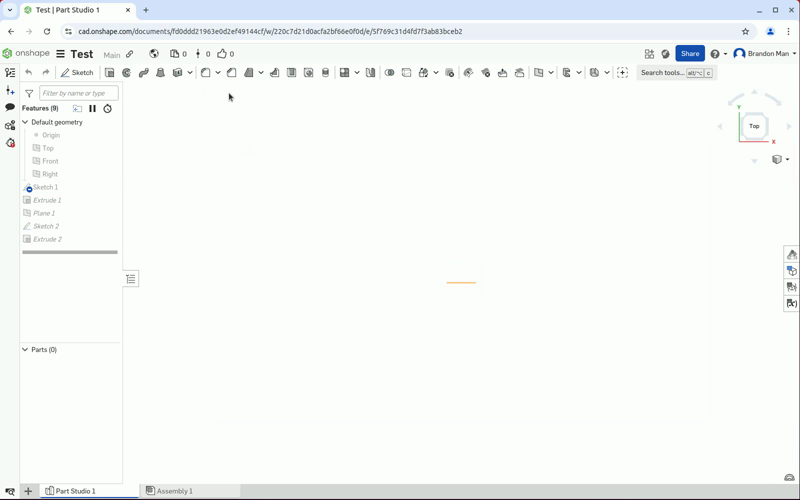
key(shift+s)
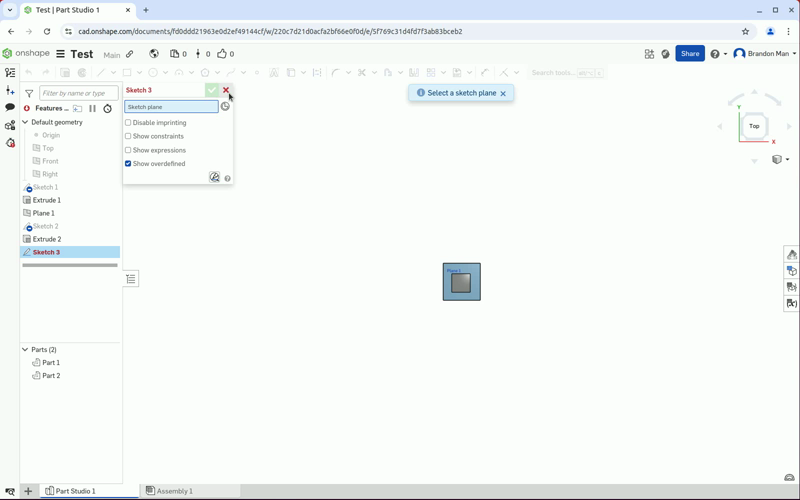
mouse_move(73, 215)
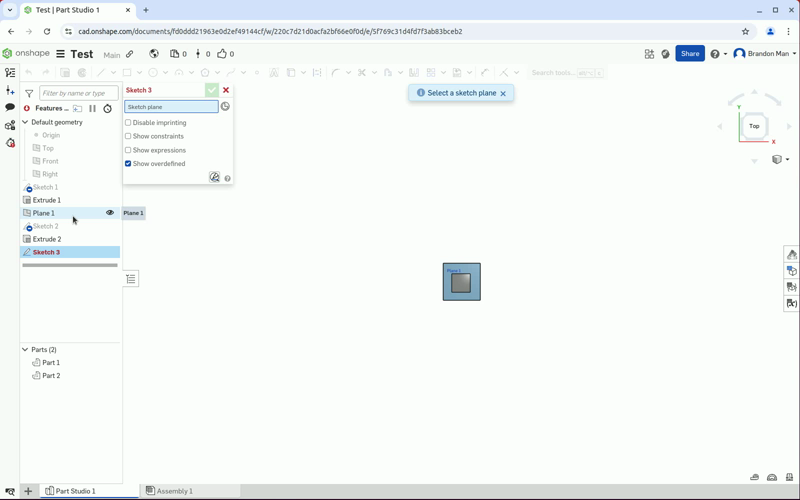
click(73, 215)
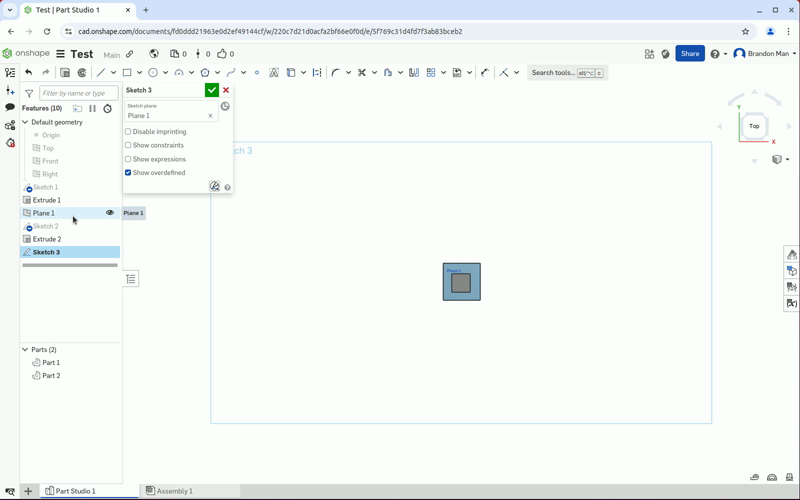
mouse_move(73, 352)
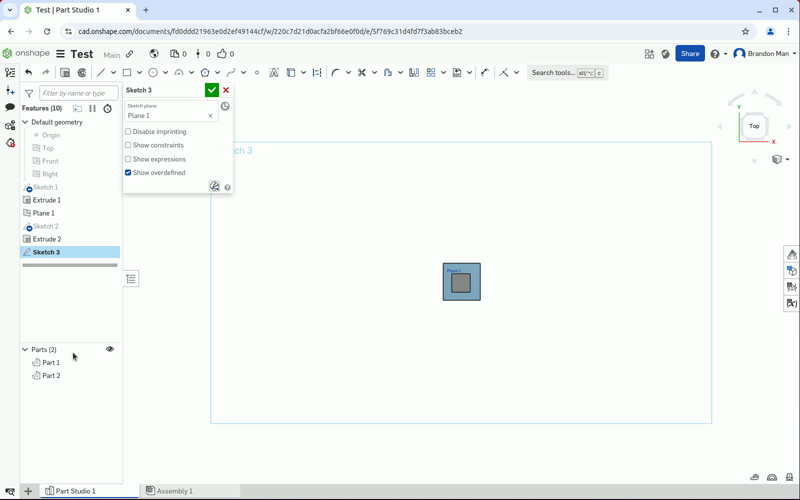
key(y)
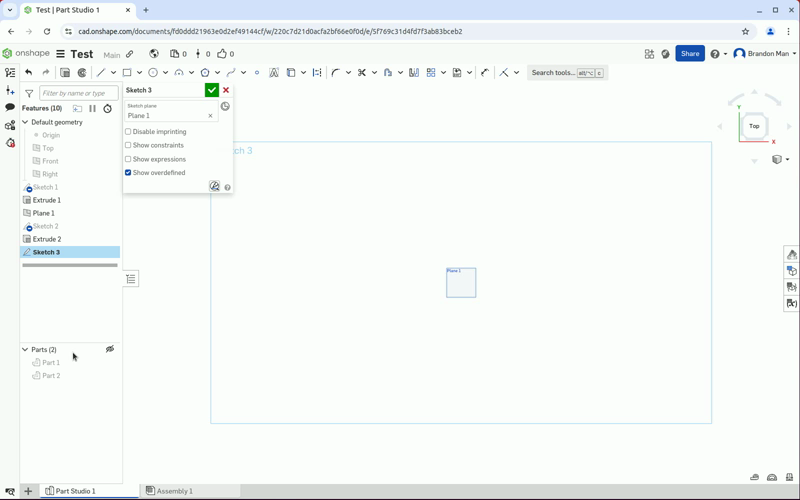
key(l)
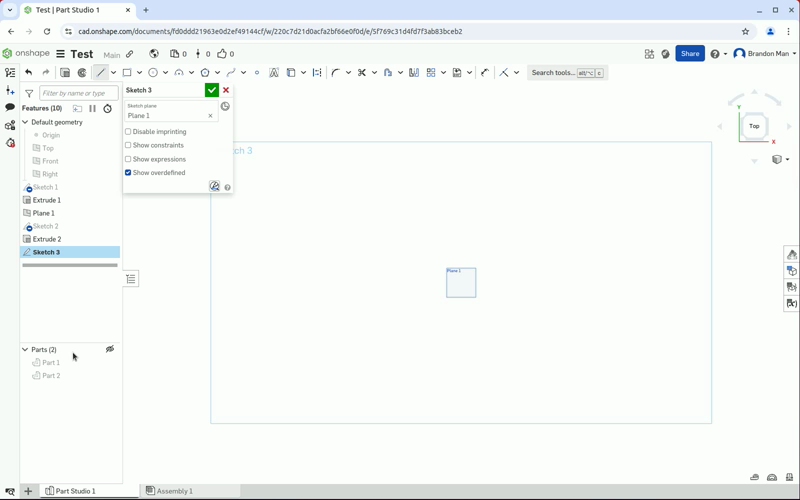
key_down(shift)
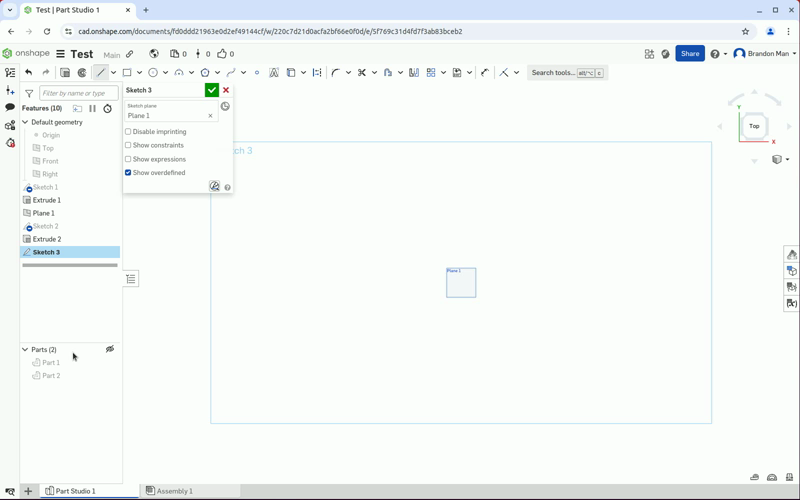
mouse_move(443, 300)
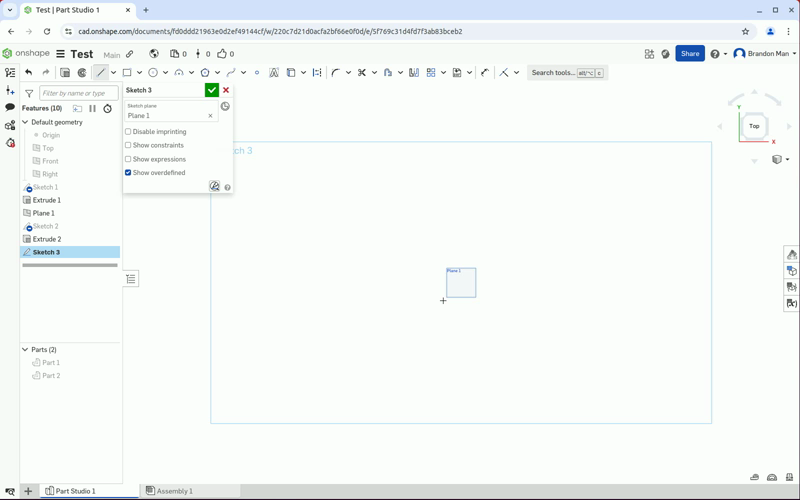
click(443, 300)
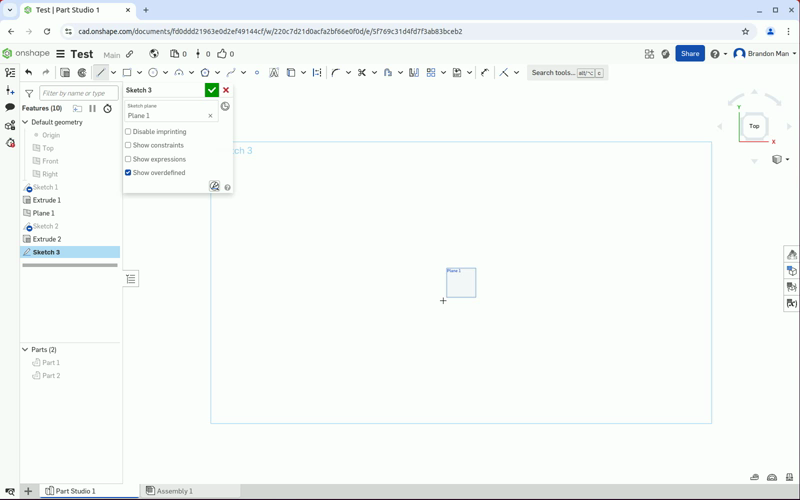
key_up(shift)
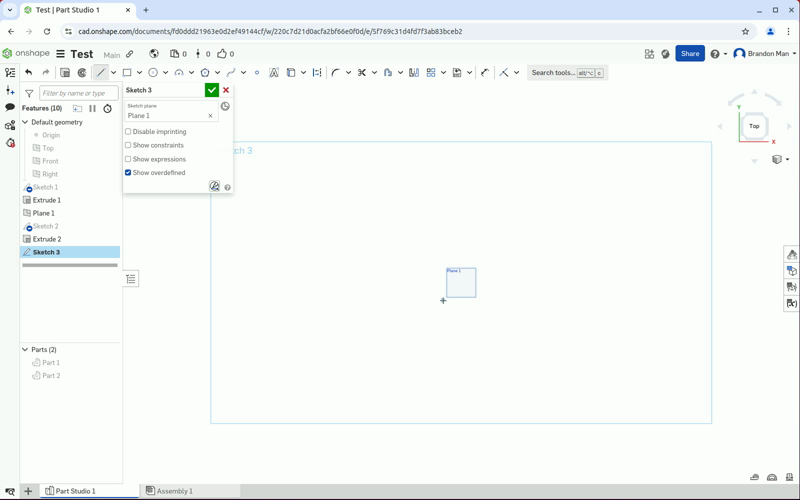
key_down(shift)
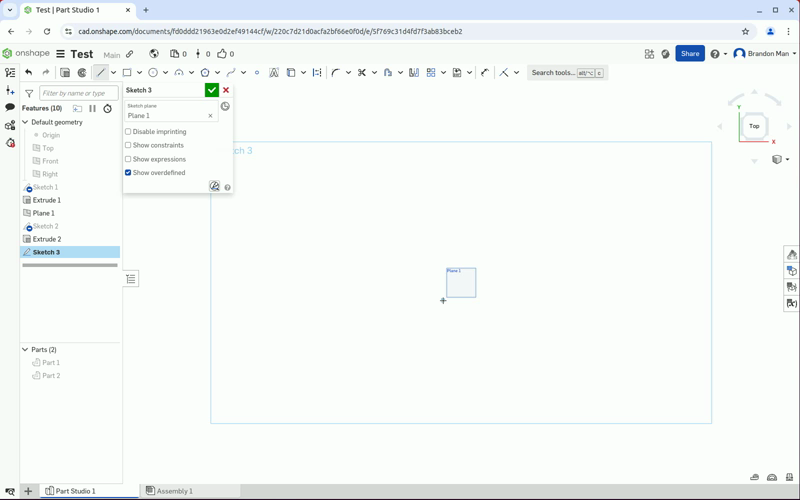
mouse_move(473, 300)
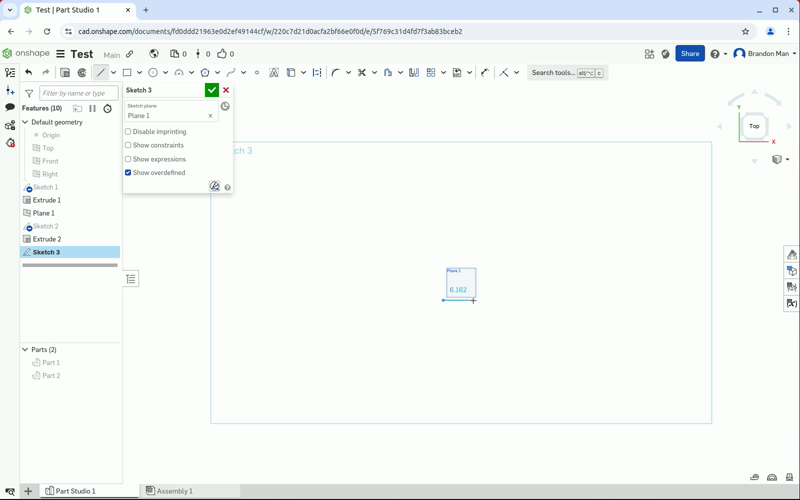
mouse_move(480, 300)
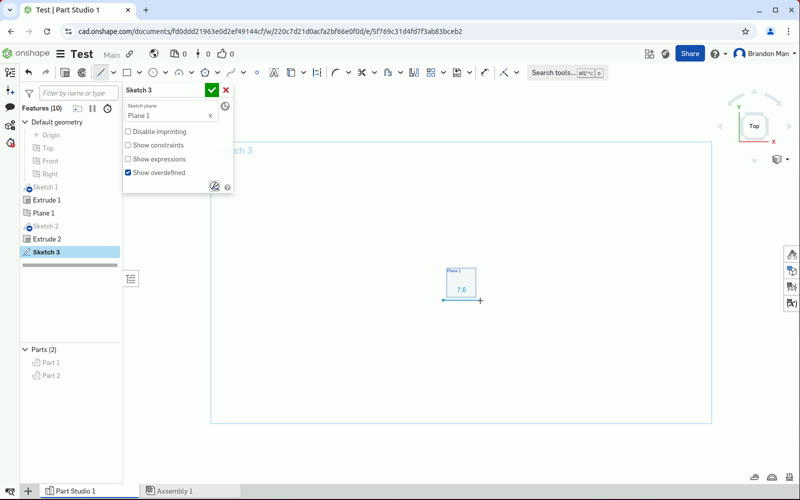
click(480, 300)
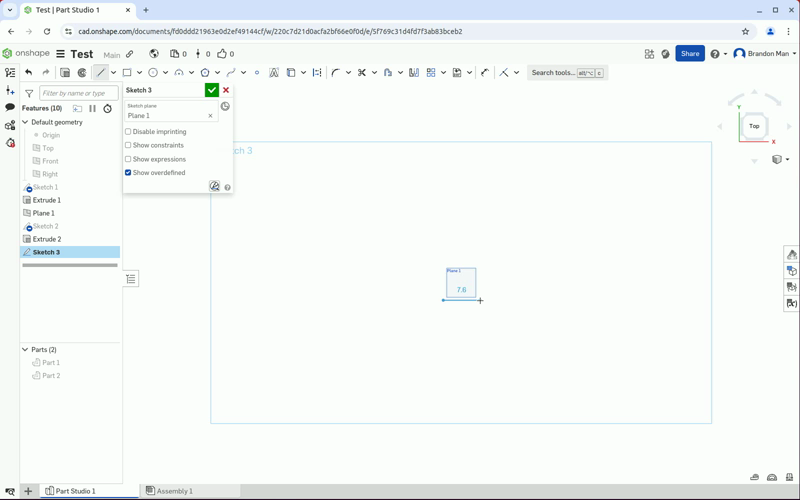
key_up(shift)
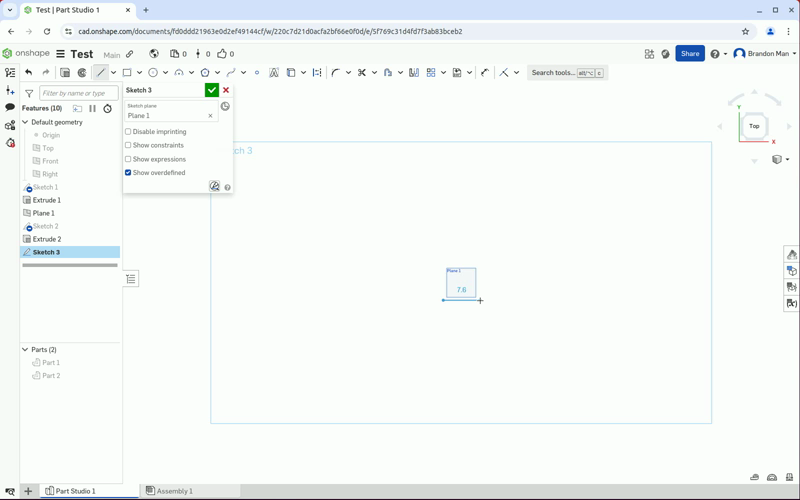
key_down(shift)
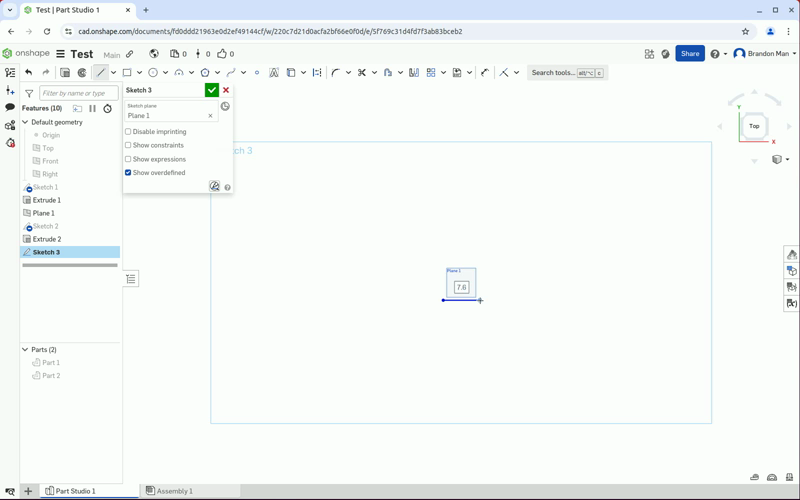
mouse_move(510, 300)
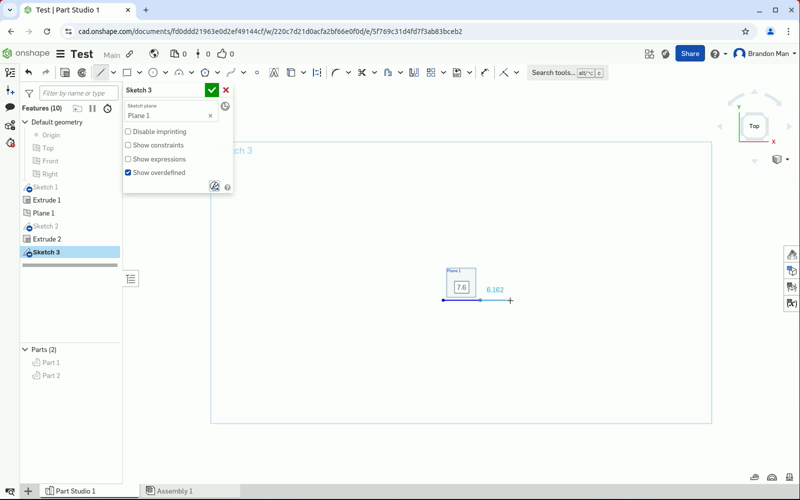
mouse_move(480, 263)
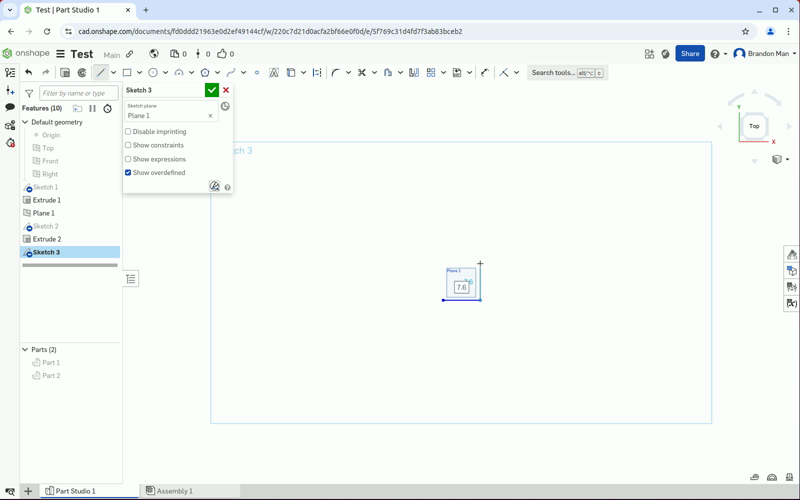
click(480, 263)
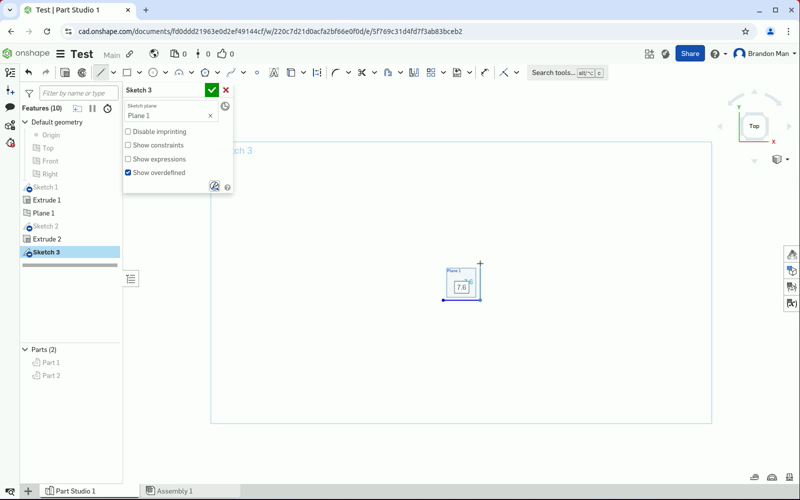
key_up(shift)
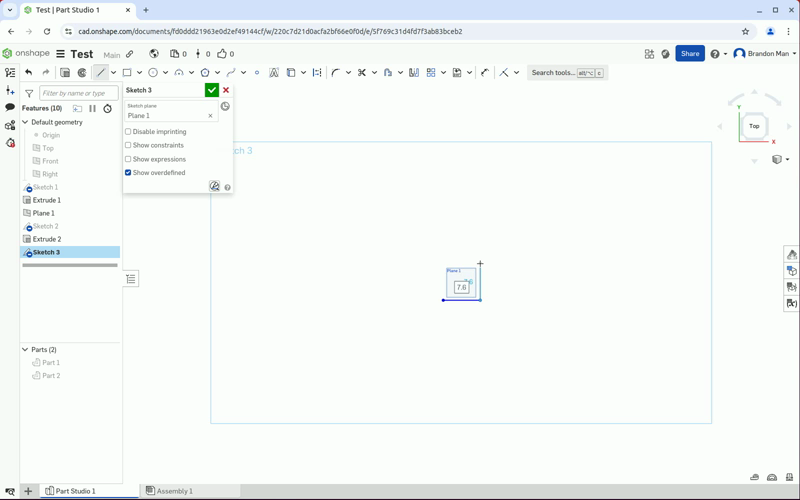
key_down(shift)
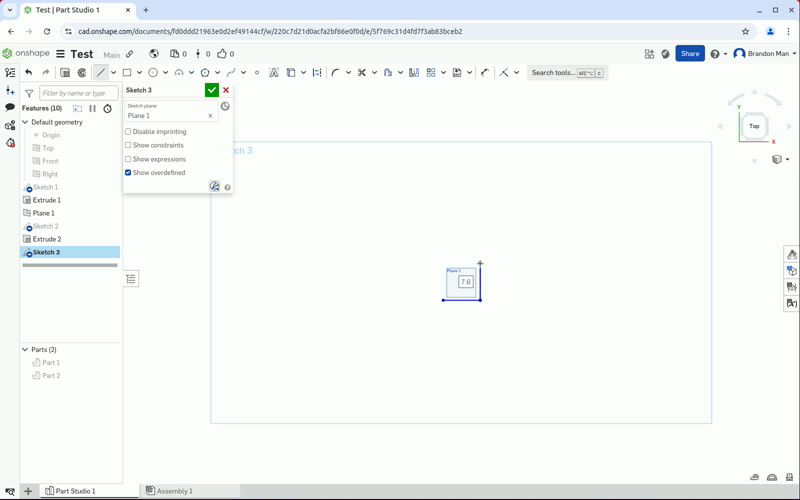
mouse_move(510, 263)
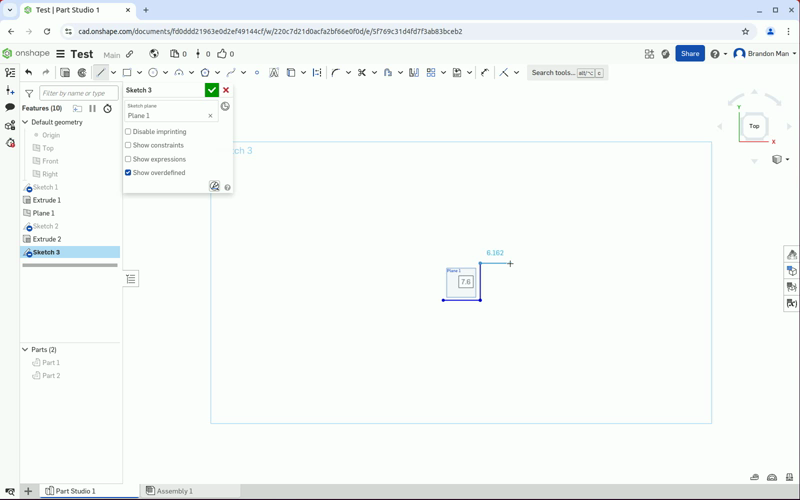
mouse_move(443, 263)
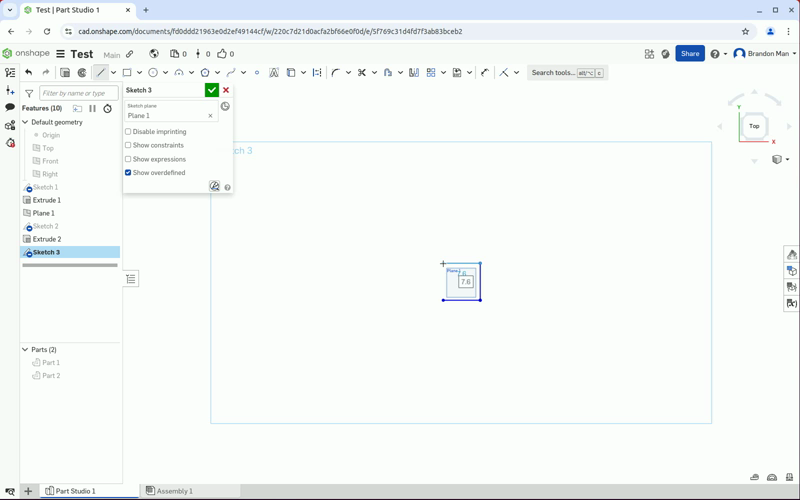
click(443, 263)
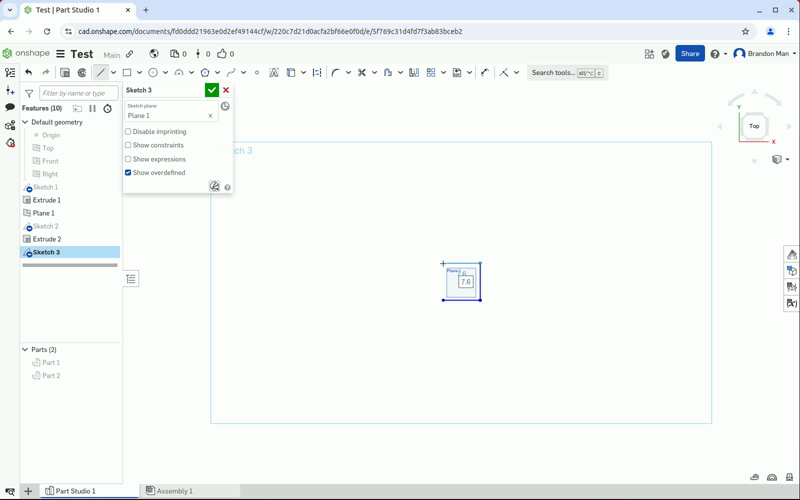
key_up(shift)
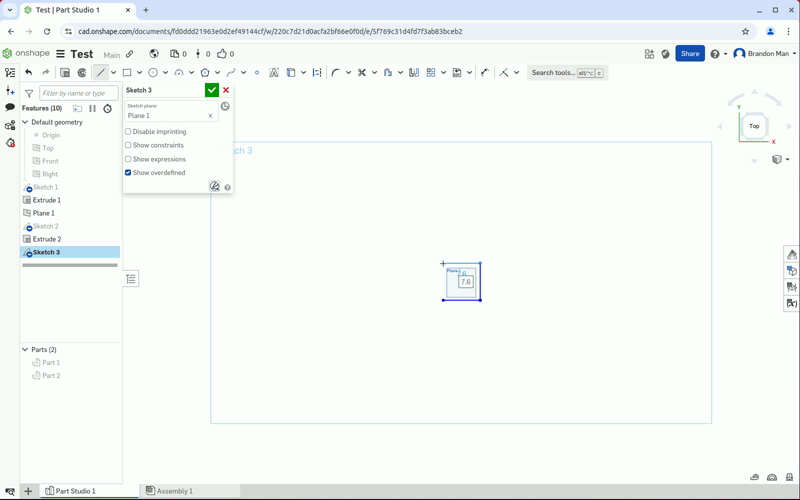
mouse_move(473, 263)
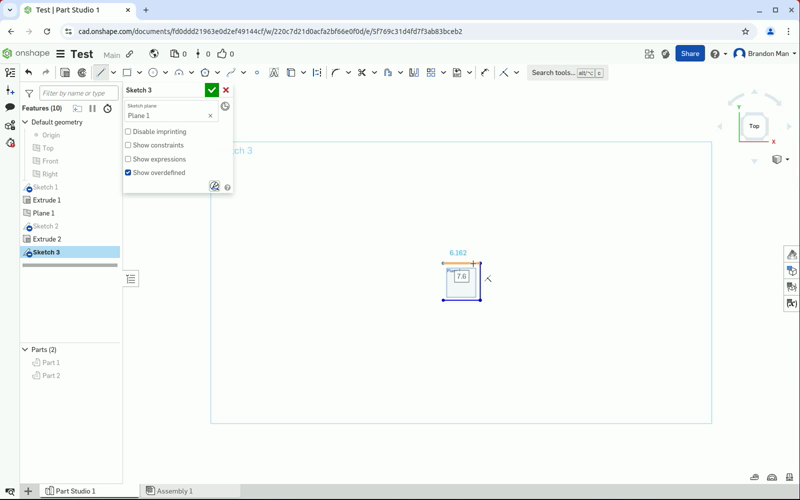
key_down(shift)
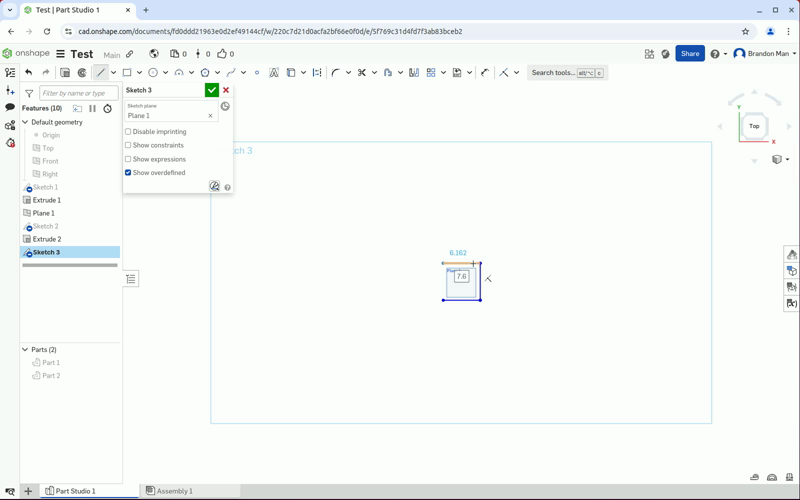
mouse_move(443, 300)
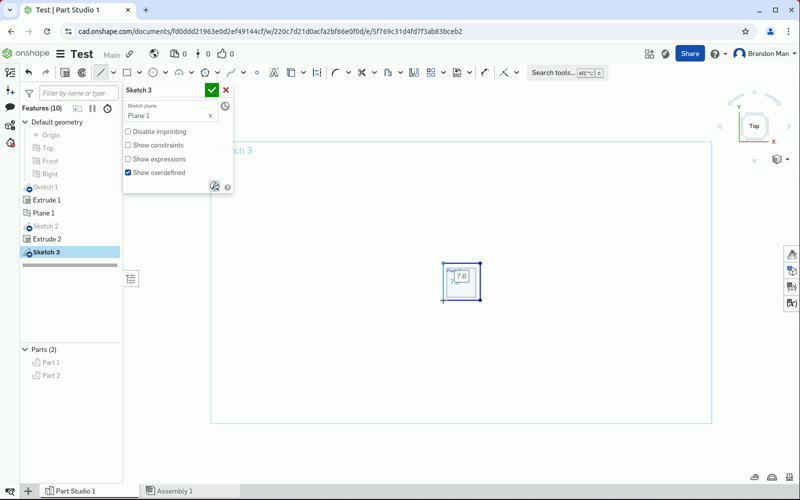
key_up(shift)
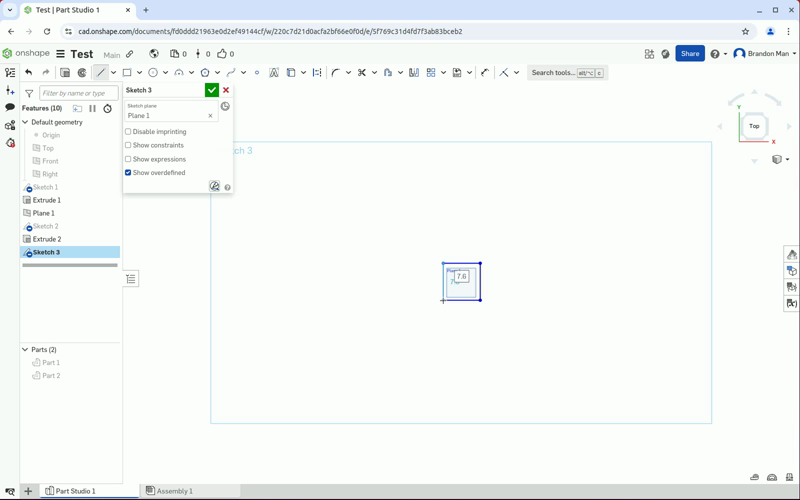
click(443, 300)
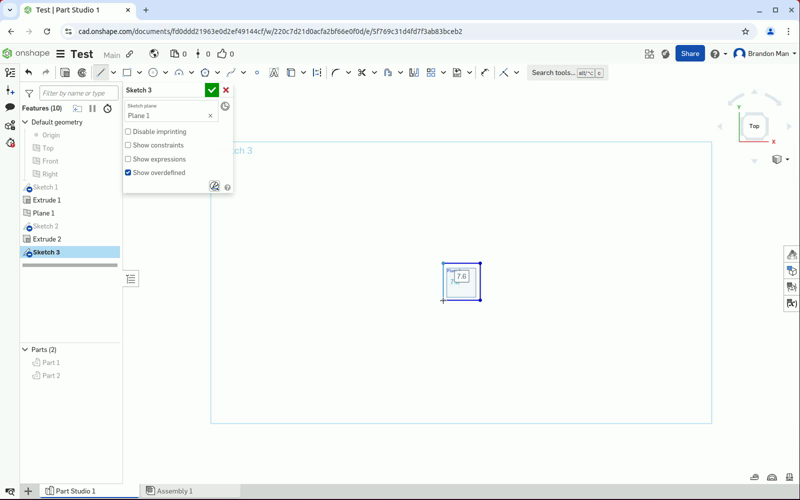
key(esc)
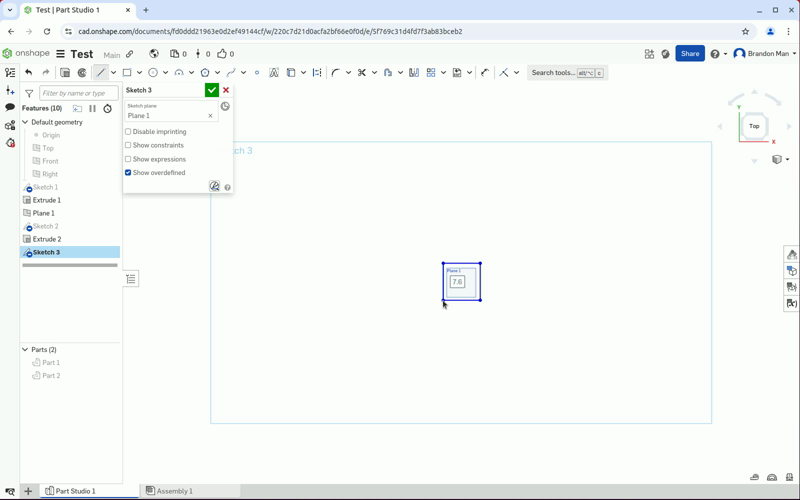
key(l)
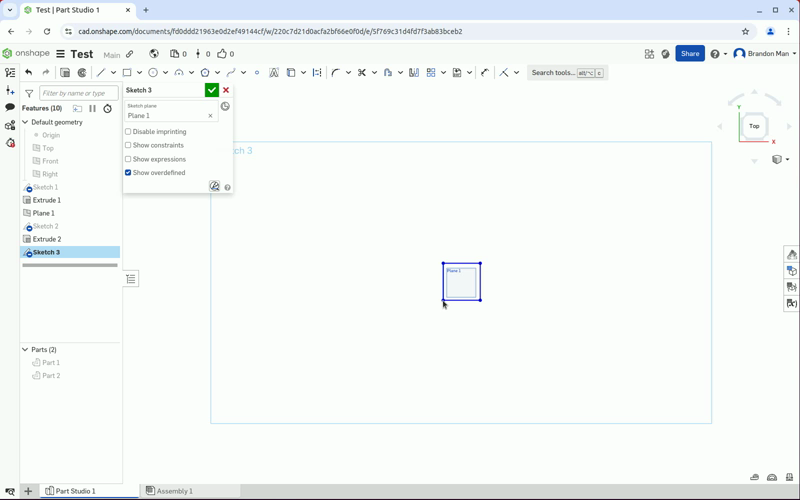
key_down(shift)
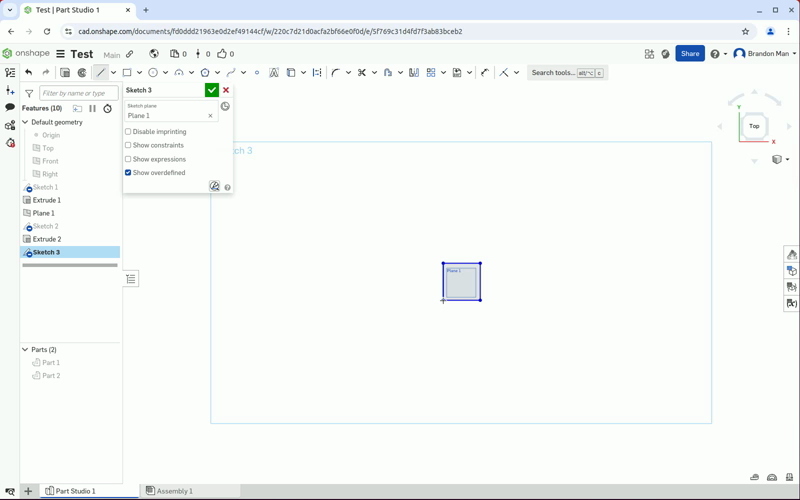
mouse_move(452, 291)
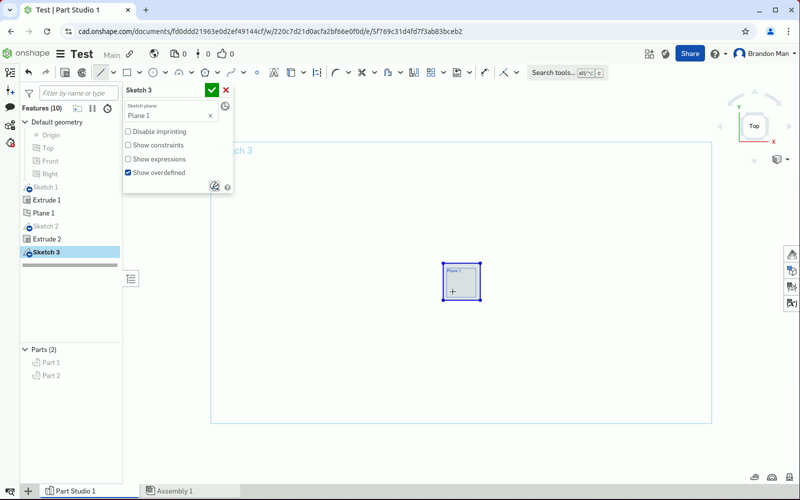
click(452, 291)
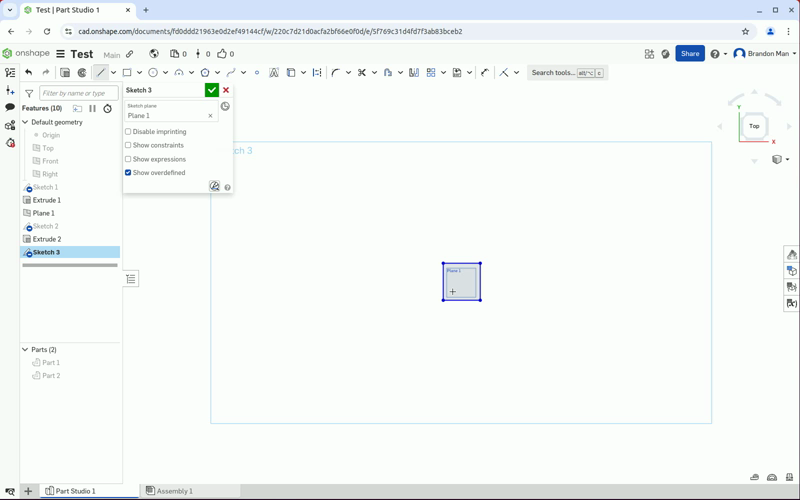
key_up(shift)
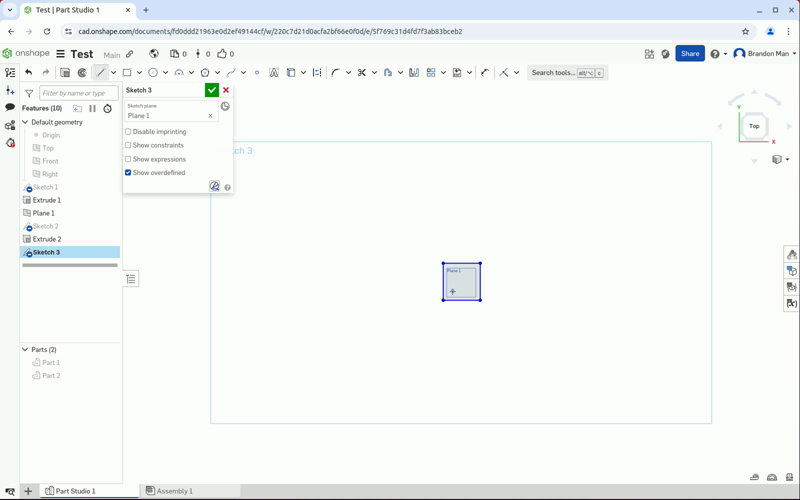
key_down(shift)
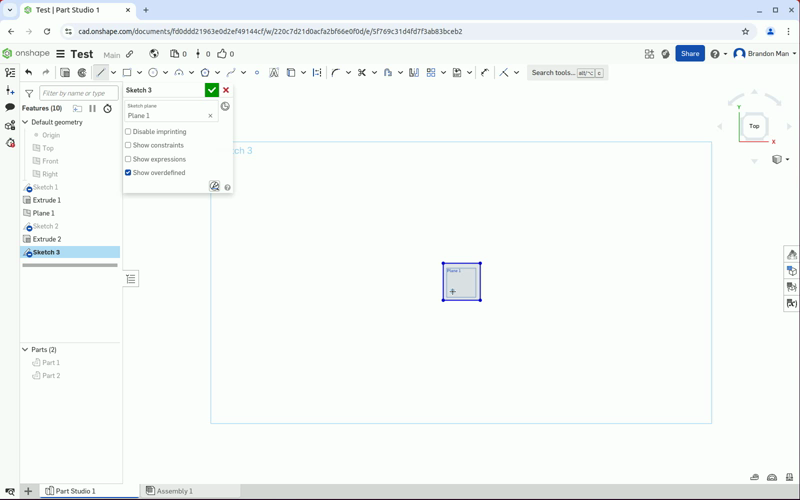
mouse_move(482, 291)
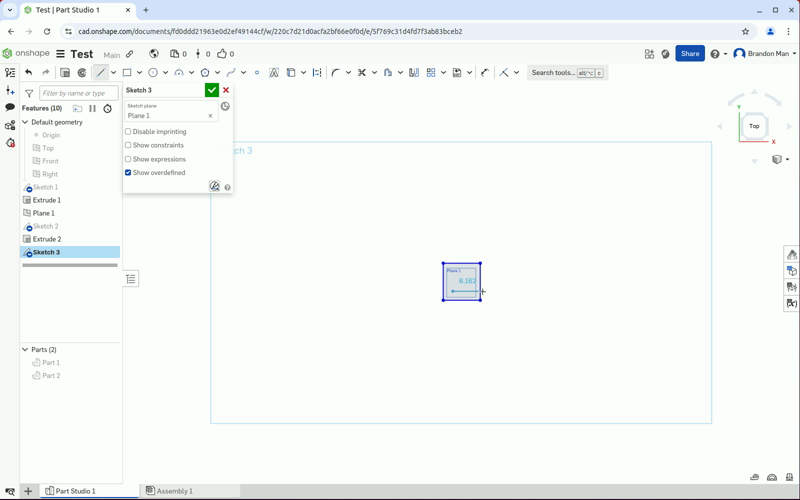
mouse_move(470, 291)
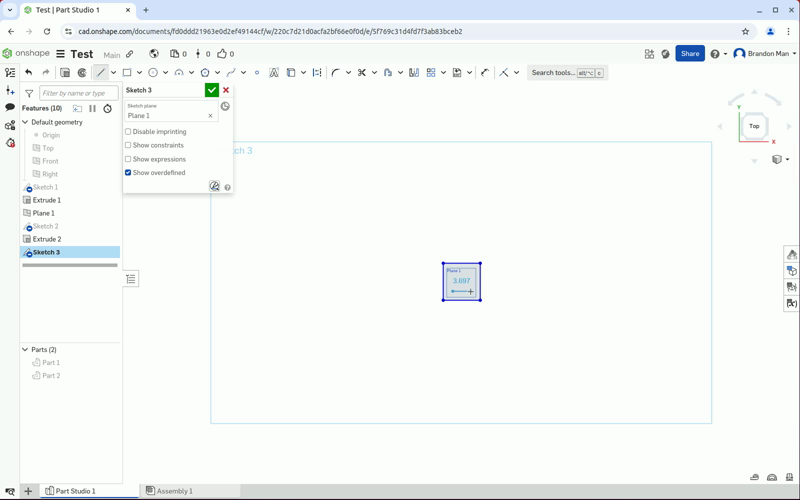
click(470, 291)
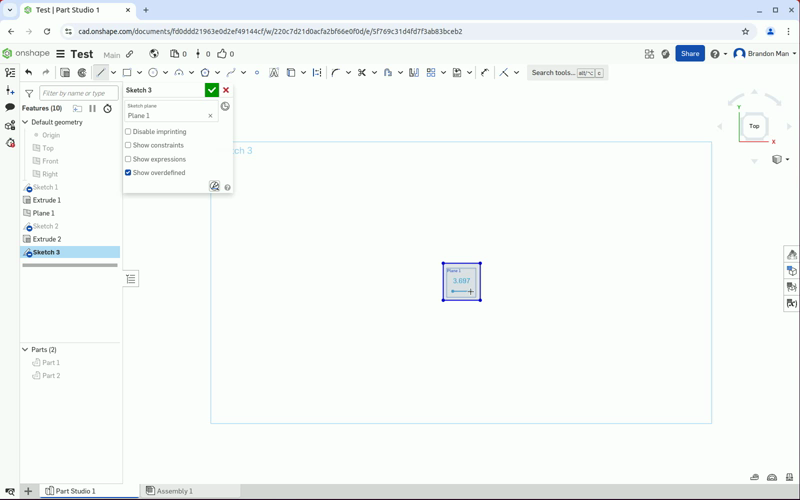
key_up(shift)
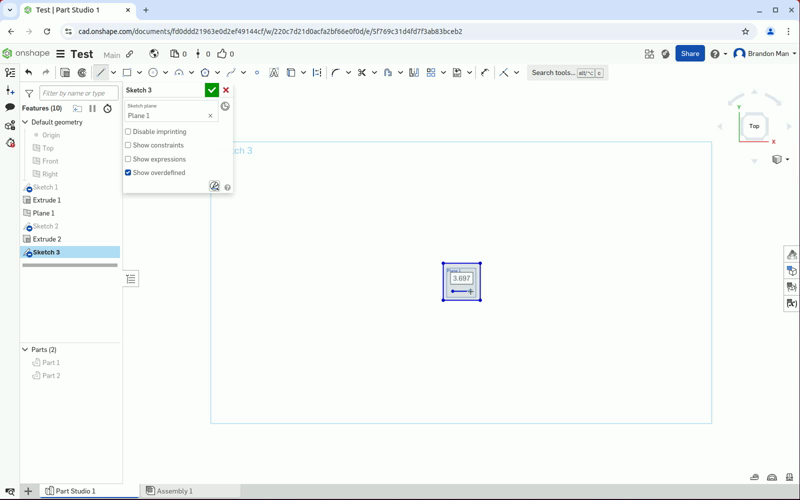
key_down(shift)
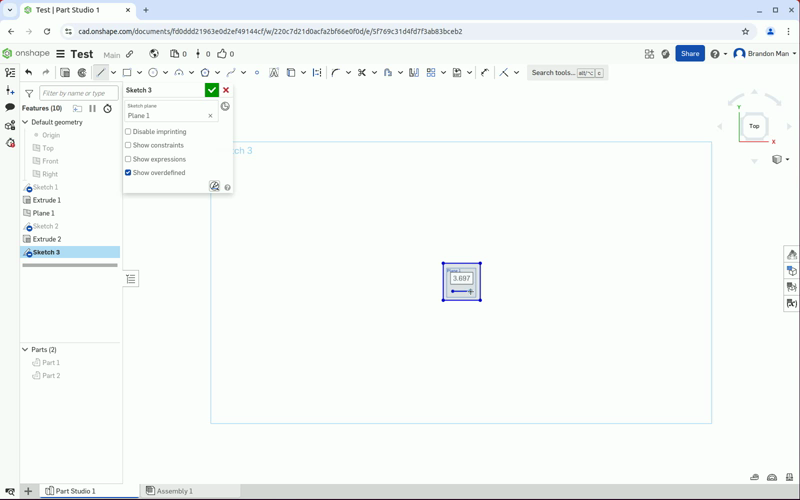
mouse_move(501, 291)
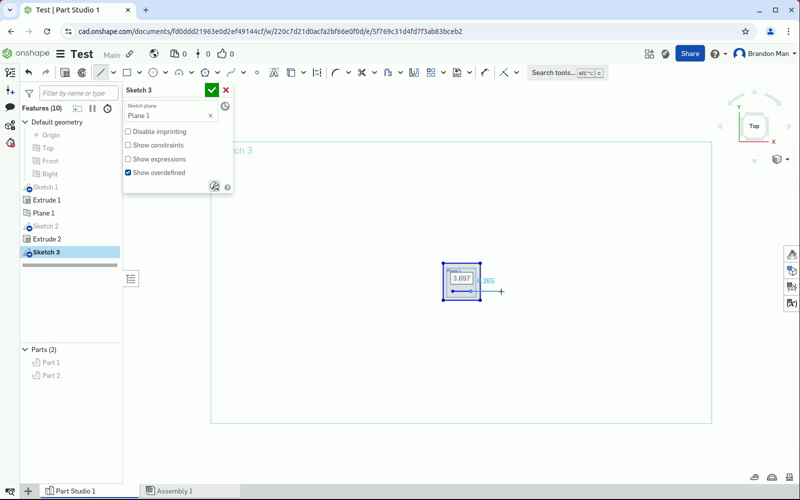
mouse_move(470, 272)
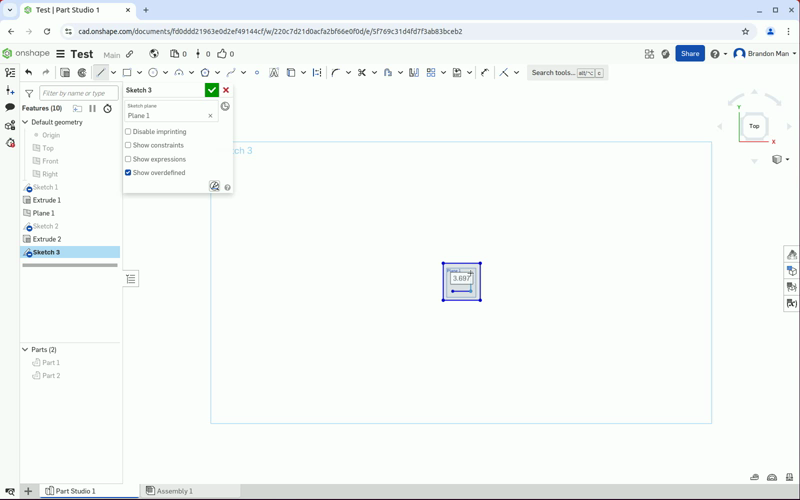
click(470, 272)
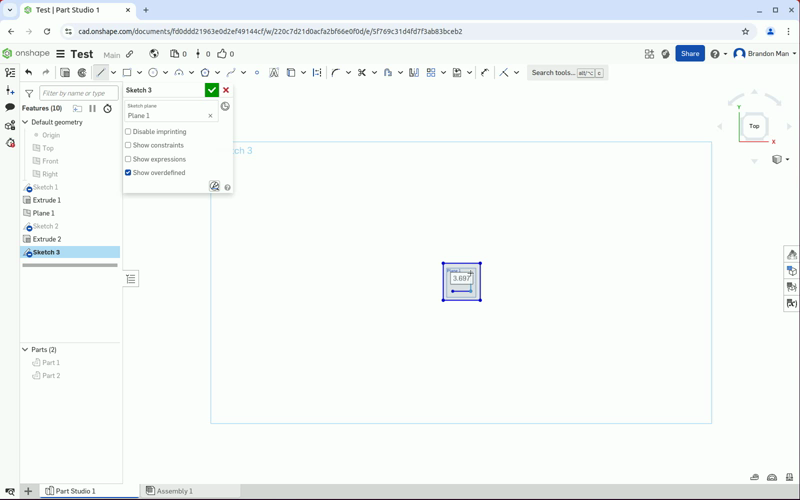
key_up(shift)
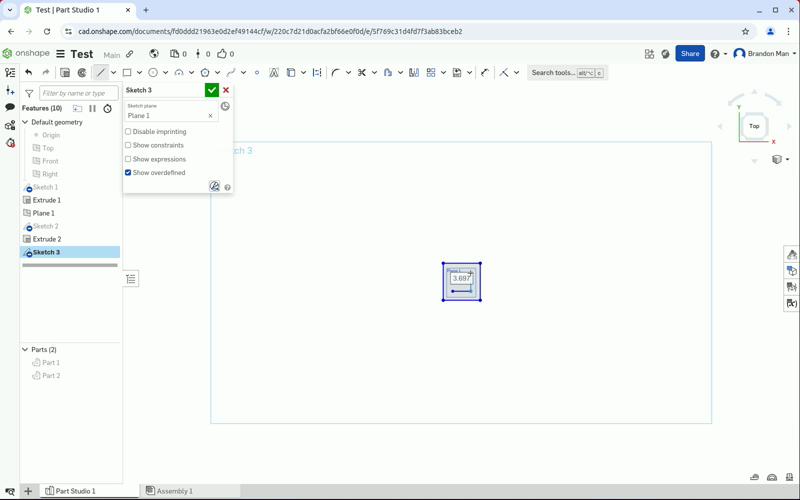
key_down(shift)
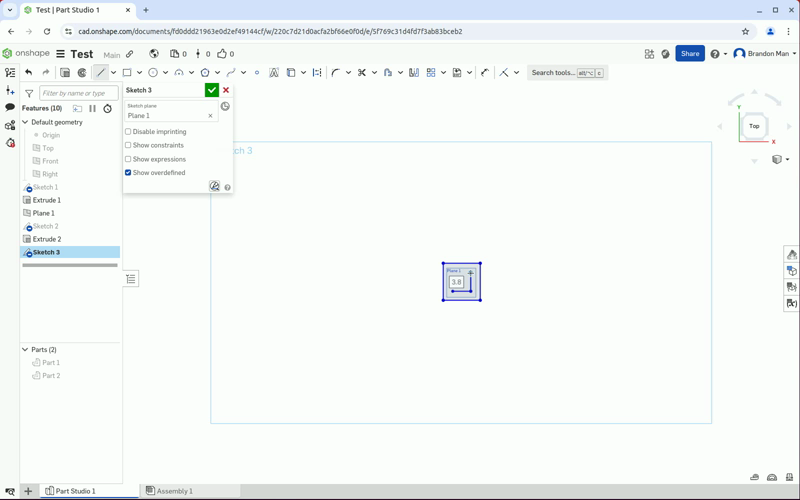
mouse_move(501, 272)
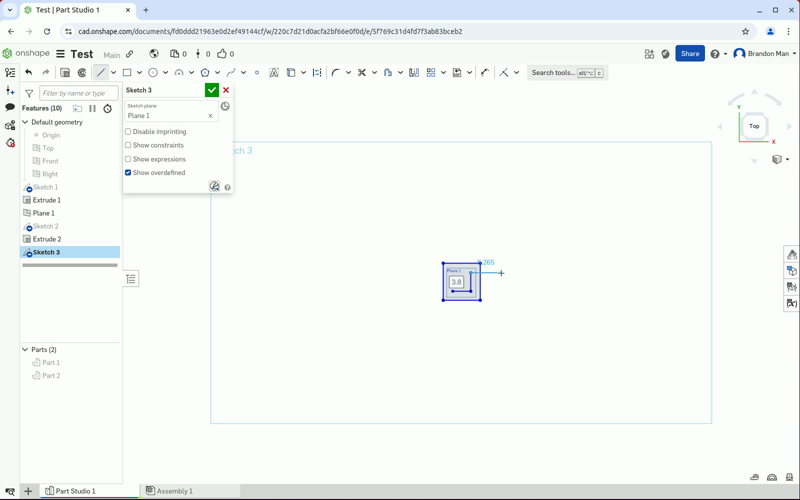
mouse_move(452, 272)
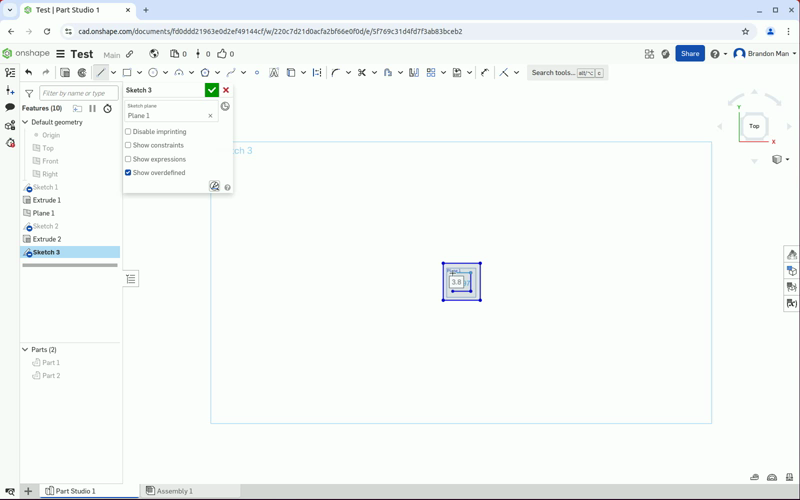
click(452, 272)
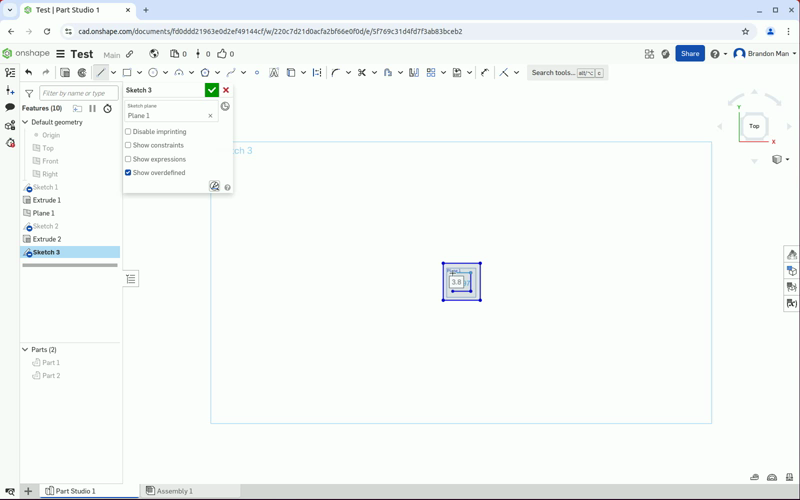
key_up(shift)
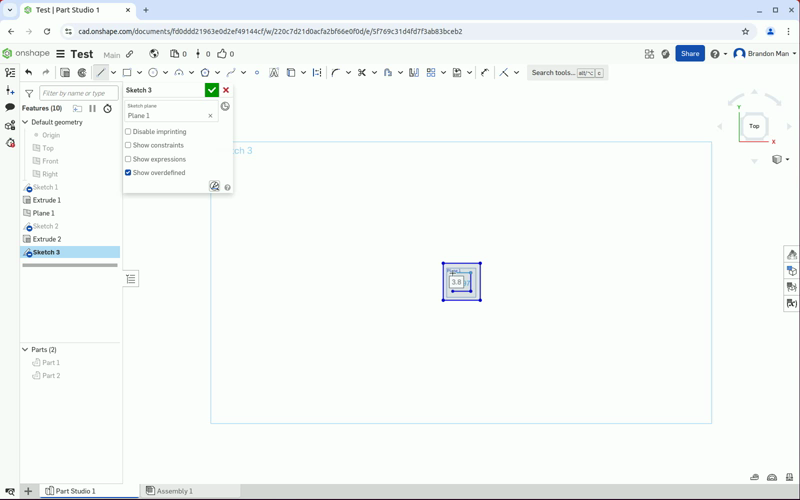
mouse_move(482, 272)
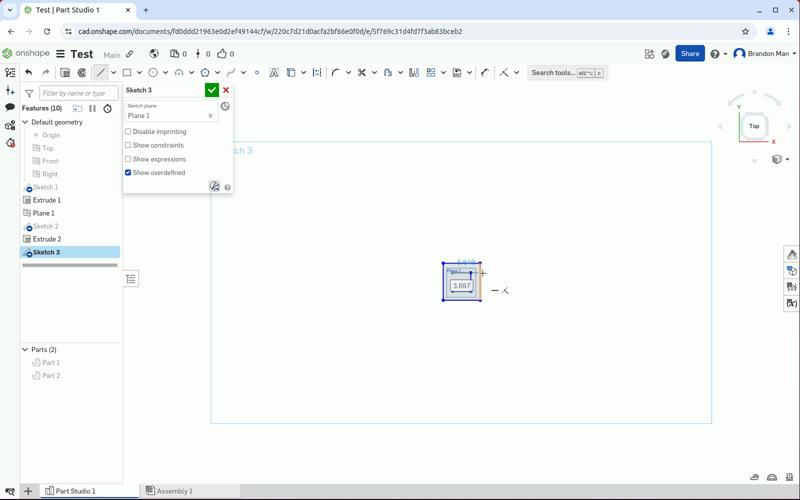
key_down(shift)
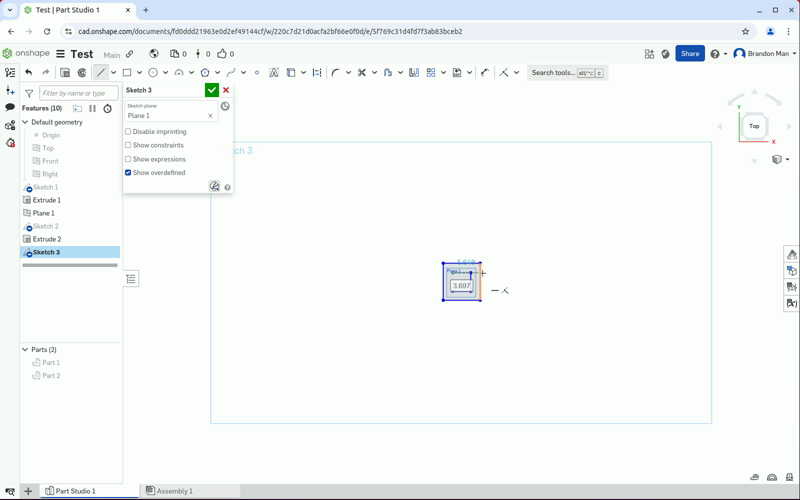
mouse_move(452, 291)
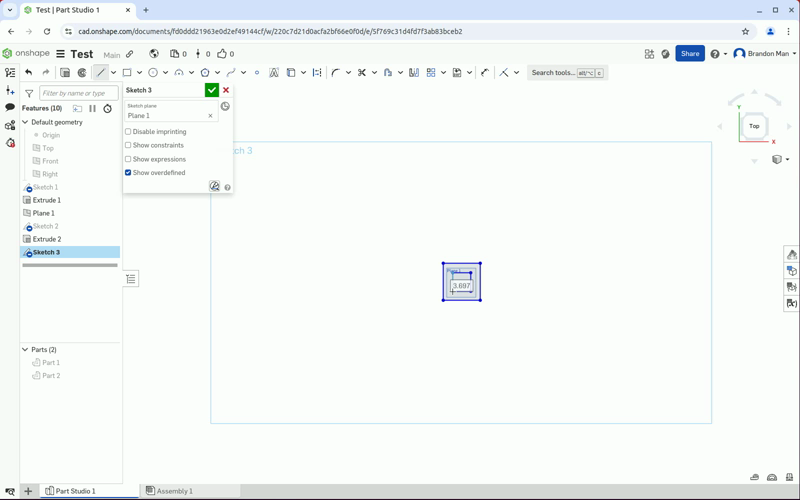
key_up(shift)
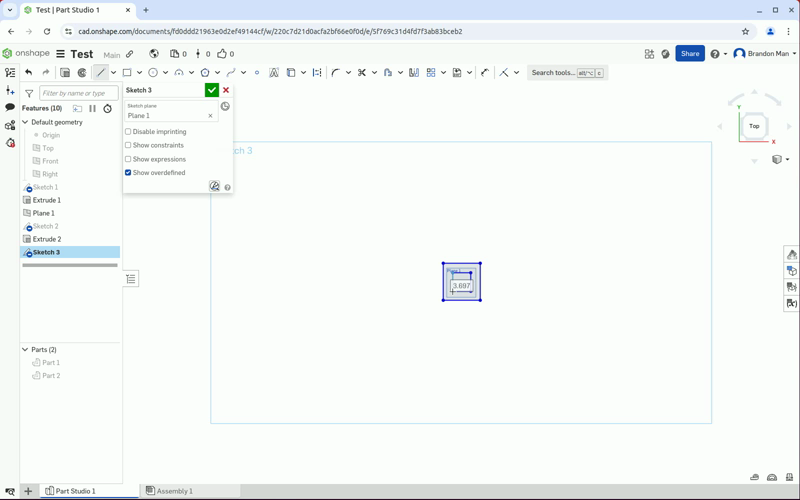
click(452, 291)
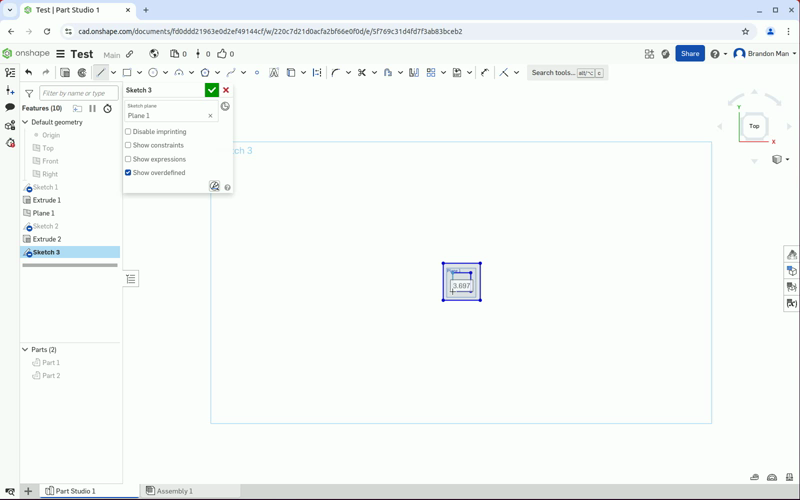
key(esc)
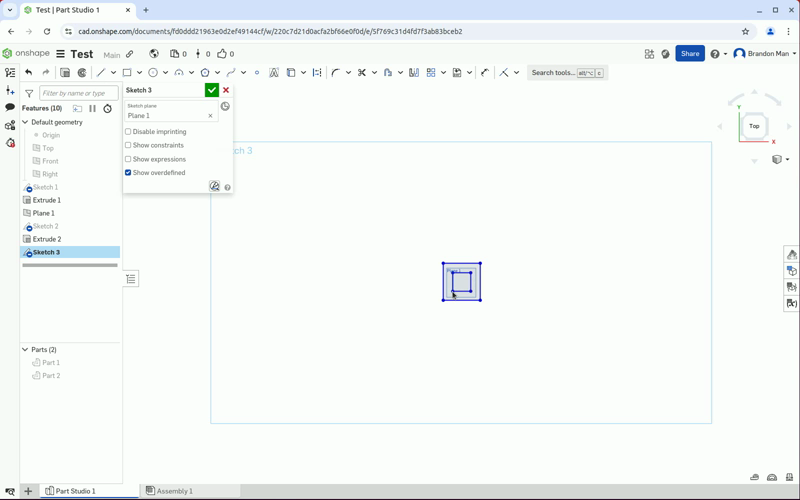
mouse_move(474, 289)
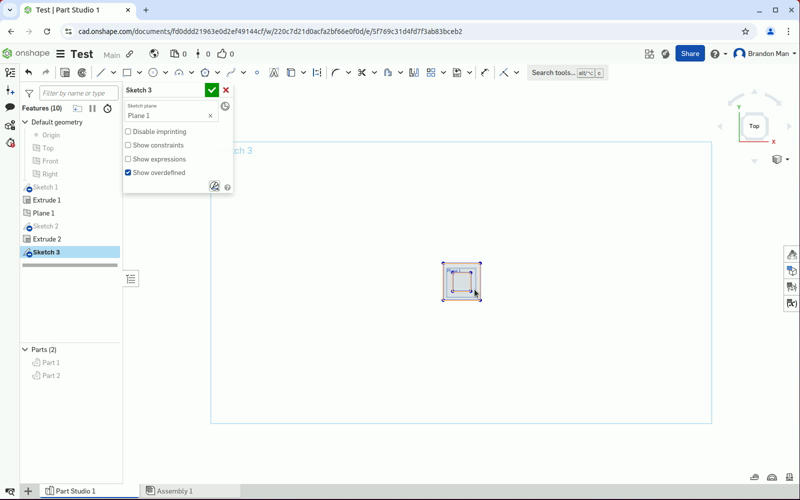
scroll(6)
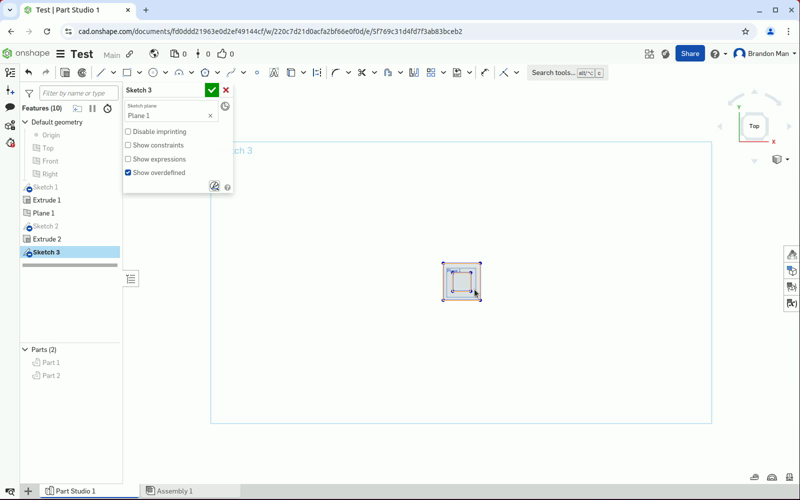
scroll(6)
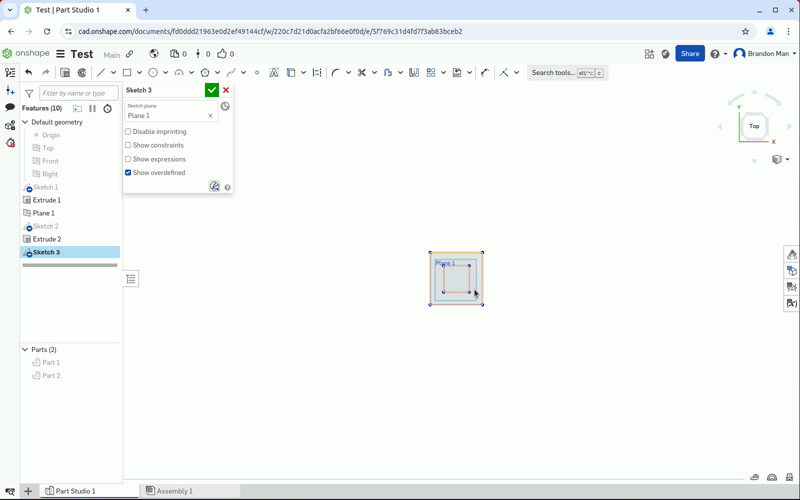
scroll(6)
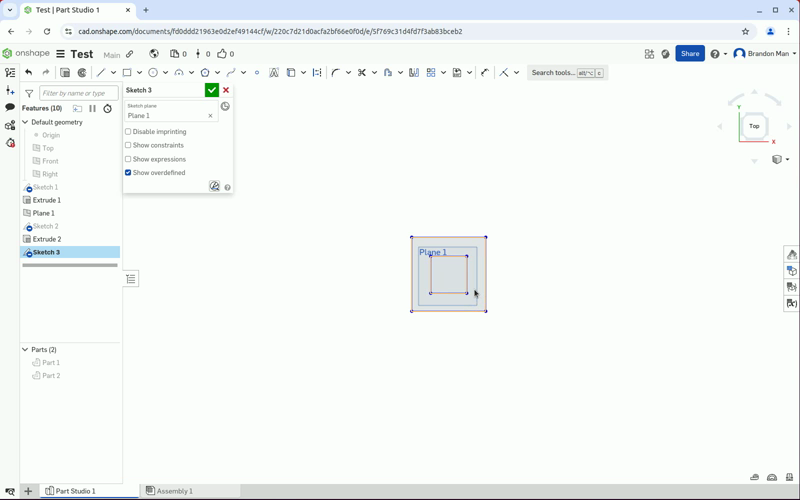
scroll(6)
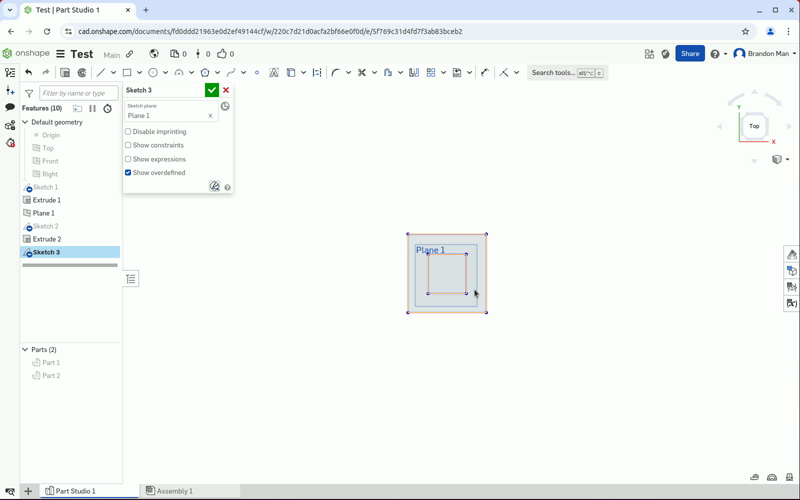
scroll(6)
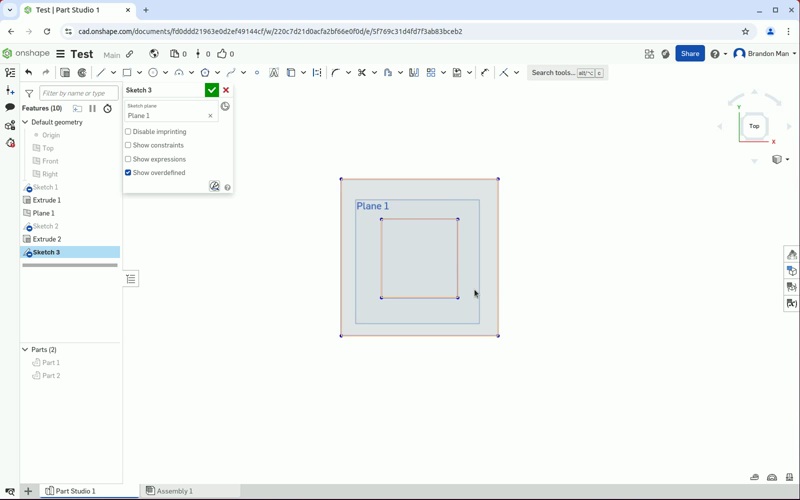
scroll(6)
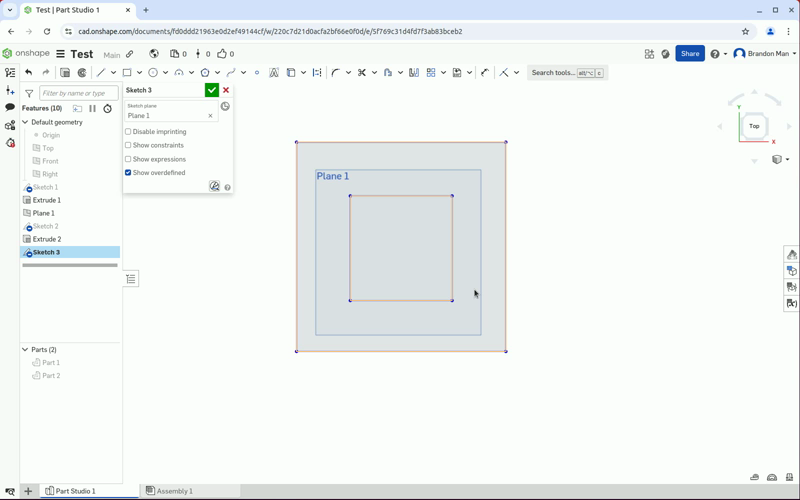
scroll(6)
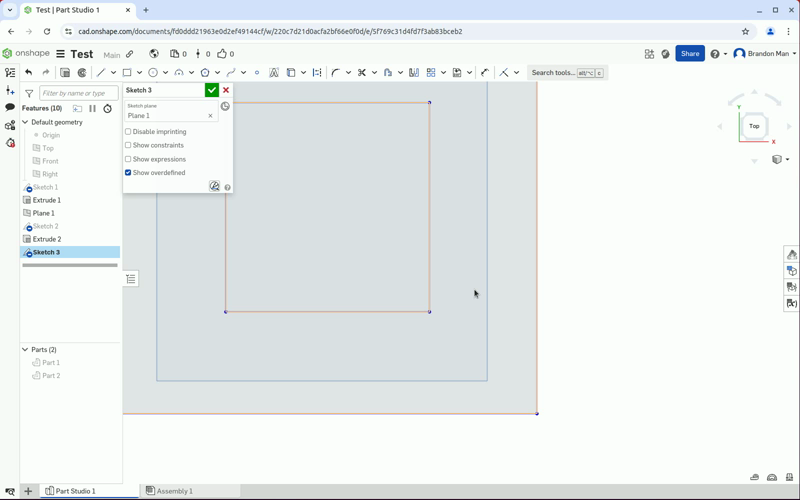
click(474, 289)
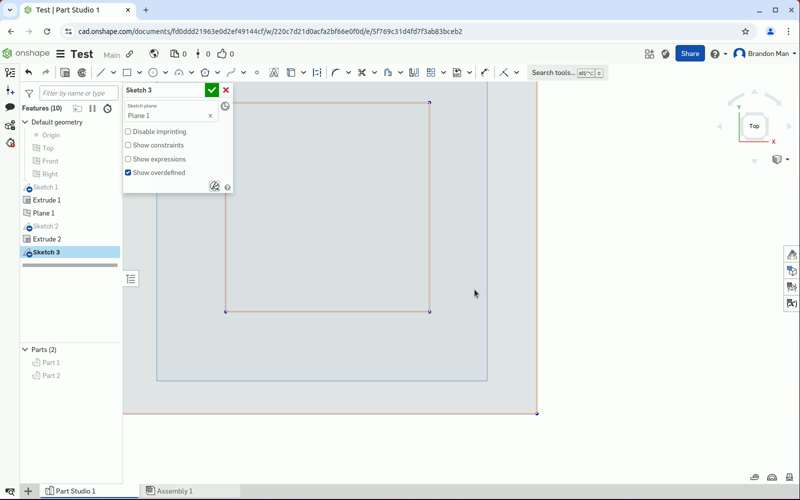
scroll(-6)
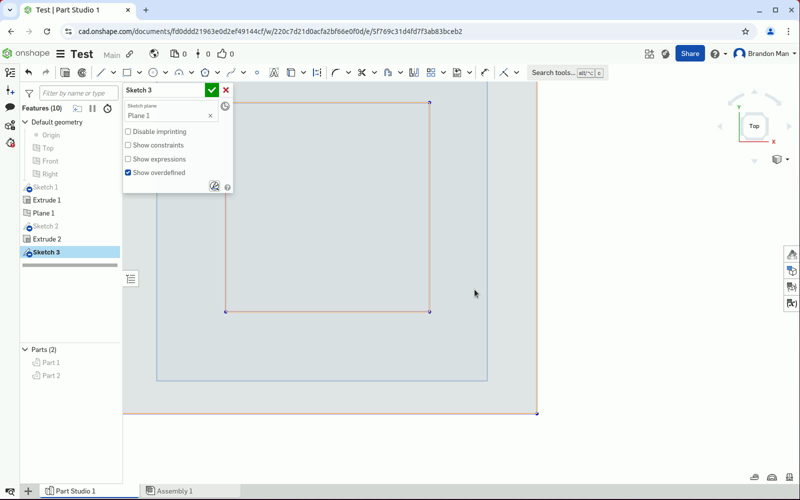
scroll(-6)
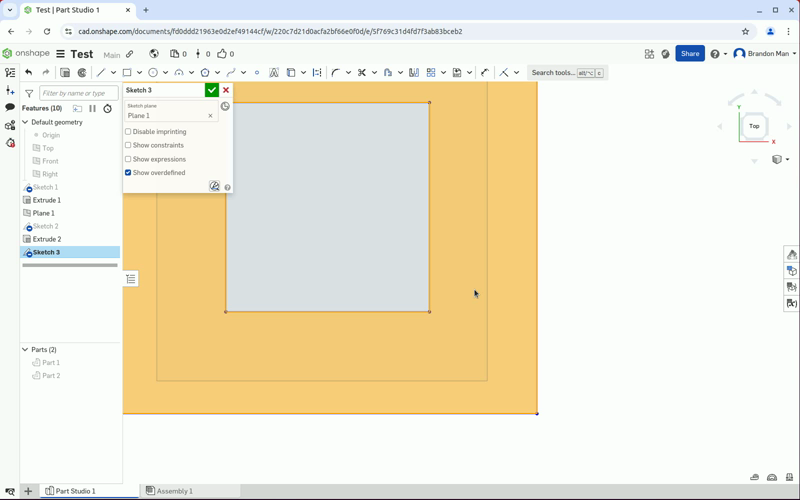
scroll(-6)
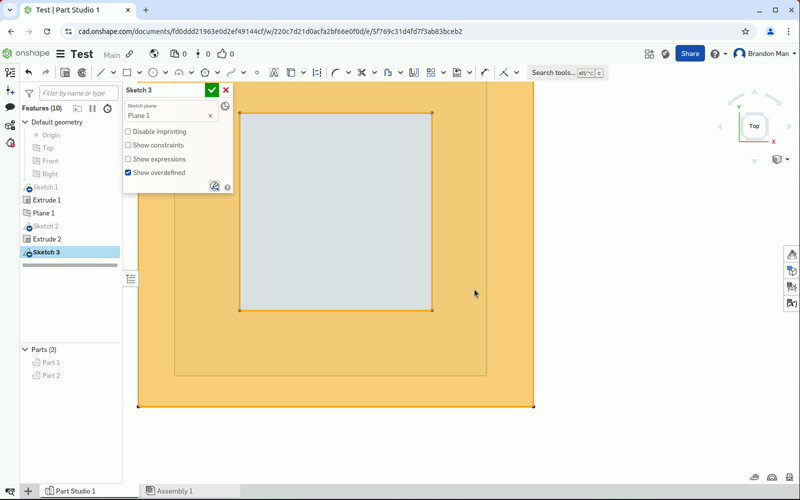
scroll(-6)
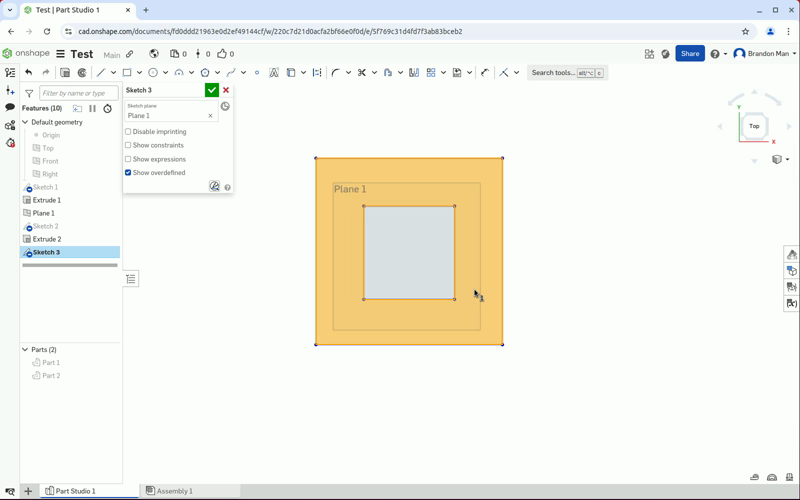
scroll(-6)
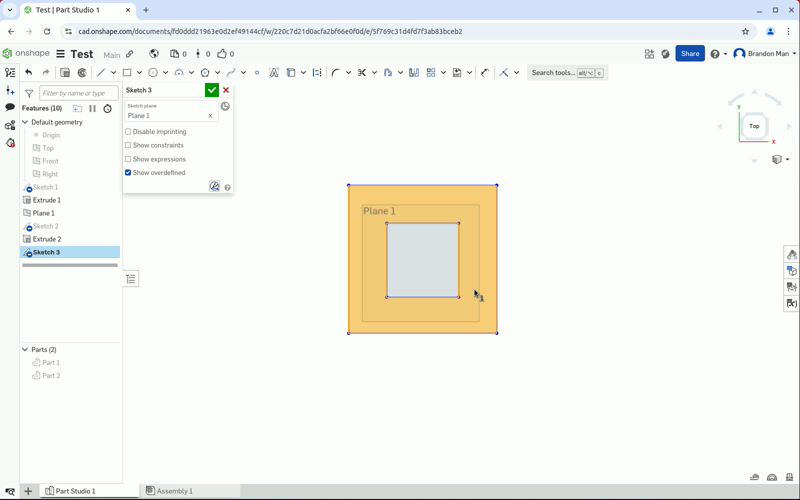
scroll(-6)
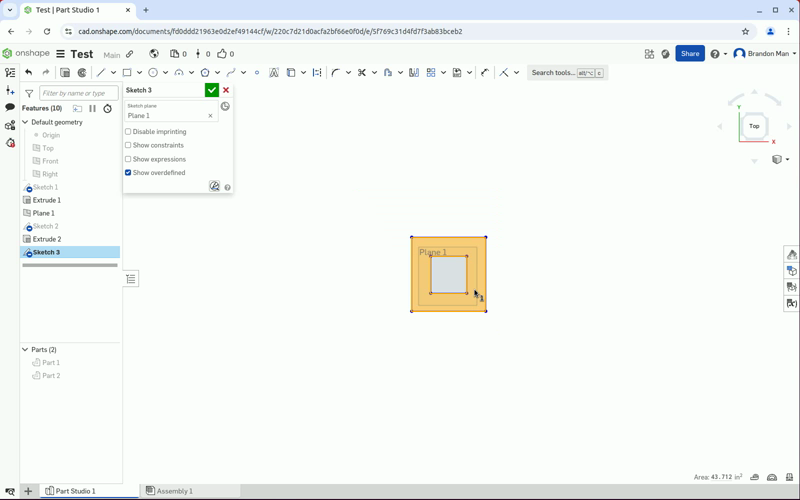
scroll(-6)
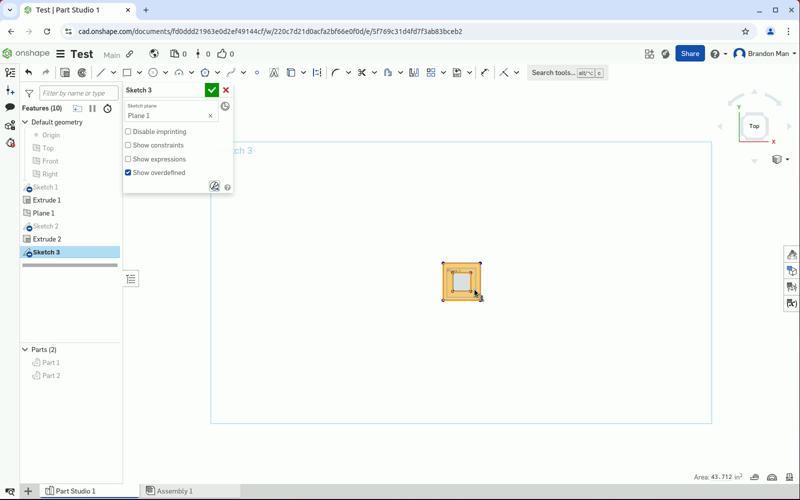
mouse_move(73, 352)
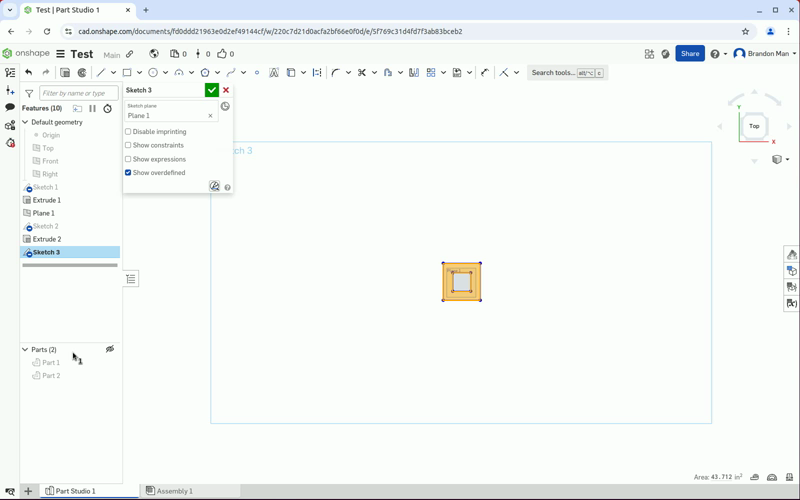
key(shift+y)
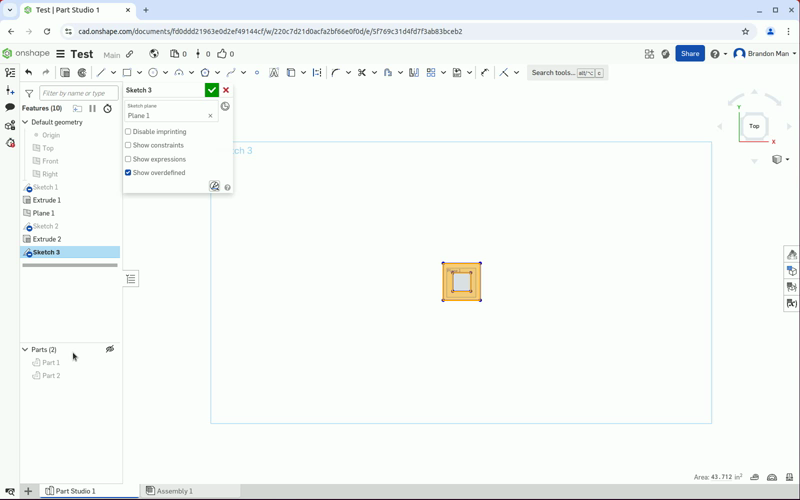
key(shift+e)
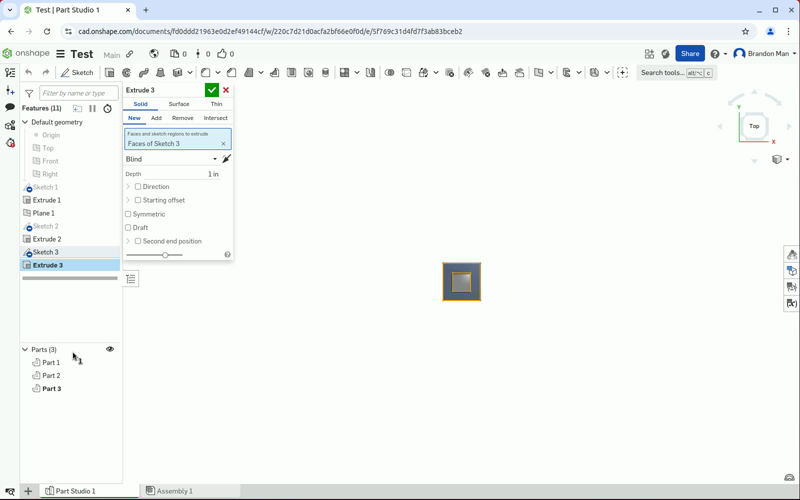
mouse_move(143, 106)
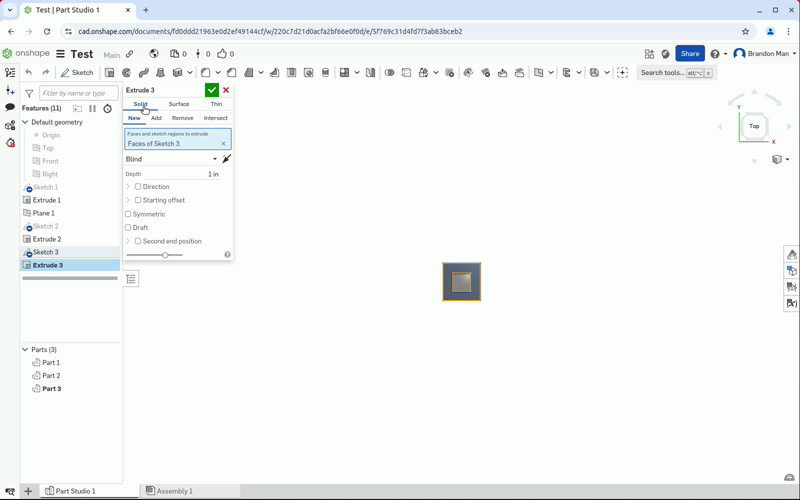
click(143, 106)
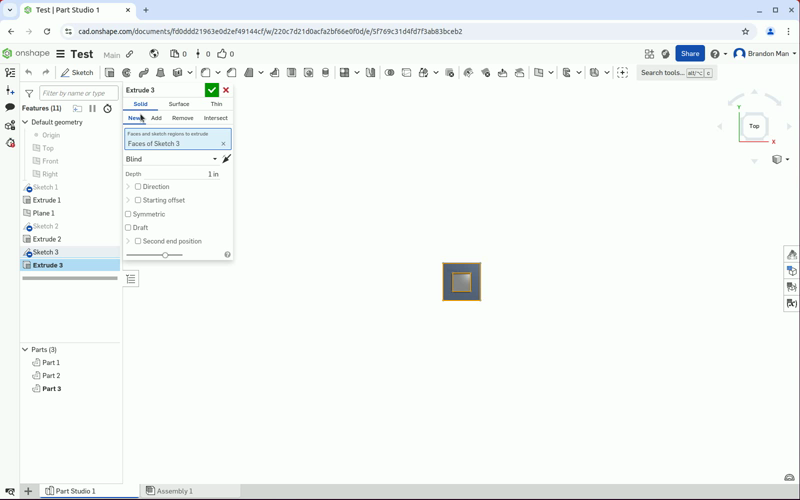
mouse_move(137, 120)
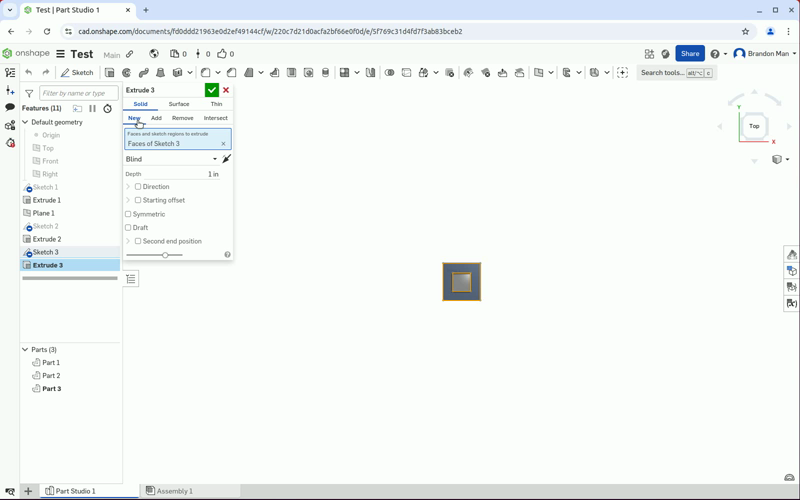
click(137, 120)
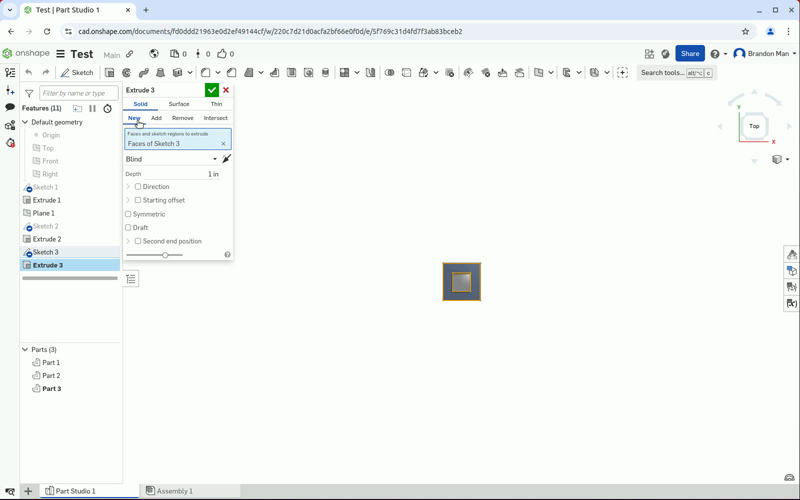
key(tab, 4)
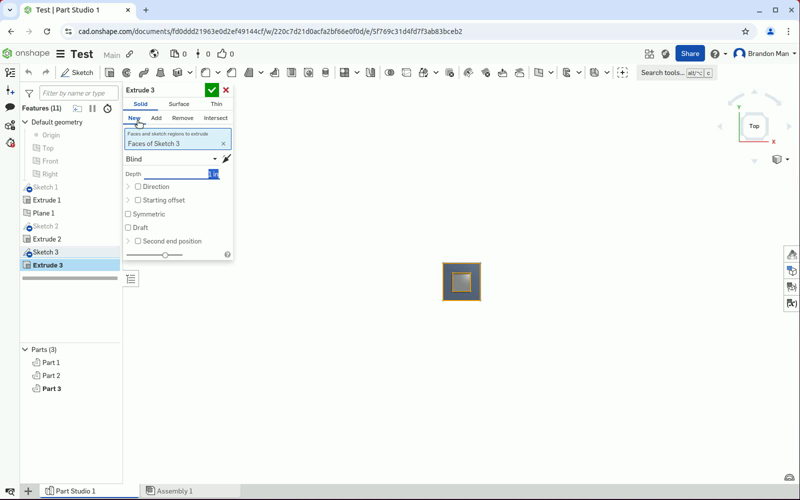
text(3.611)
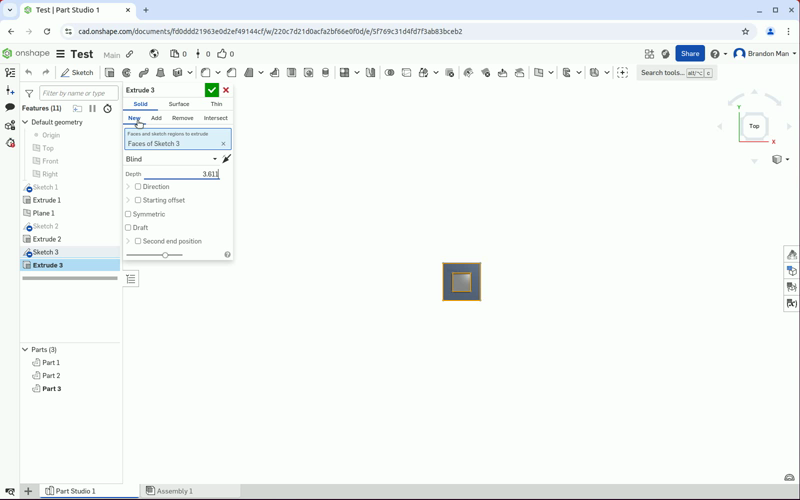
key(enter)
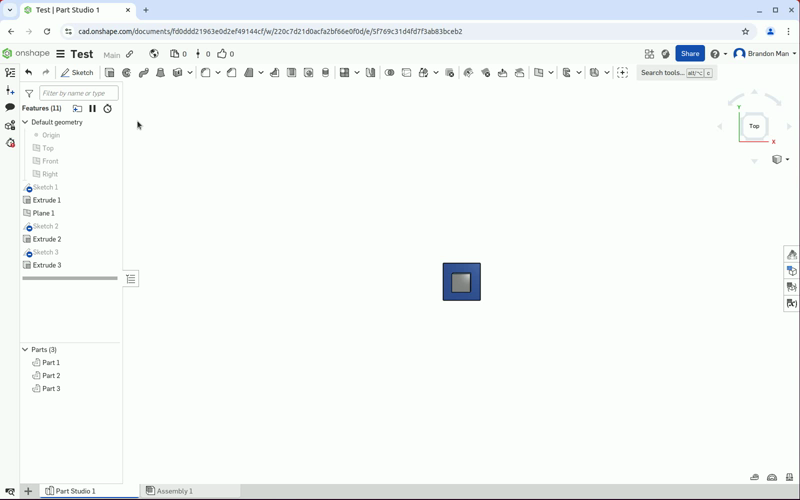
key(shift+h)
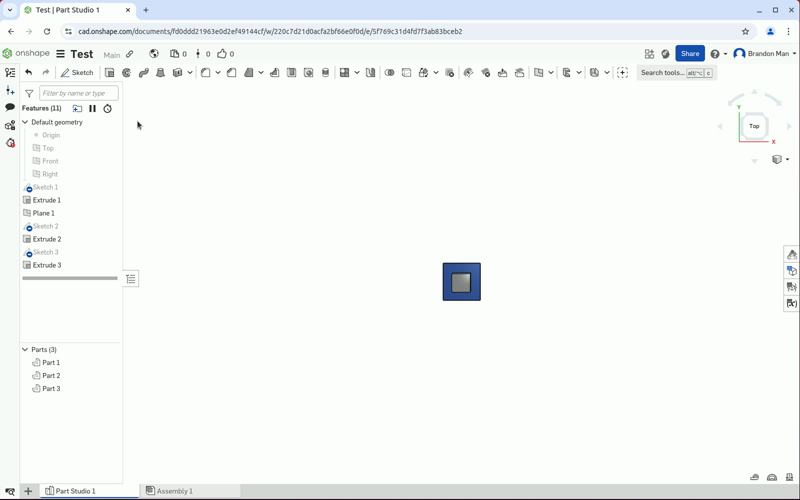
key(shift+h)
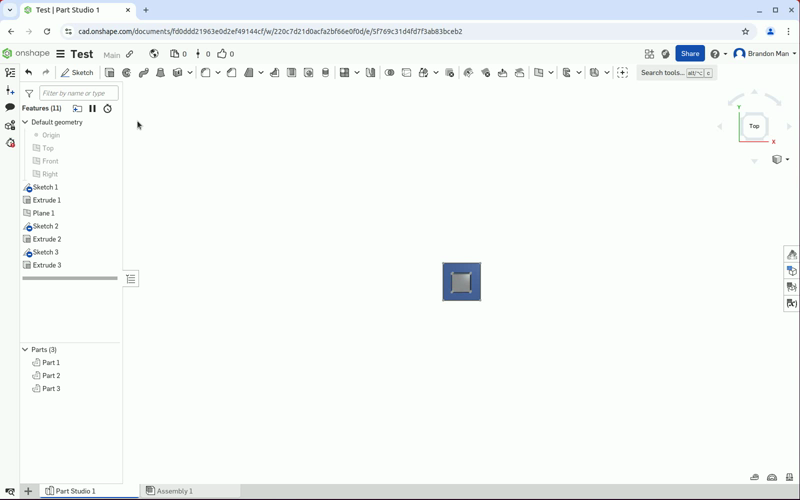
key(shift+7)
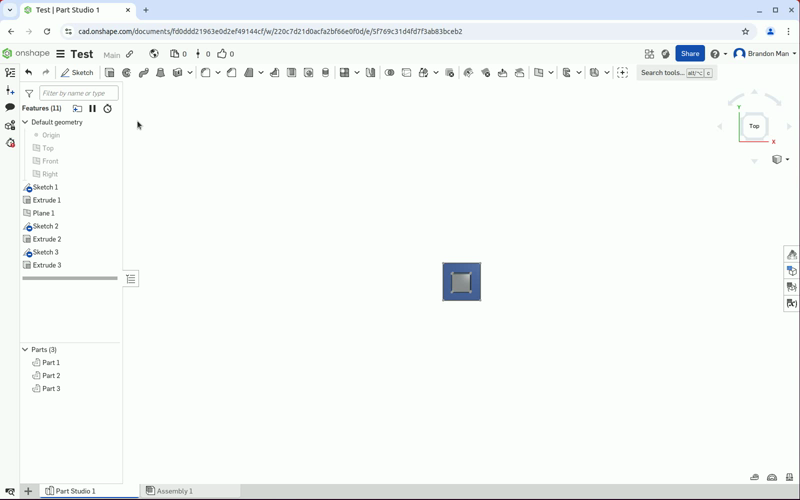
key(up, 3)
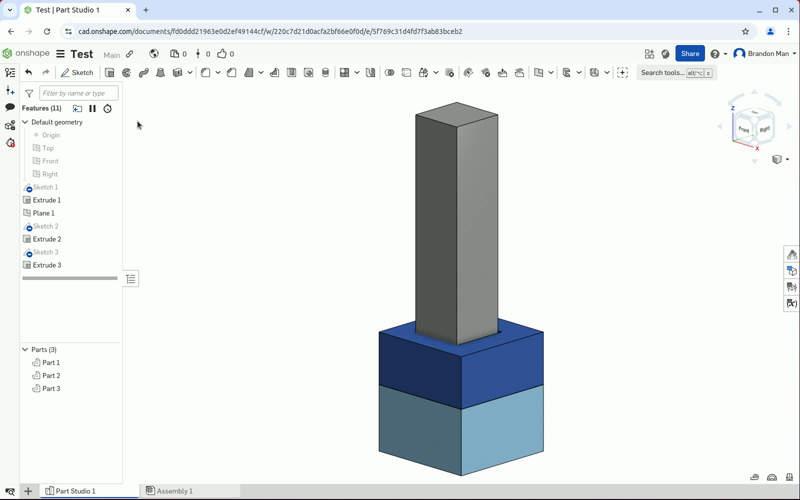
key(left, 3)
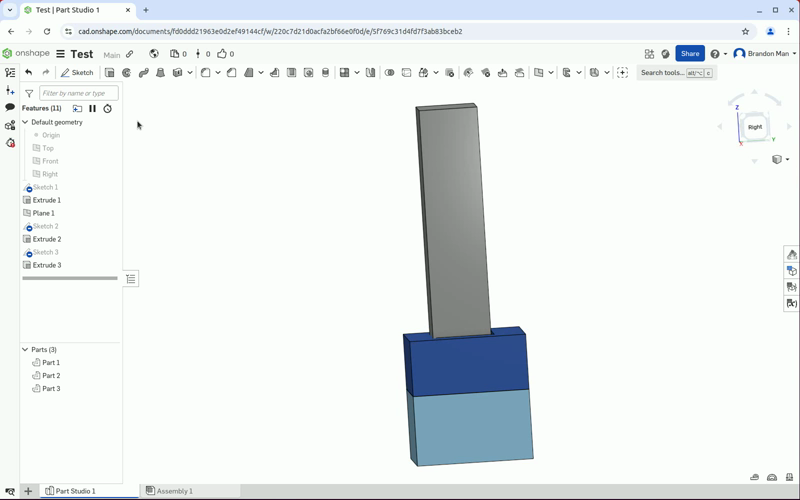
key(right, 3)
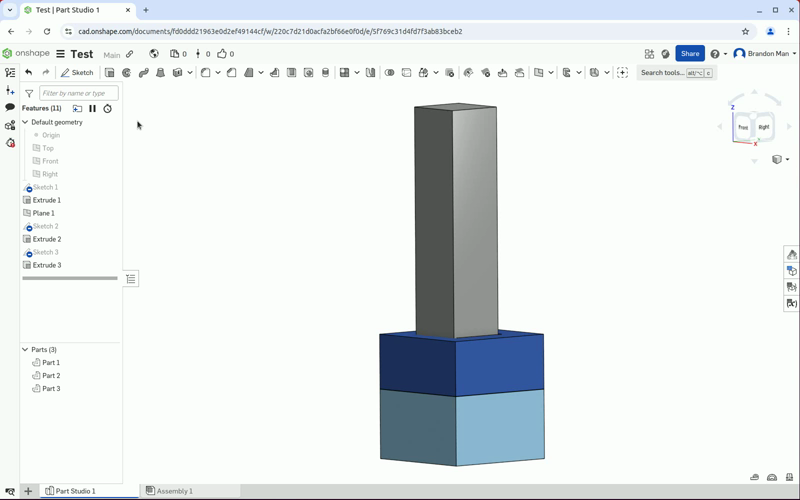
key(down, 3)
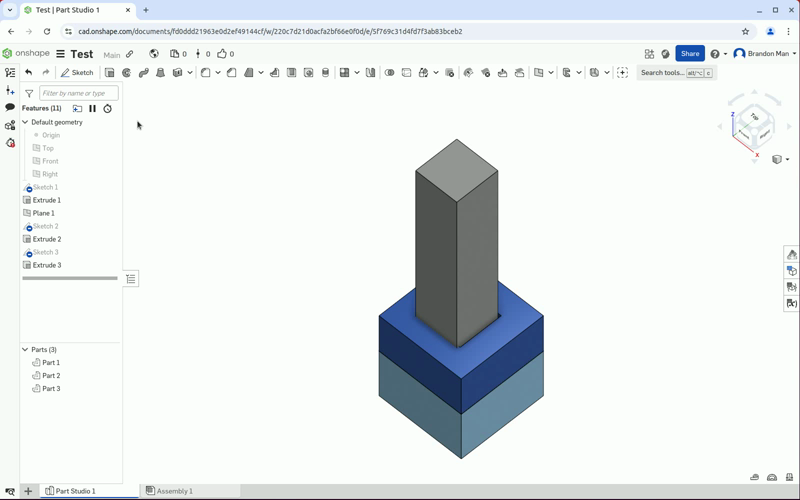
mouse_move(73, 189)
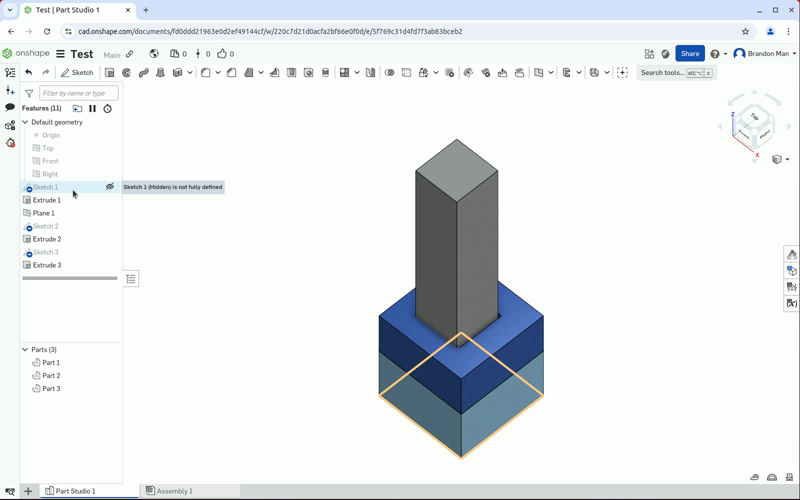
click(73, 189)